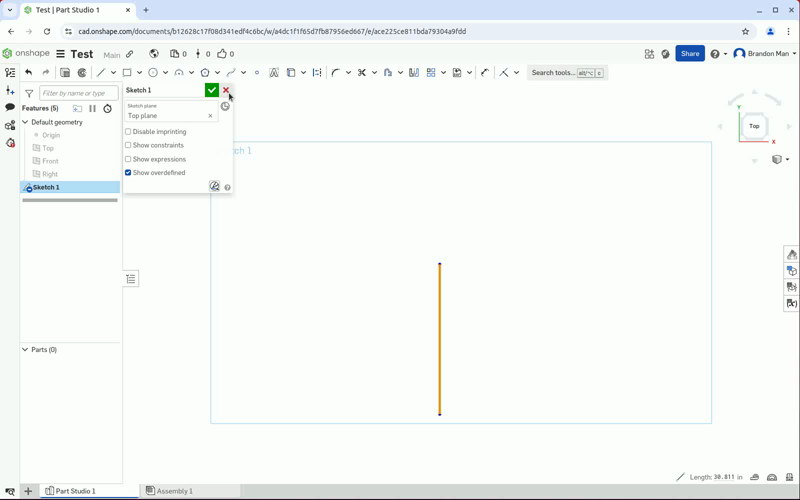
key(shift+h)
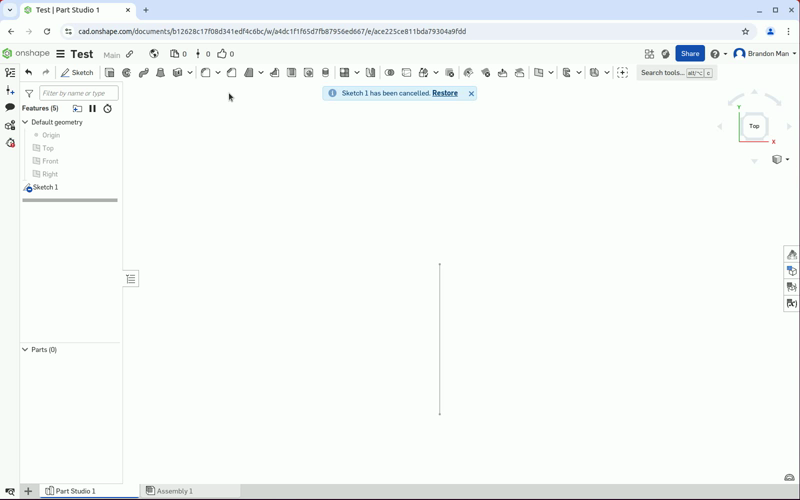
mouse_move(73, 352)
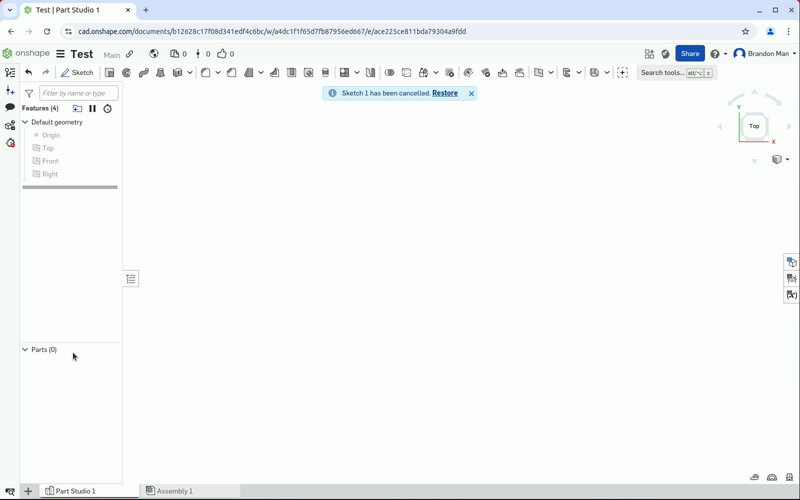
key(y)
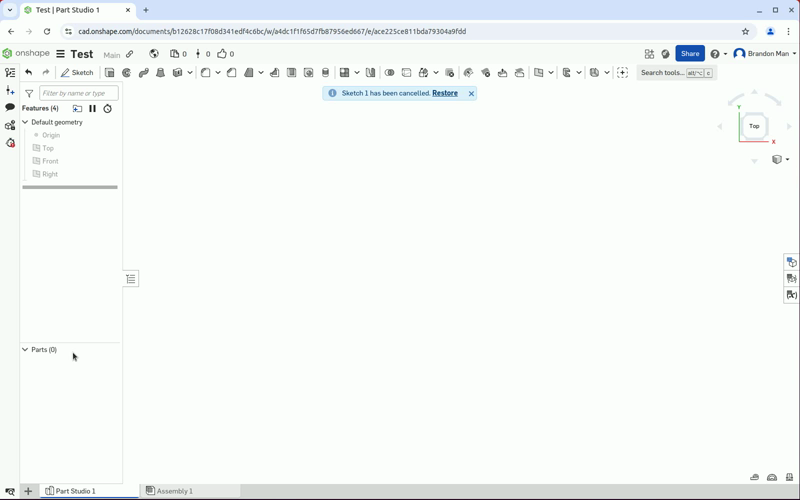
key(shift+p)
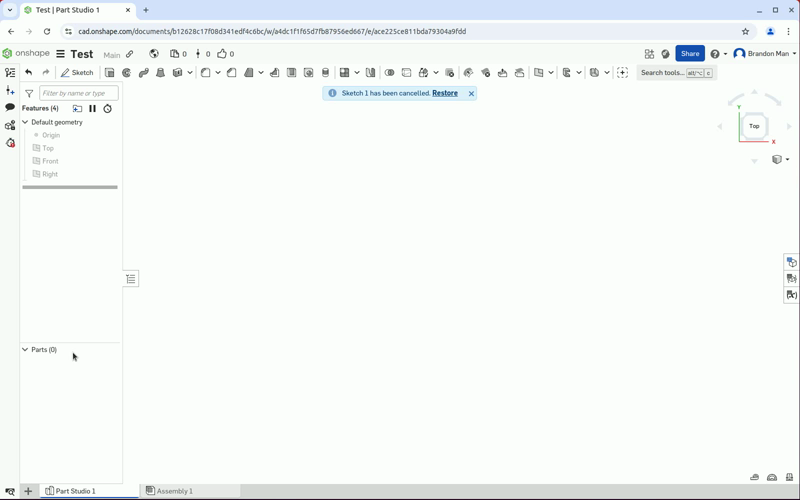
key(space)
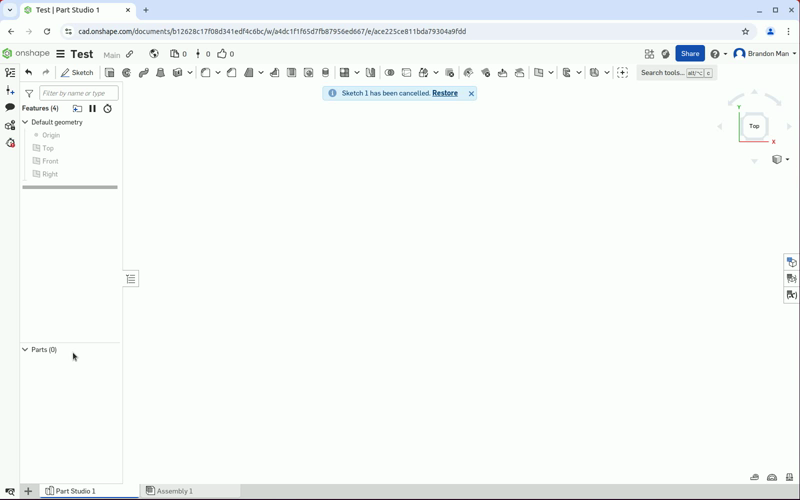
key_down(shift)
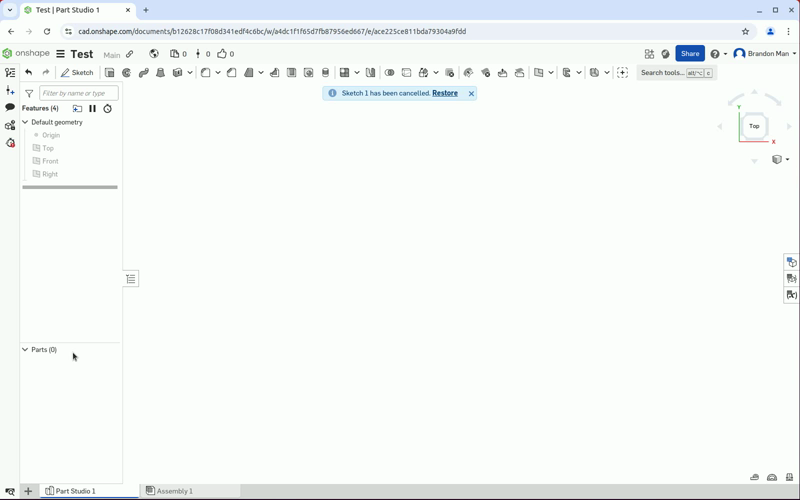
key(up)
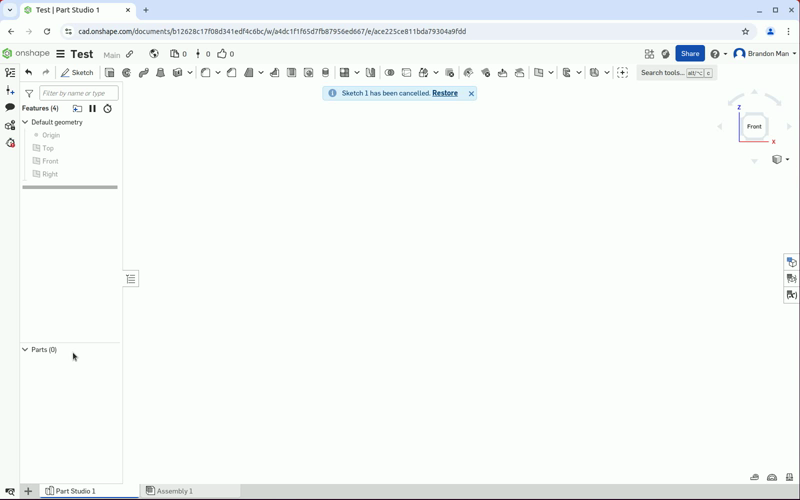
key_up(shift)
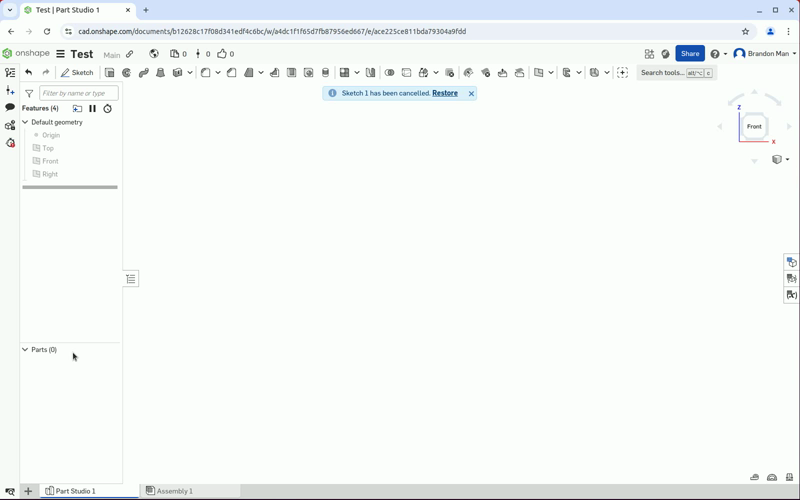
mouse_move(73, 352)
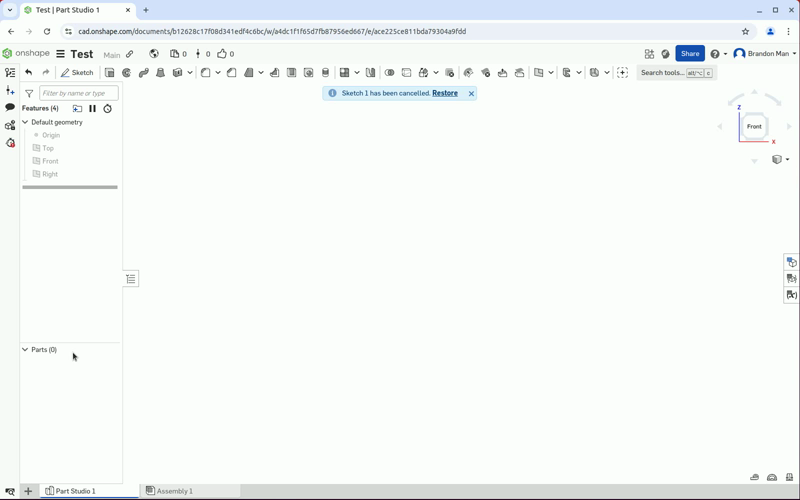
key(shift+y)
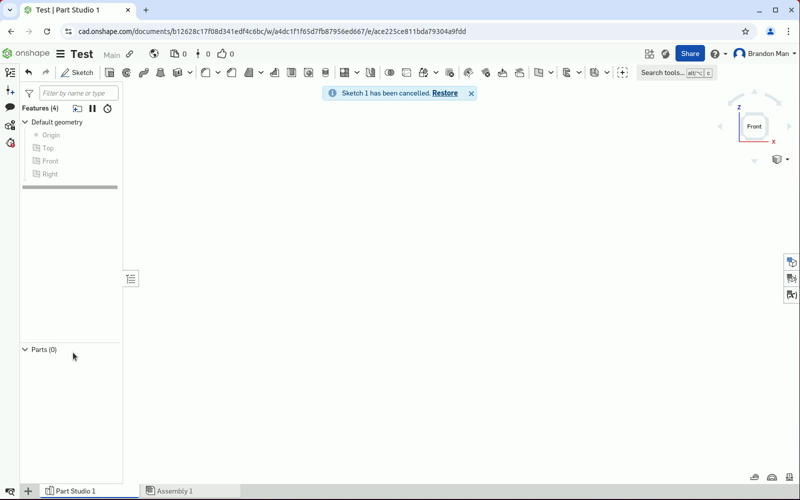
key(shift+s)
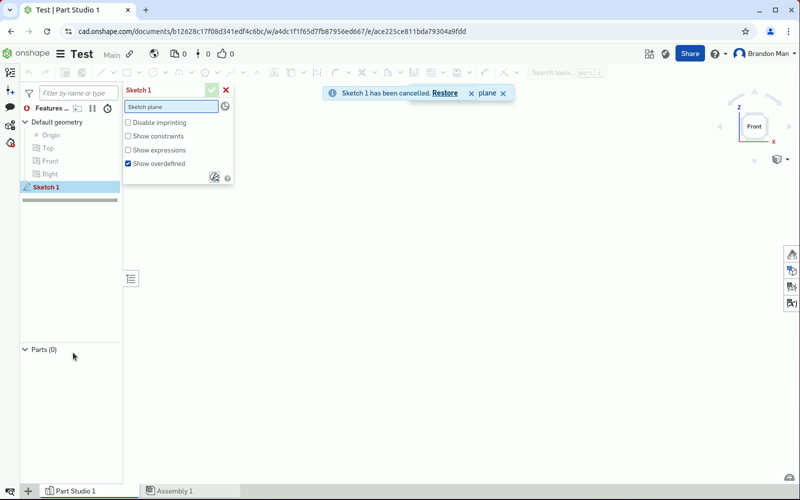
mouse_move(73, 163)
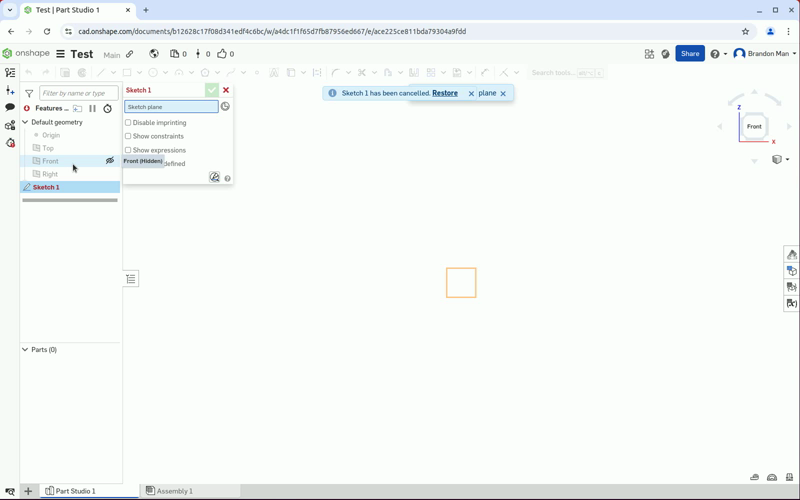
click(73, 163)
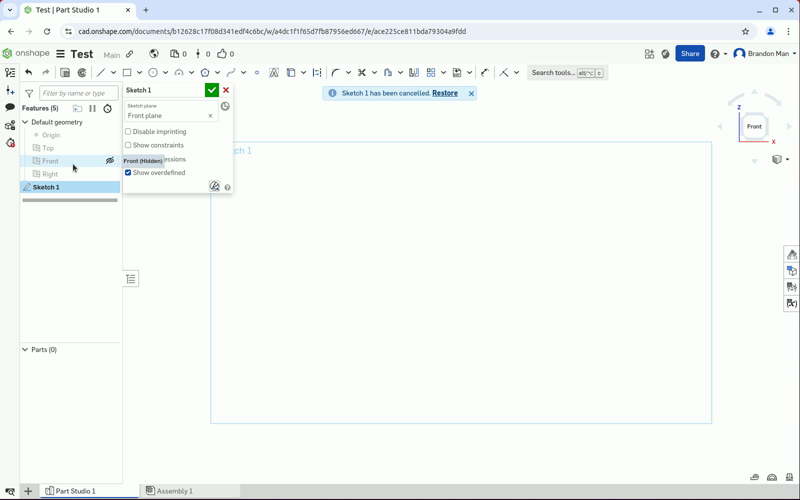
mouse_move(73, 352)
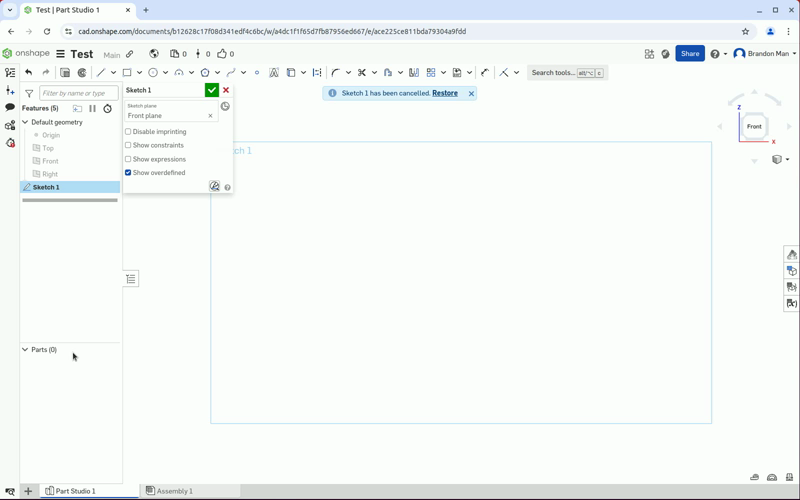
key(y)
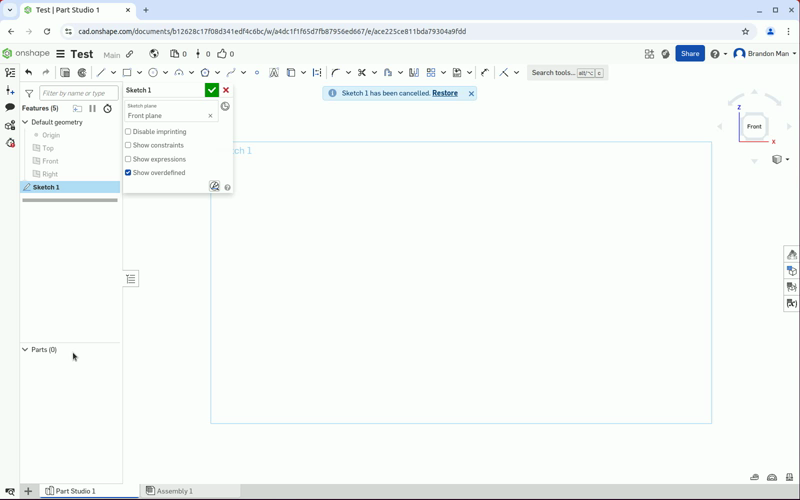
key(l)
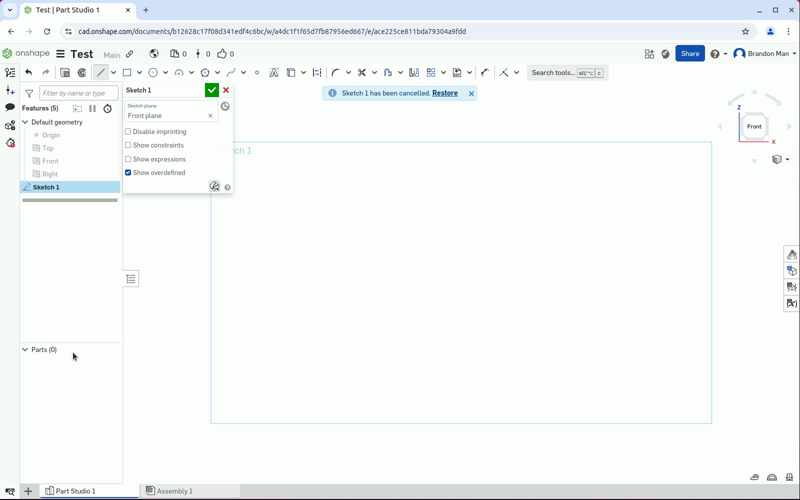
key_down(shift)
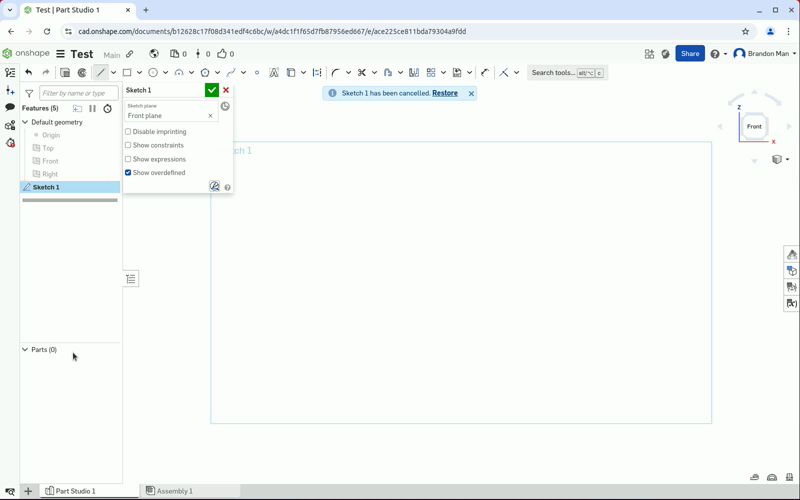
mouse_move(348, 318)
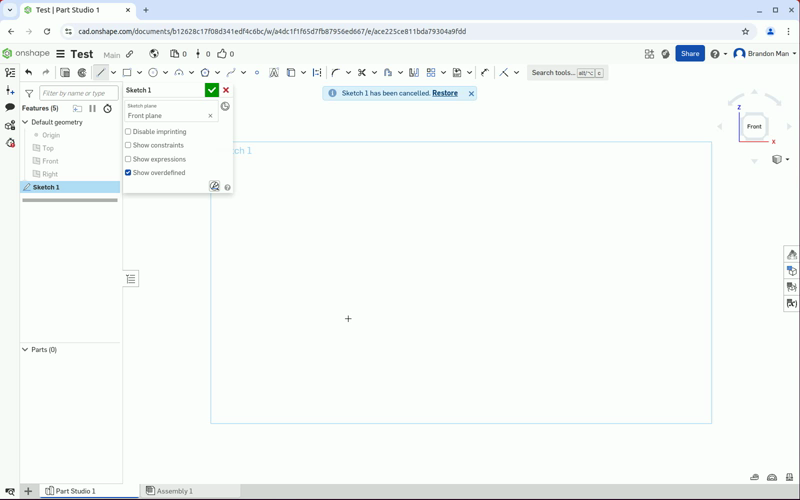
click(348, 318)
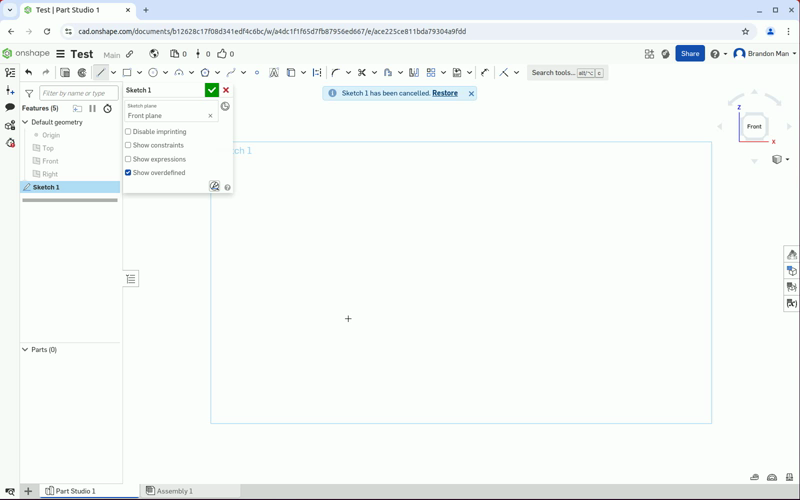
key_up(shift)
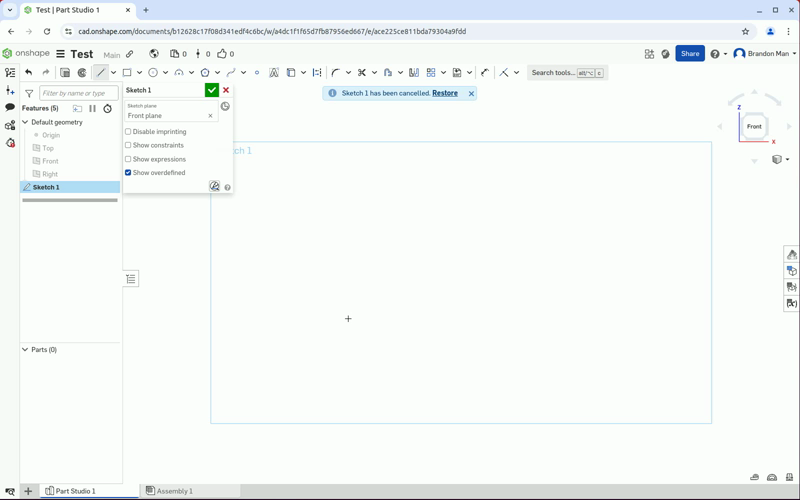
key_down(shift)
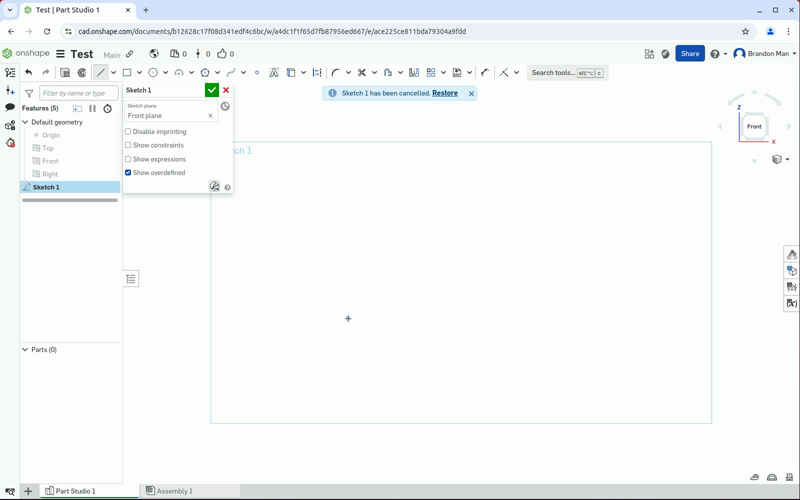
mouse_move(460, 361)
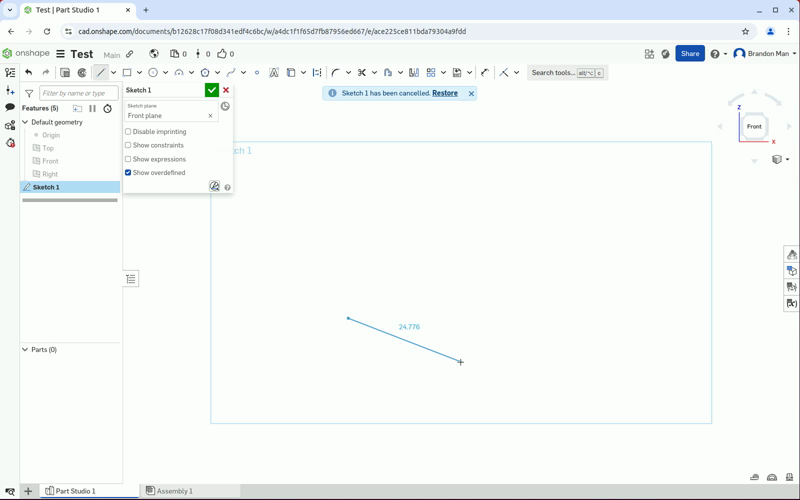
click(460, 361)
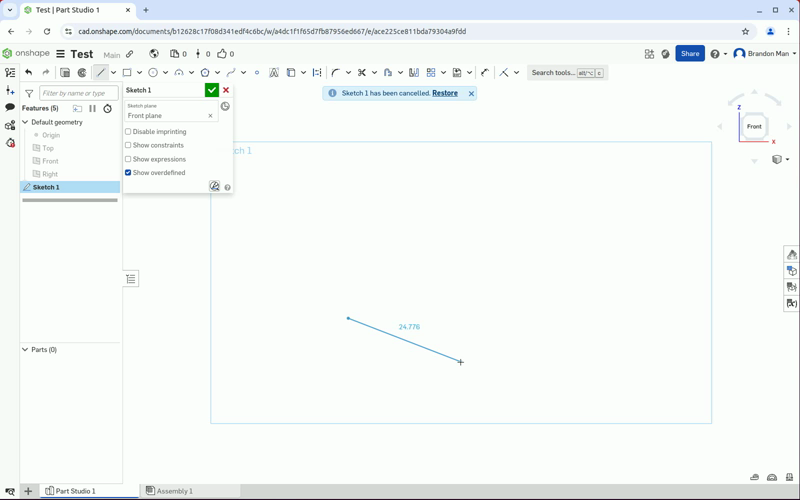
key_up(shift)
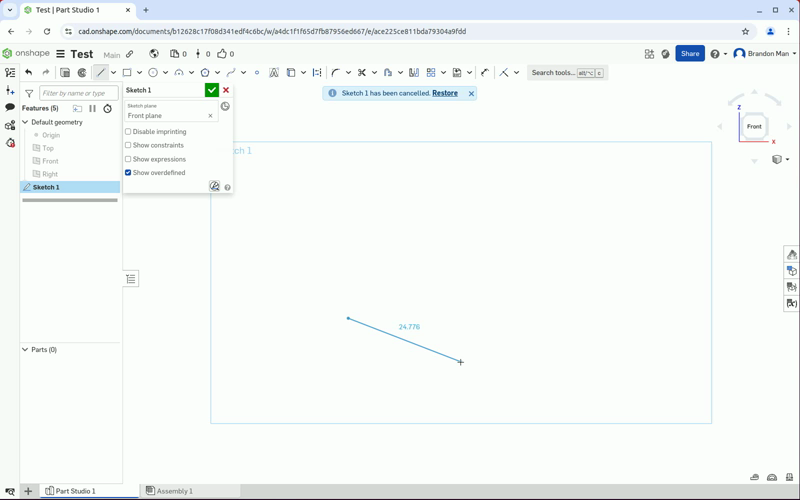
key_down(shift)
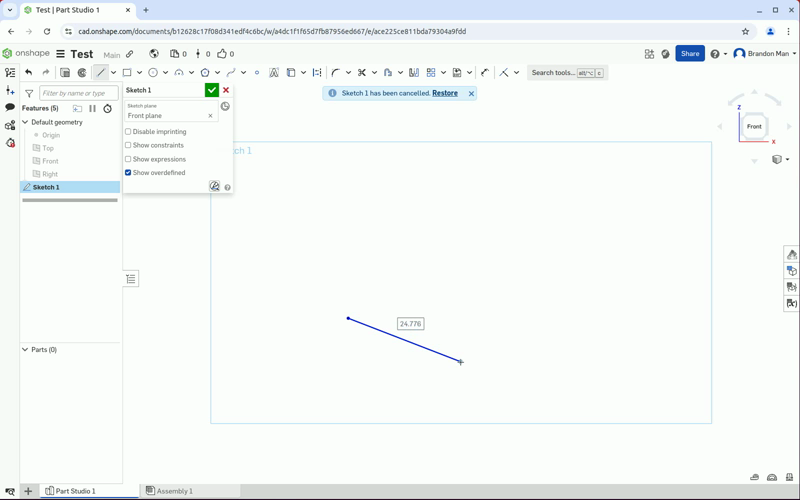
mouse_move(490, 361)
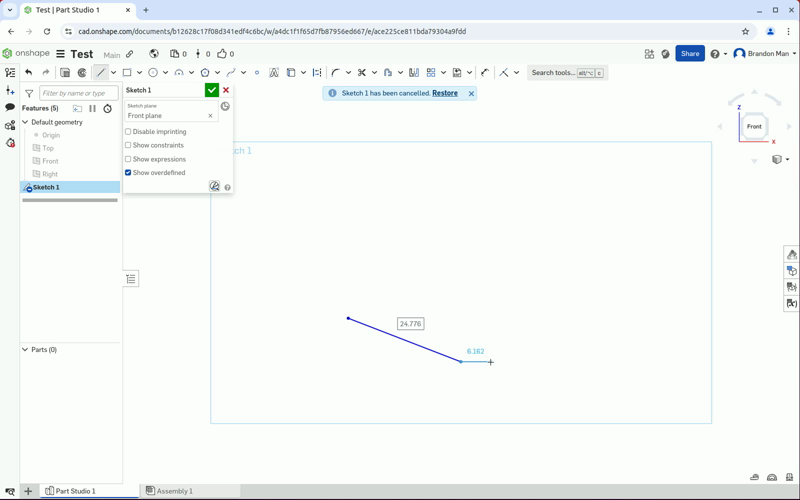
mouse_move(460, 358)
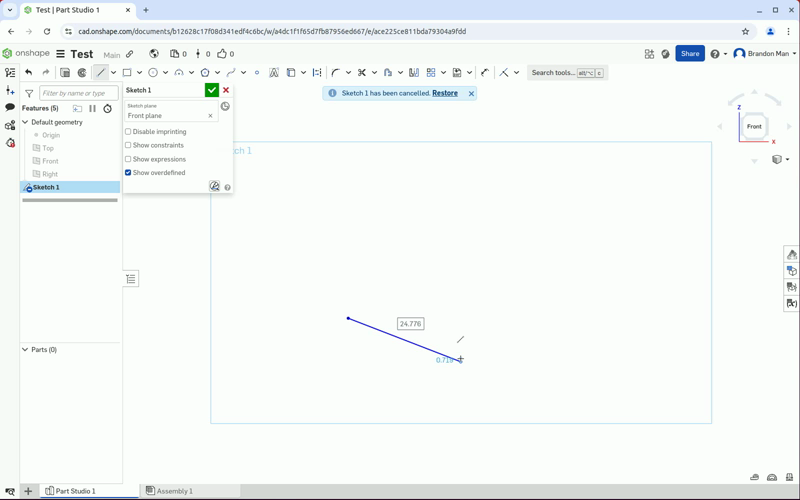
scroll(6)
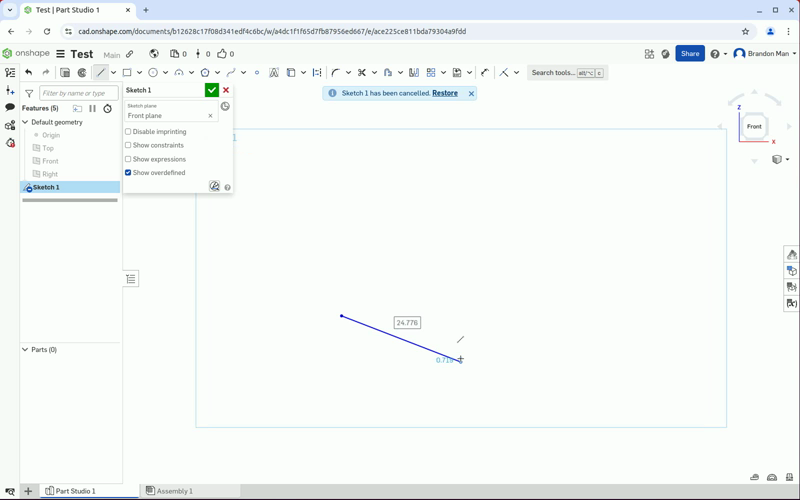
scroll(6)
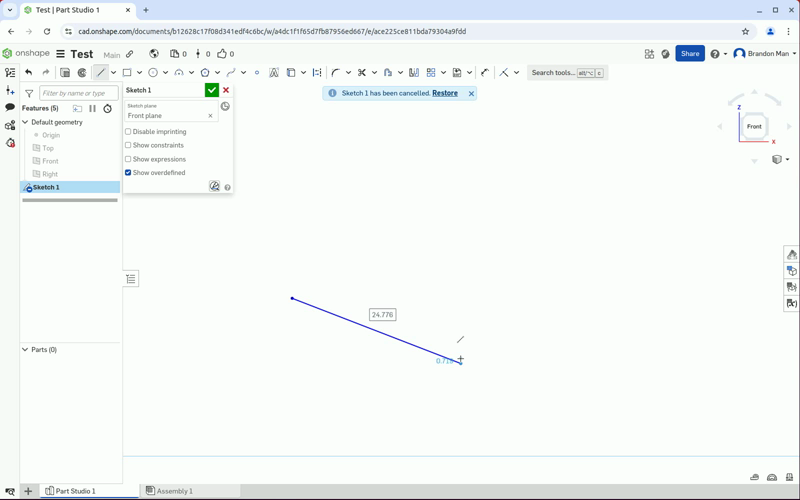
scroll(6)
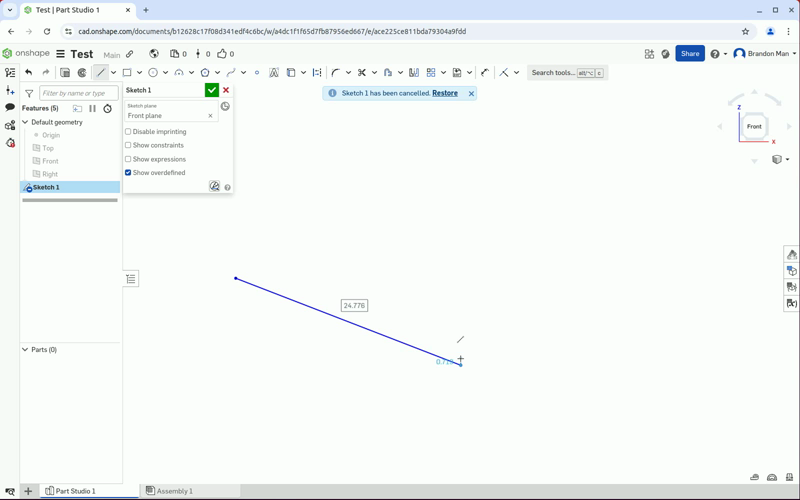
scroll(6)
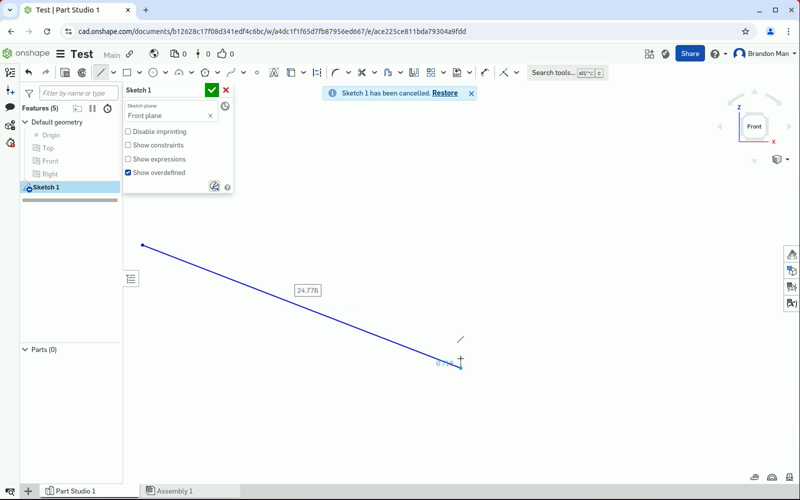
scroll(6)
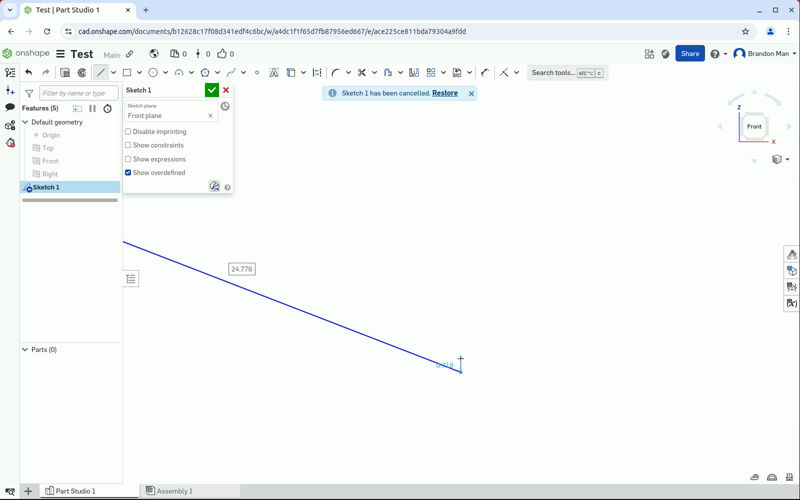
scroll(6)
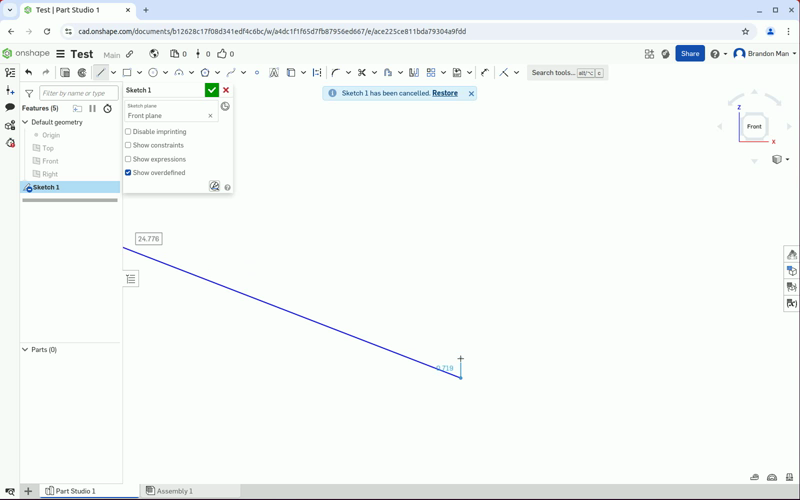
scroll(6)
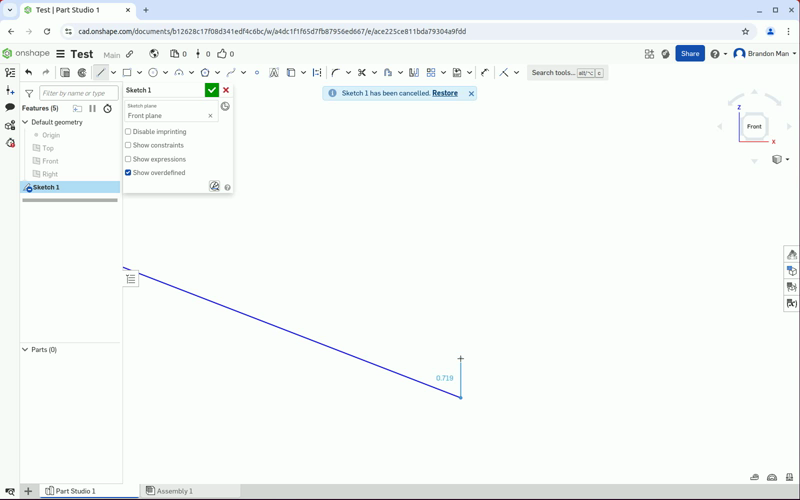
click(460, 358)
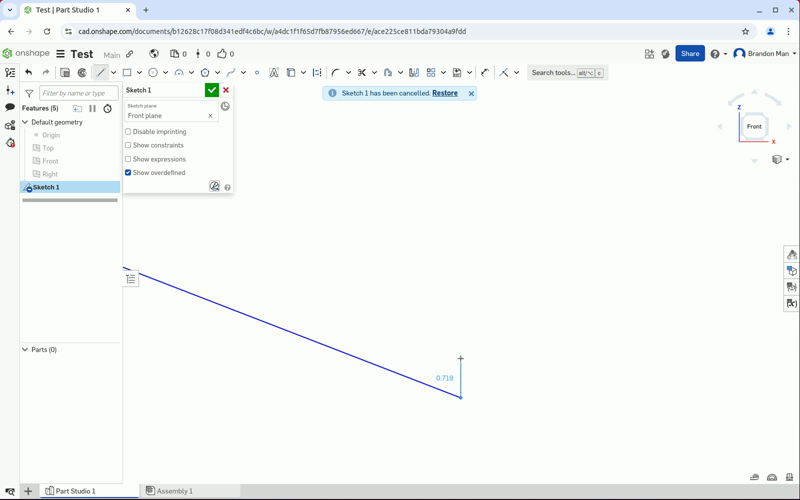
scroll(-6)
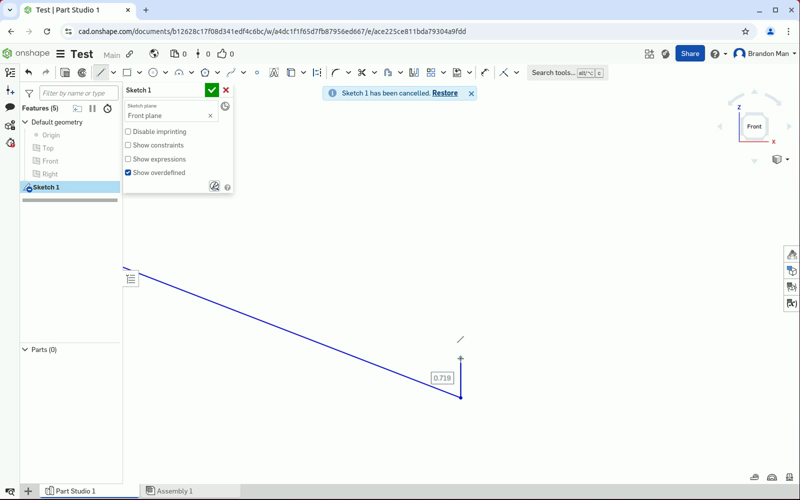
scroll(-6)
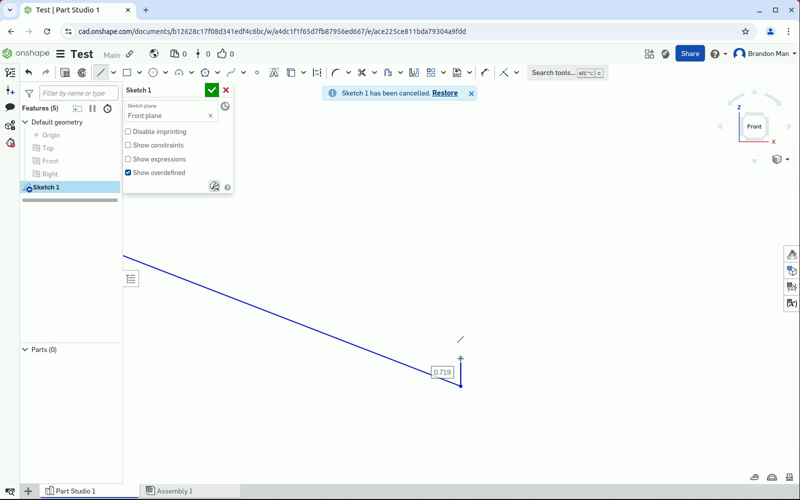
scroll(-6)
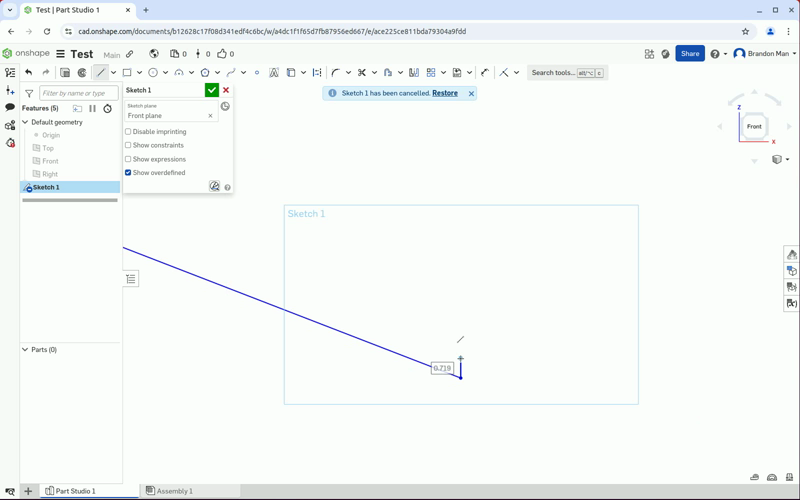
scroll(-6)
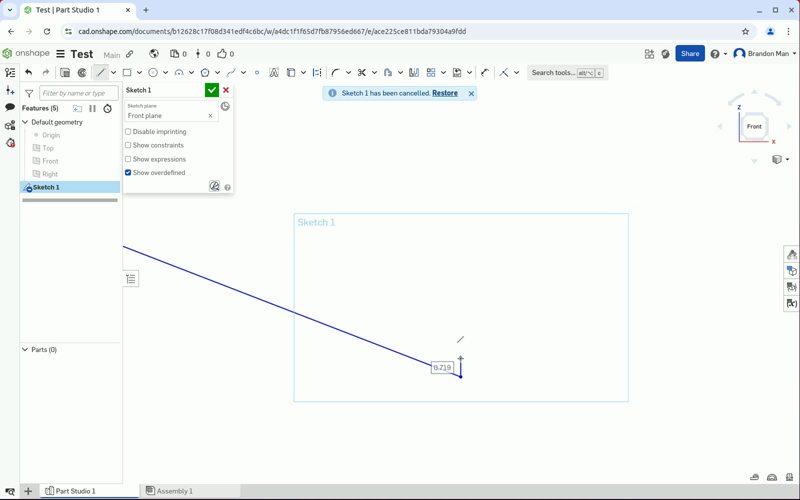
scroll(-6)
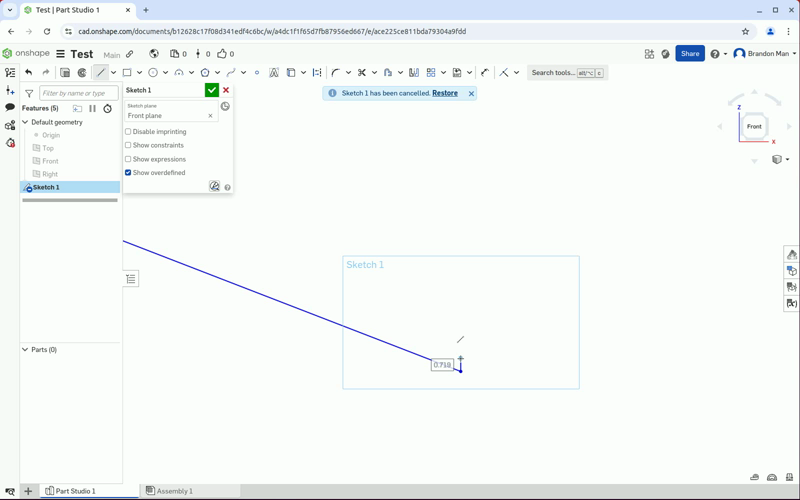
scroll(-6)
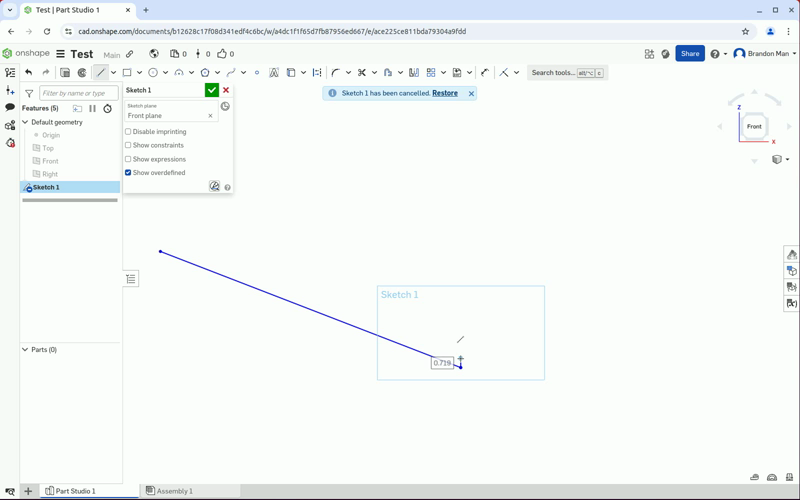
scroll(-6)
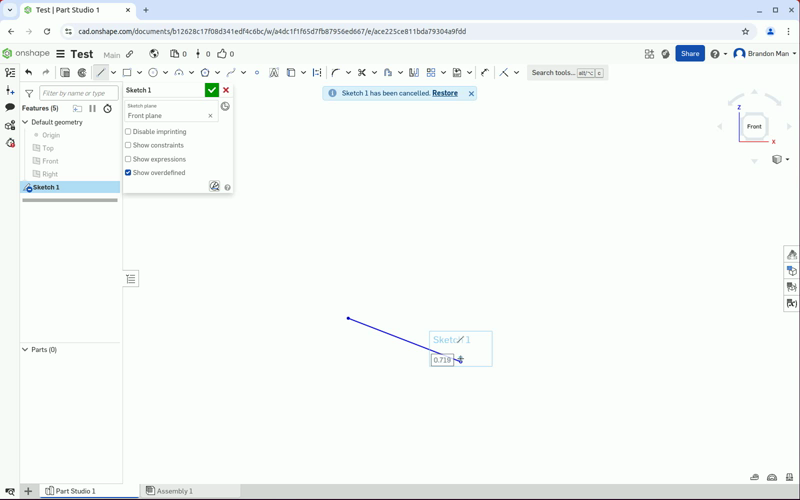
key_up(shift)
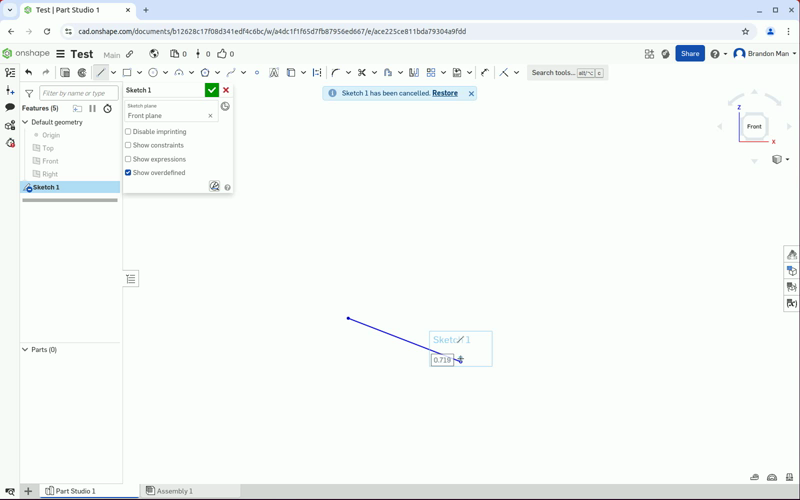
key_down(shift)
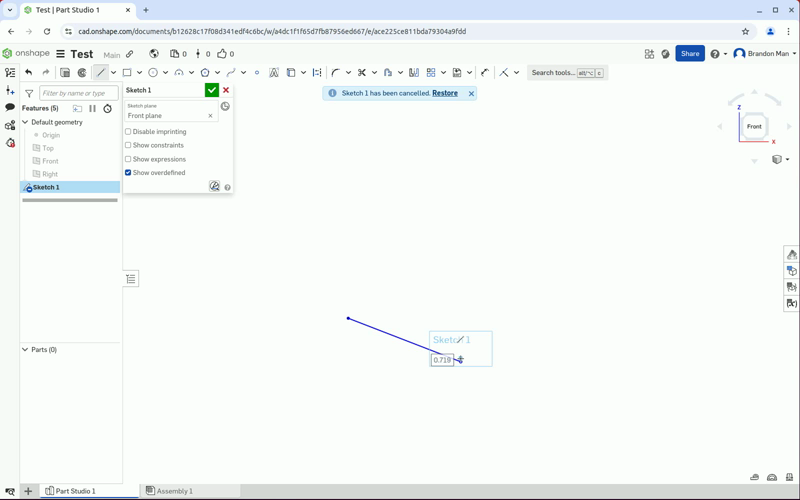
mouse_move(351, 315)
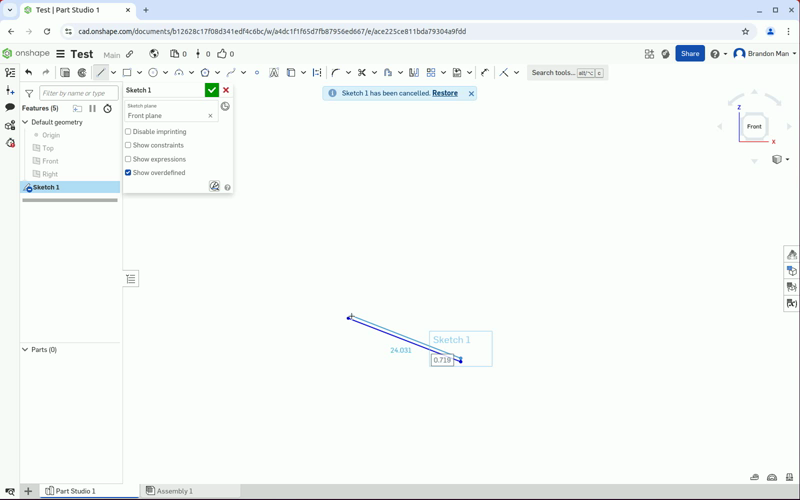
scroll(6)
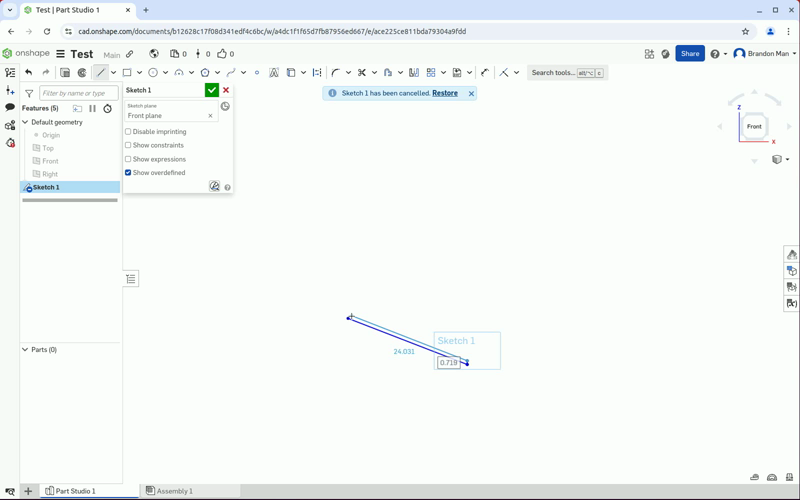
scroll(6)
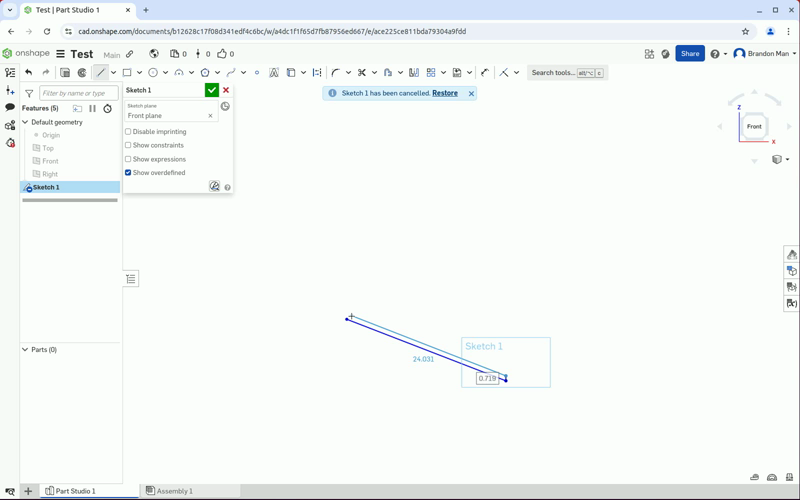
scroll(6)
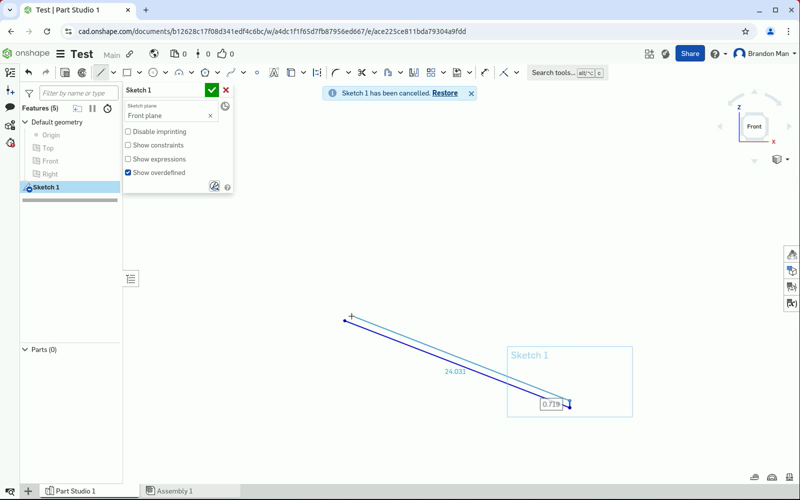
scroll(6)
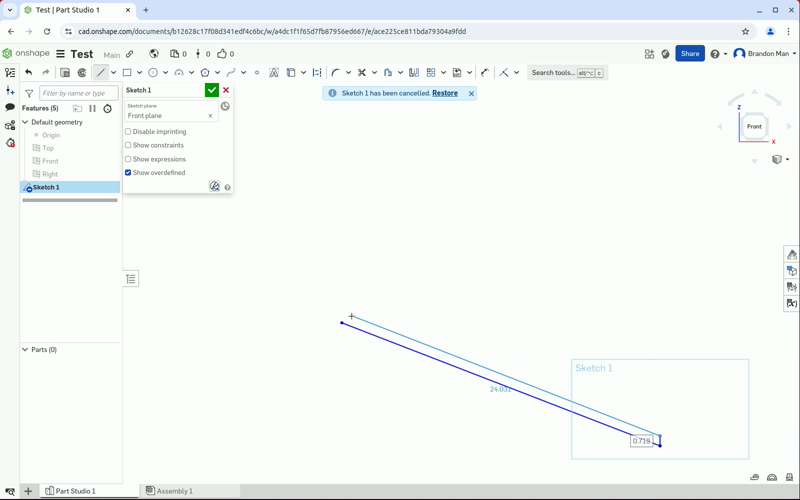
scroll(6)
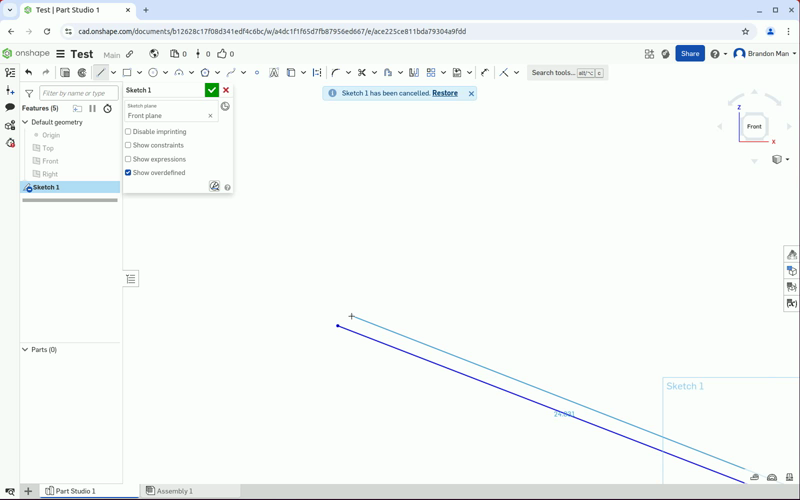
scroll(6)
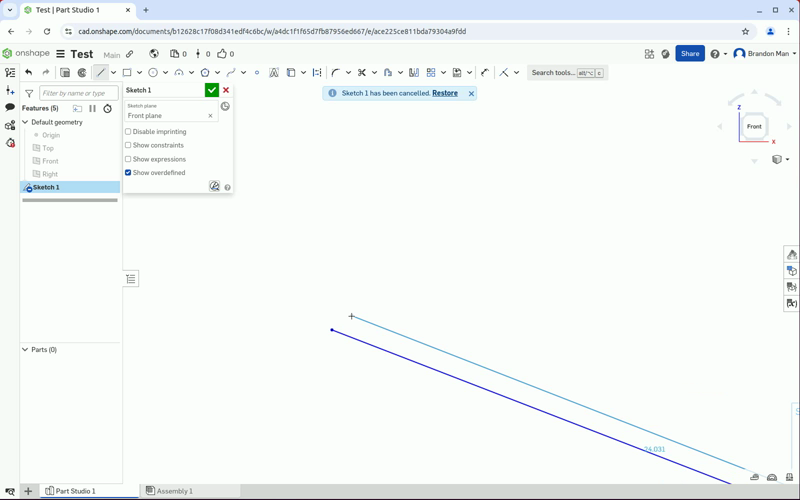
scroll(6)
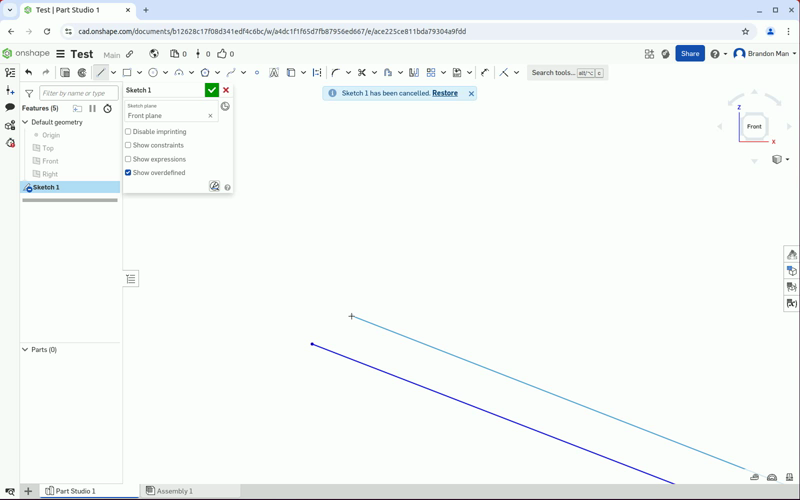
click(351, 315)
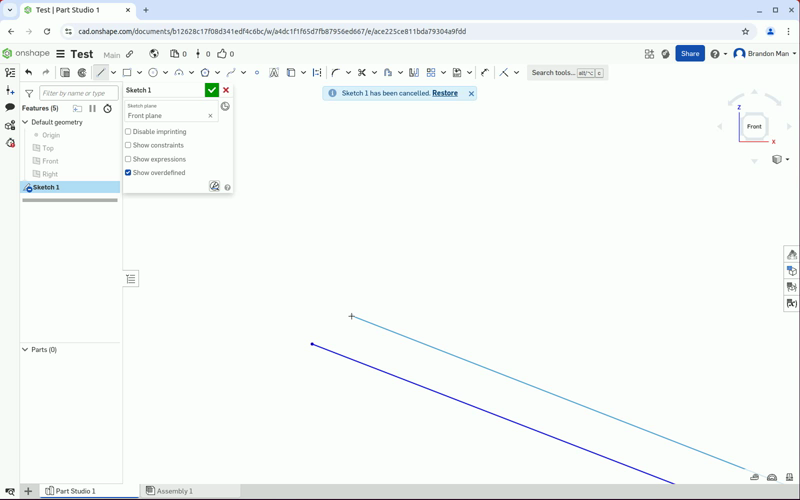
scroll(-6)
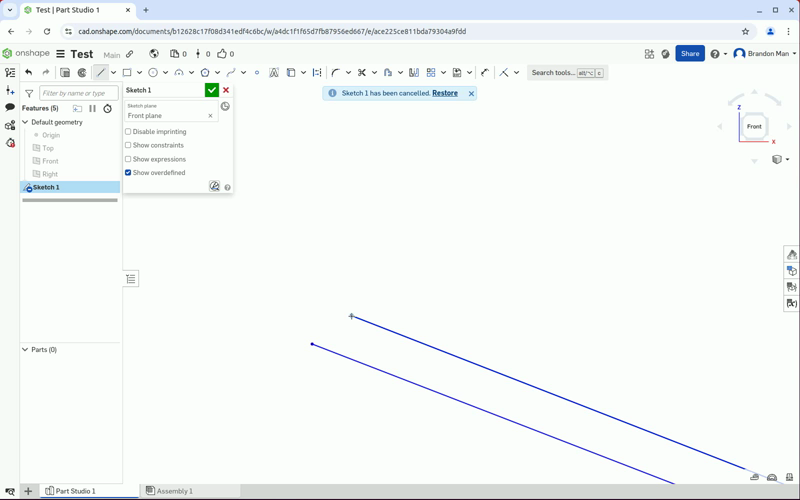
scroll(-6)
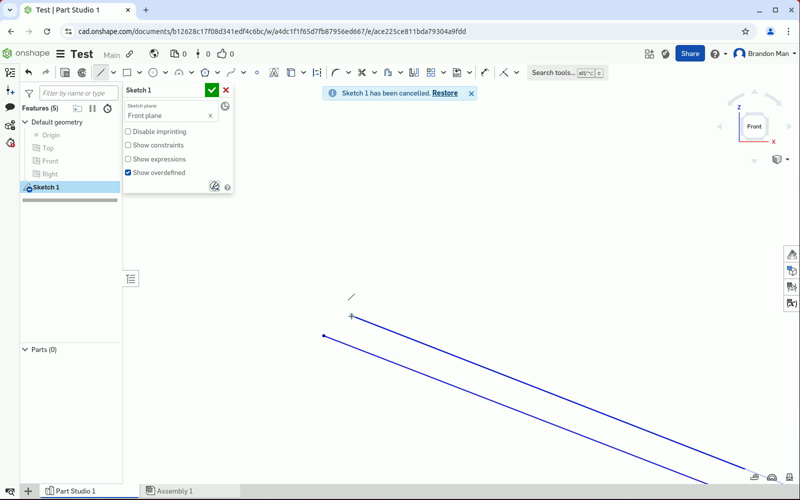
scroll(-6)
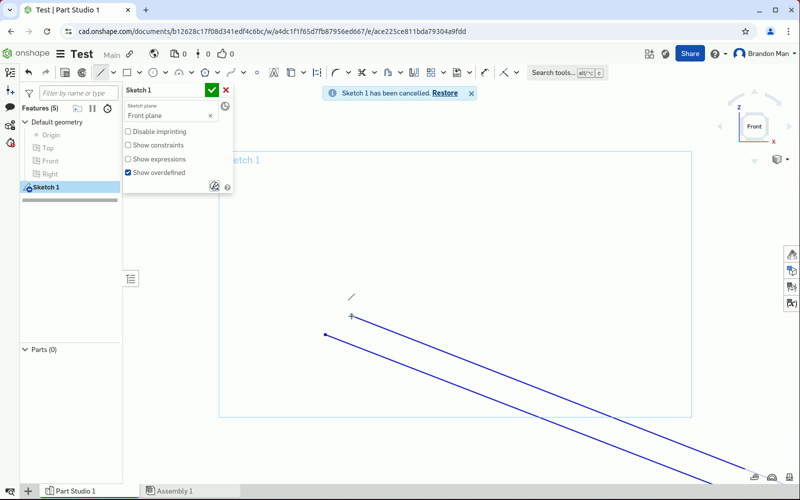
scroll(-6)
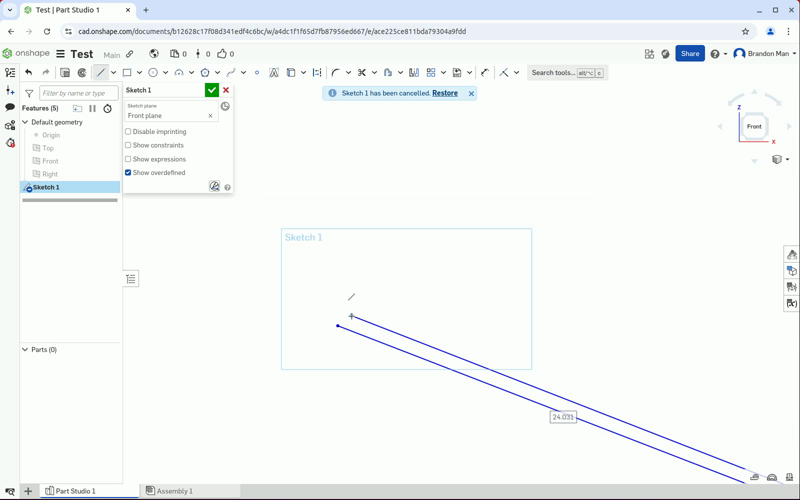
scroll(-6)
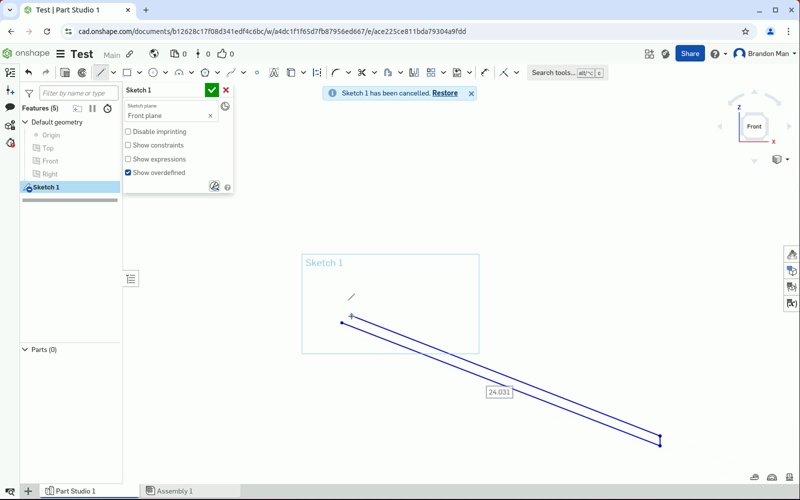
scroll(-6)
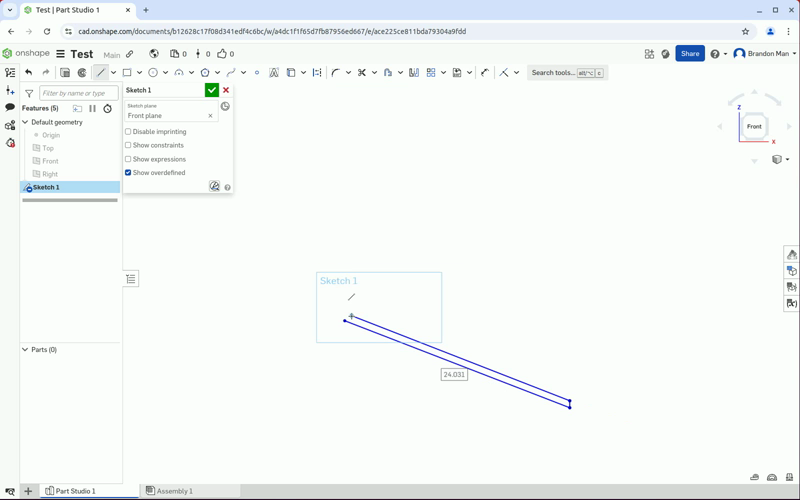
scroll(-6)
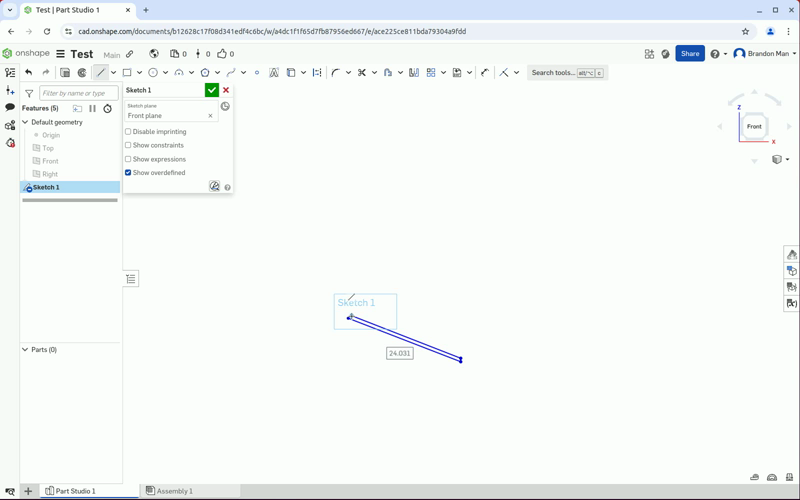
key_up(shift)
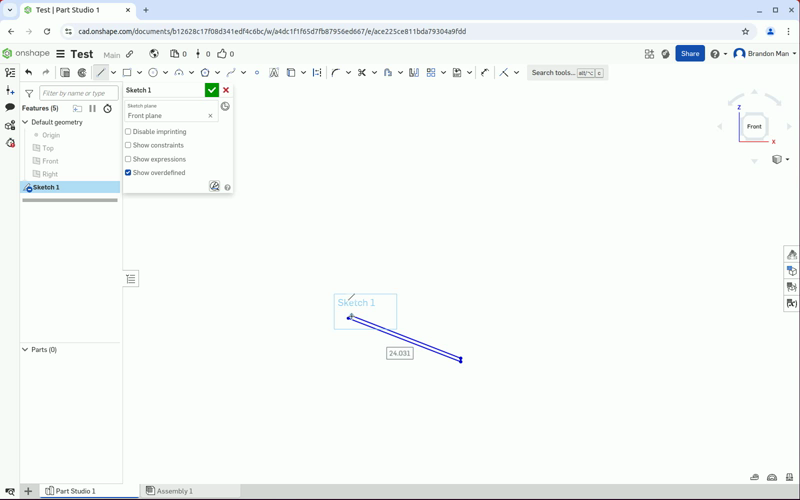
key_down(shift)
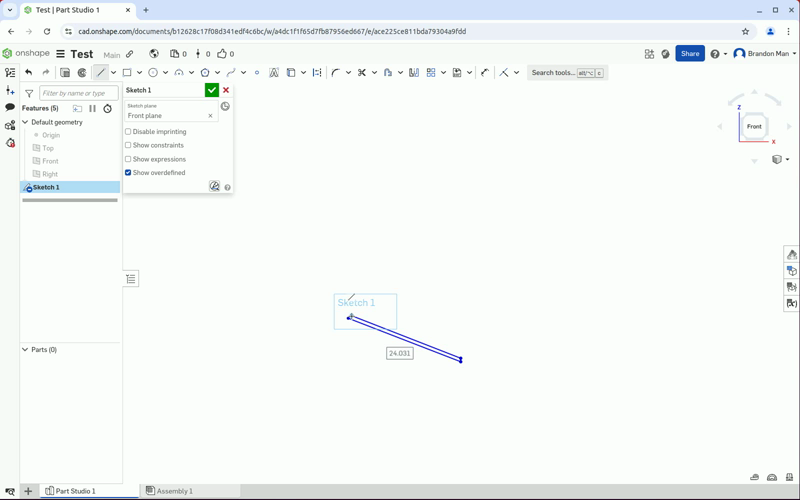
mouse_move(351, 229)
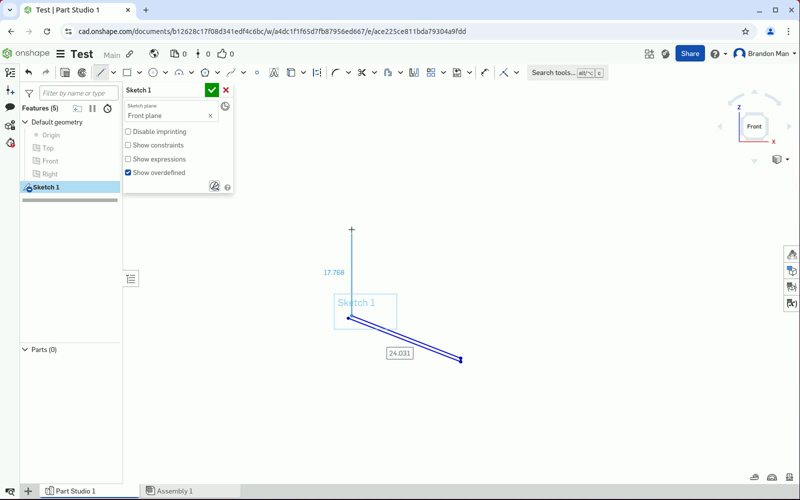
click(351, 229)
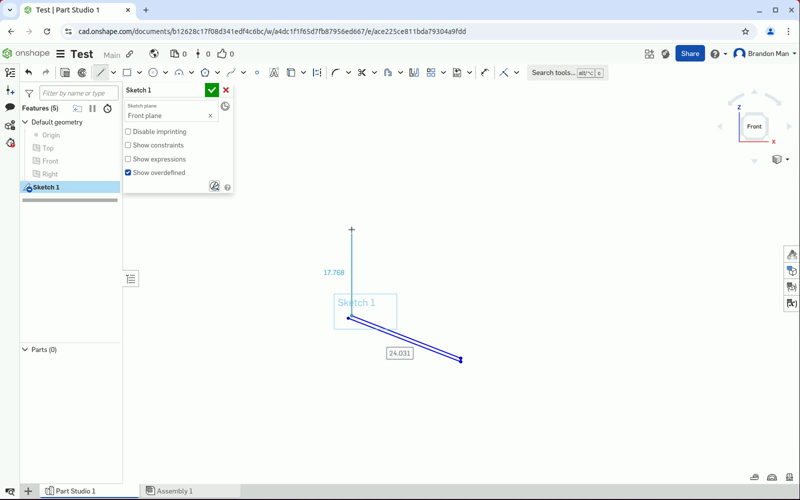
key_up(shift)
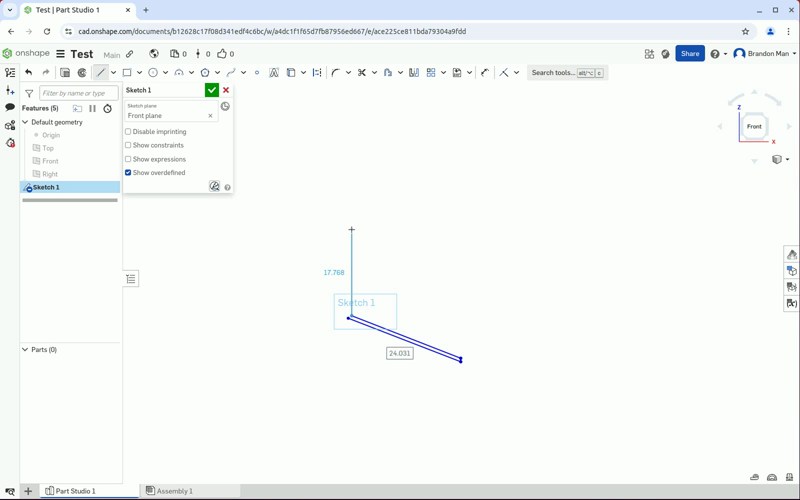
key_down(shift)
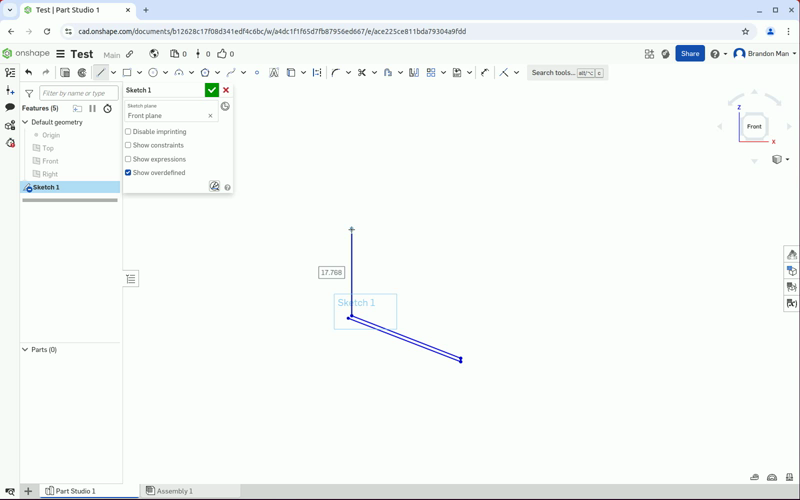
mouse_move(460, 271)
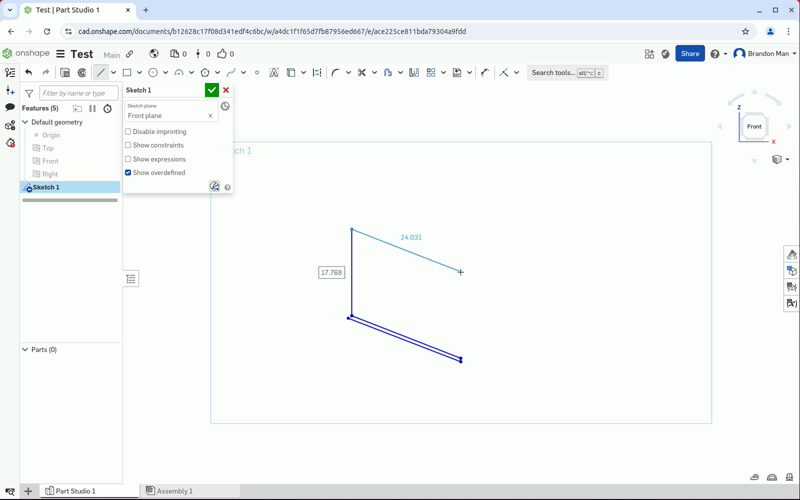
click(460, 271)
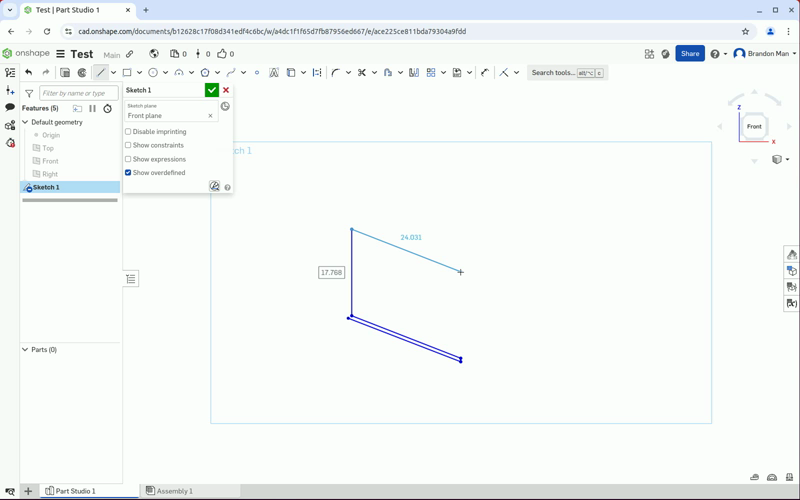
key_up(shift)
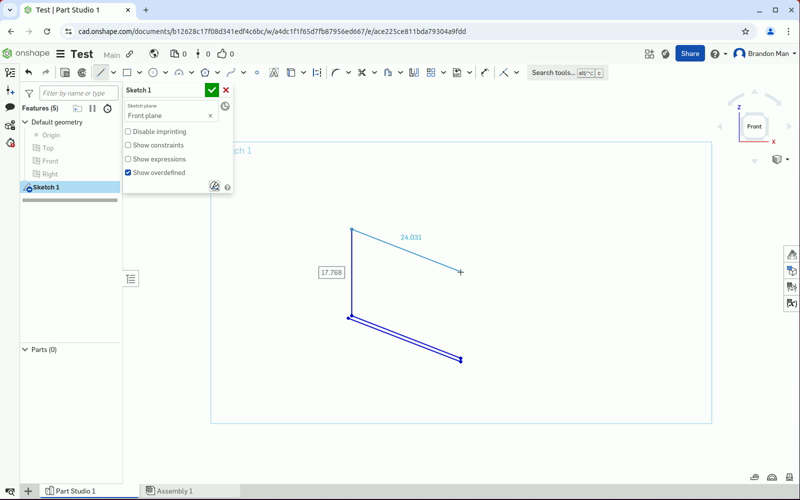
key_down(shift)
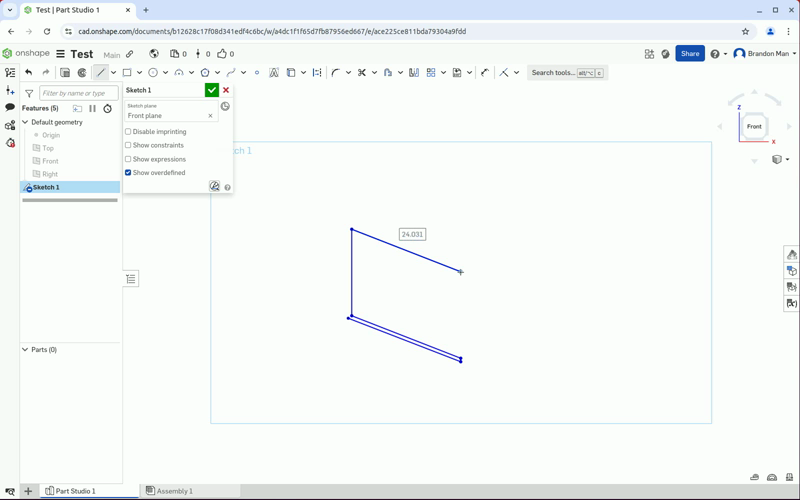
mouse_move(490, 271)
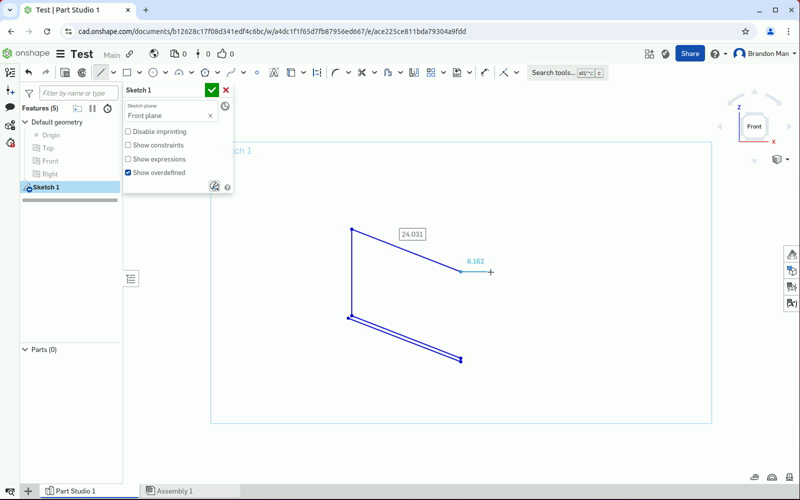
mouse_move(460, 267)
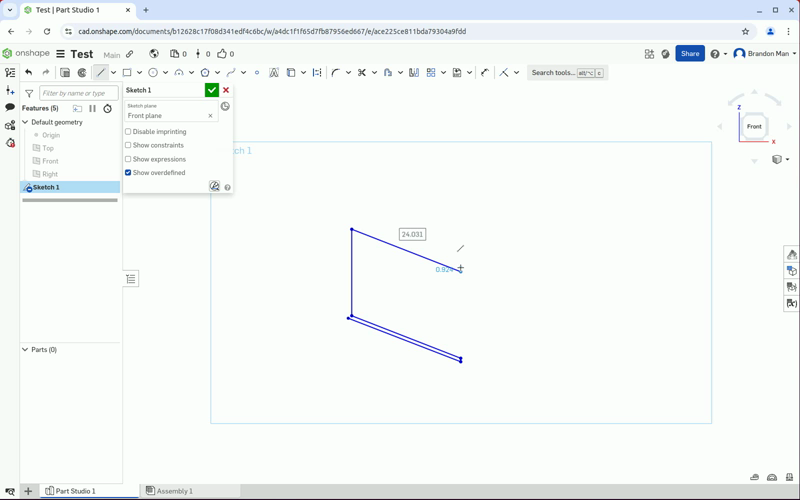
scroll(6)
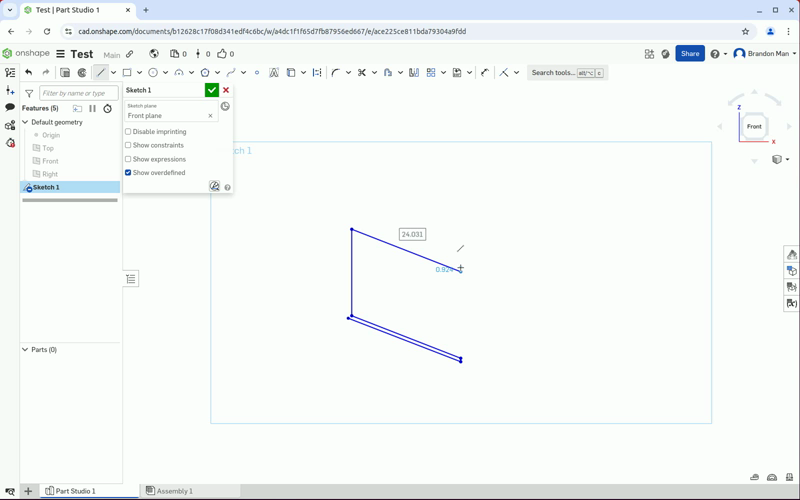
scroll(6)
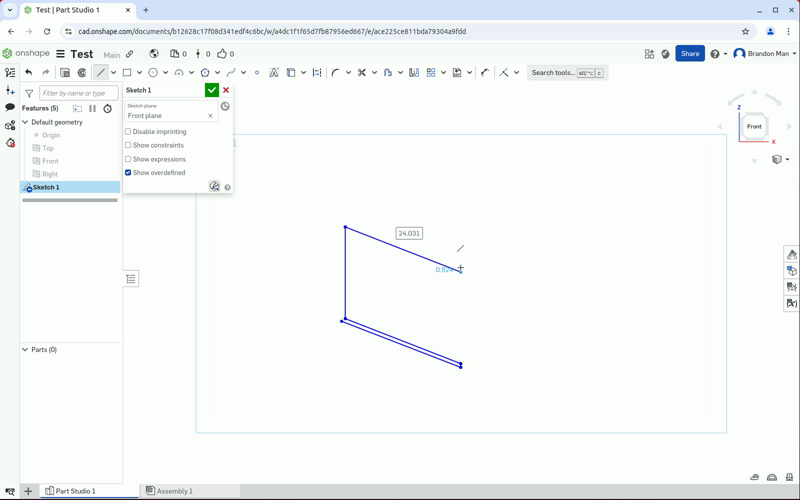
scroll(6)
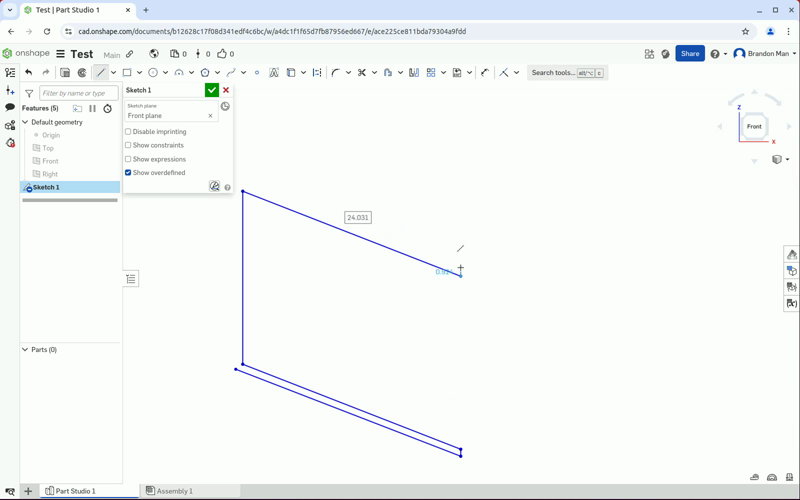
scroll(6)
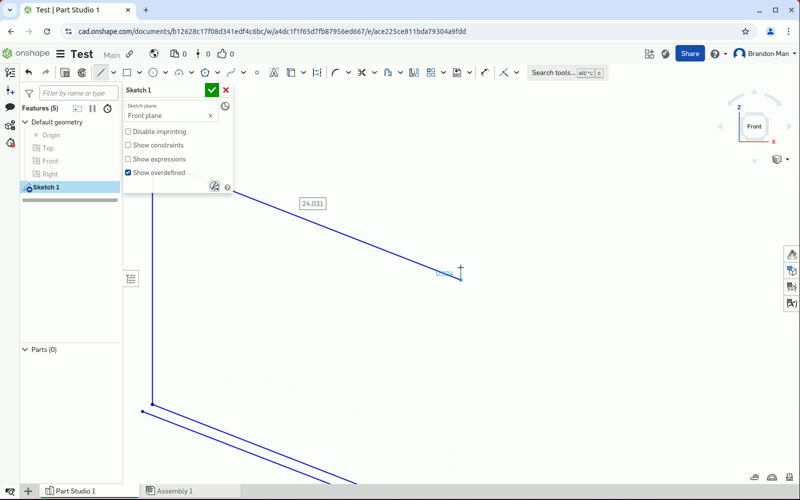
scroll(6)
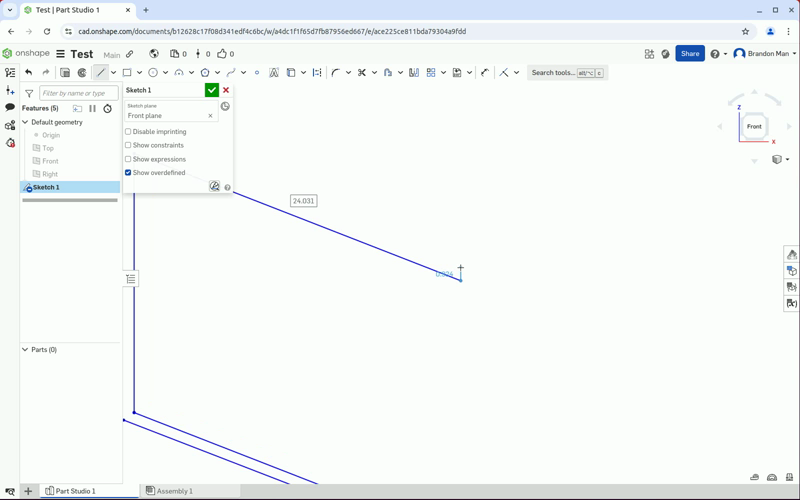
scroll(6)
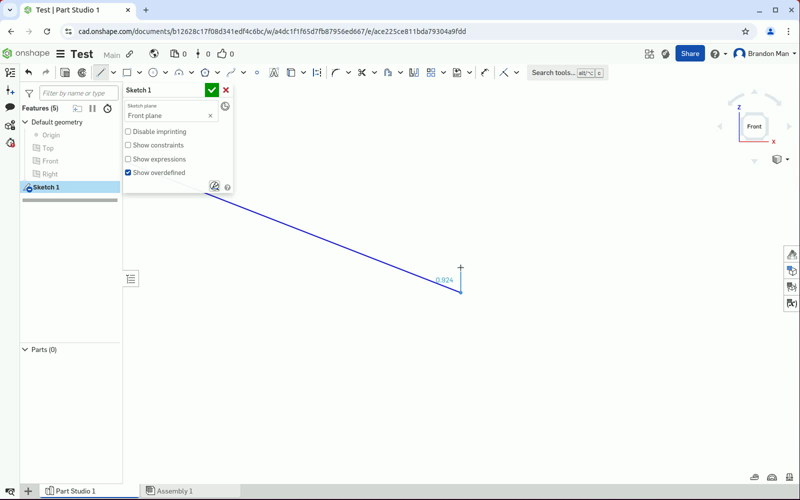
scroll(6)
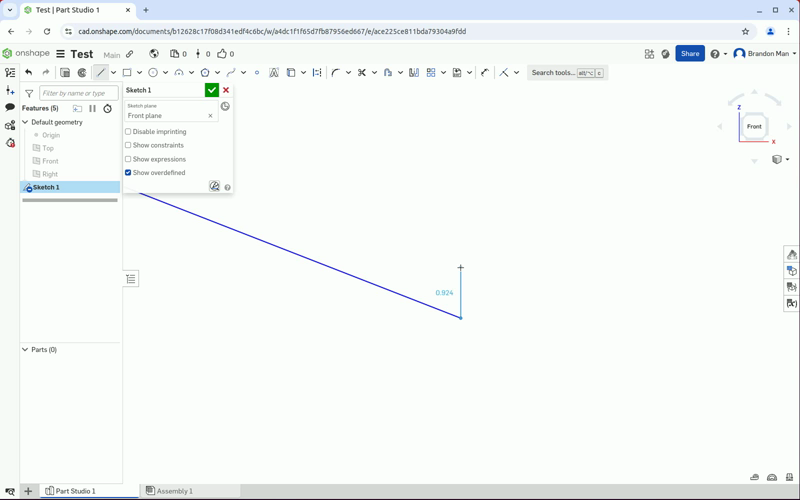
click(460, 267)
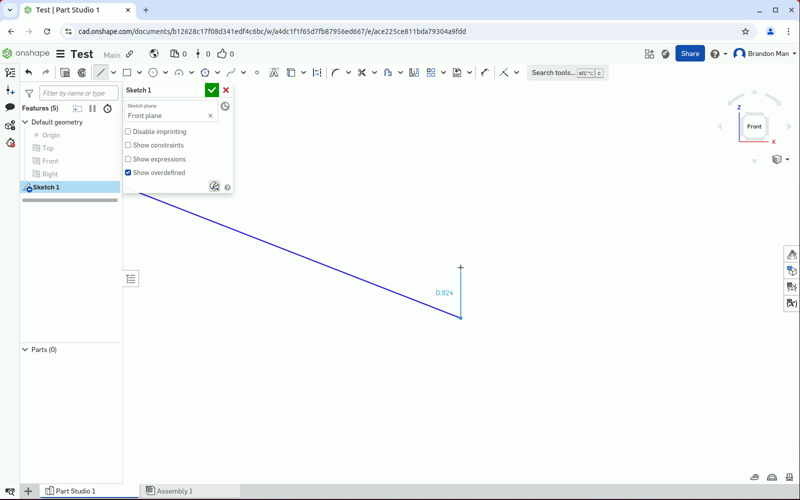
scroll(-6)
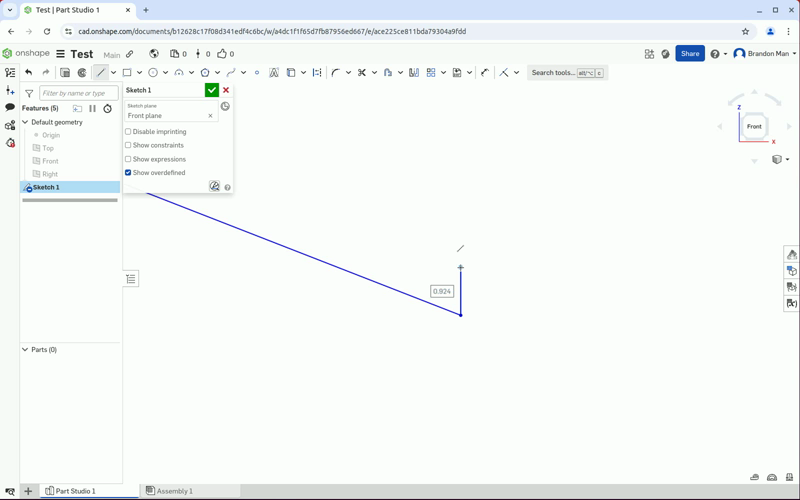
scroll(-6)
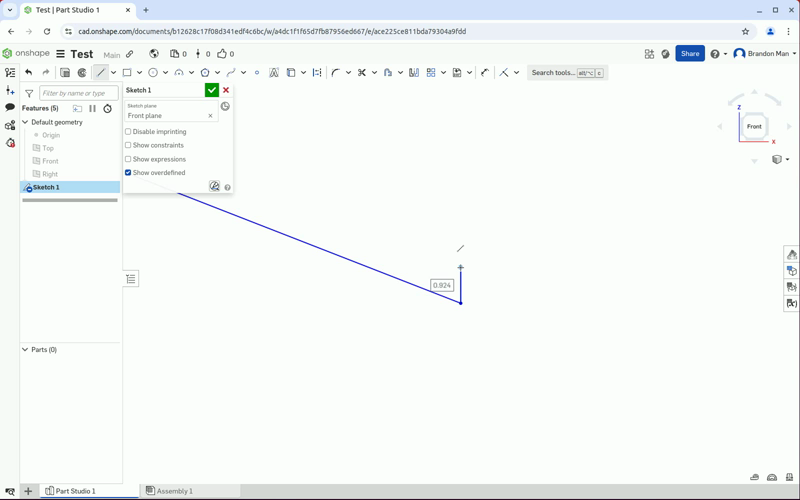
scroll(-6)
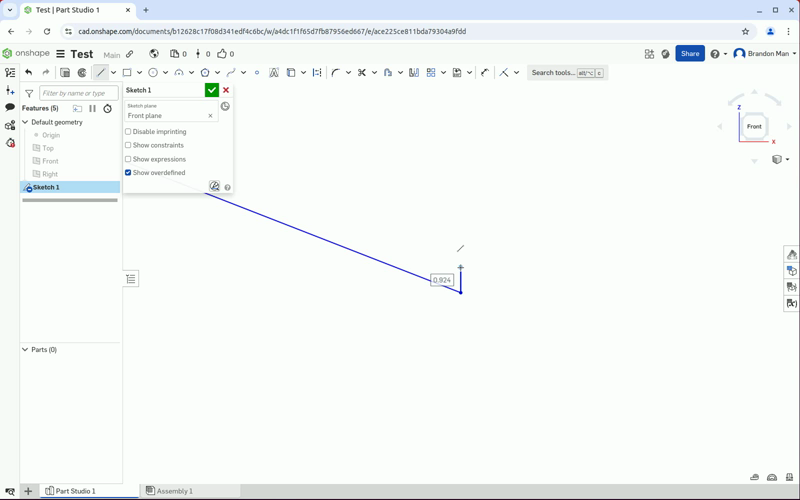
scroll(-6)
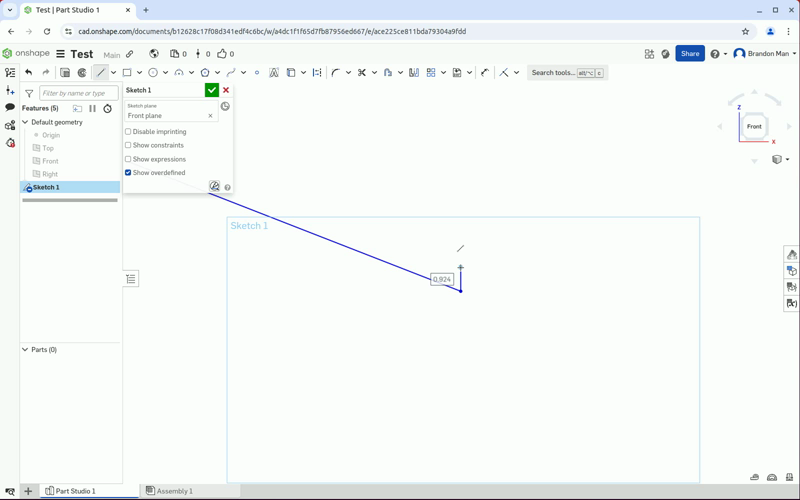
scroll(-6)
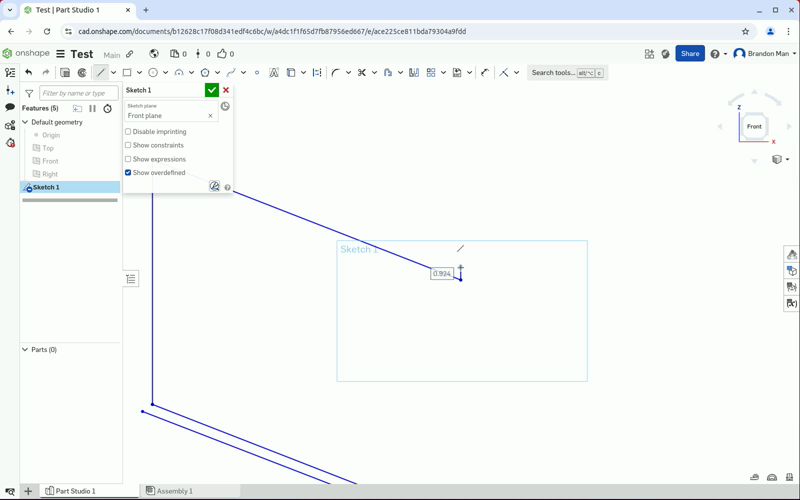
scroll(-6)
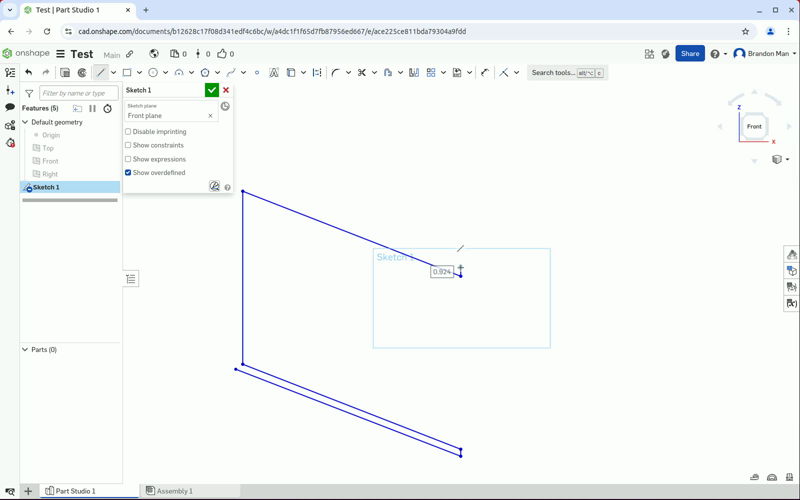
scroll(-6)
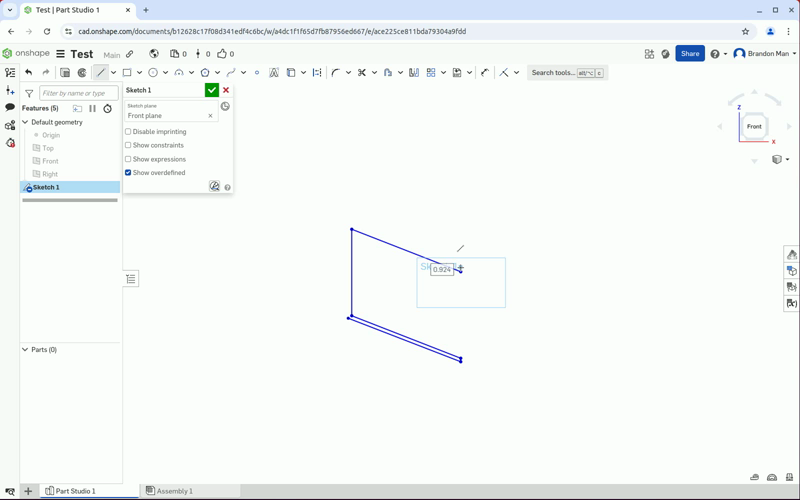
key_up(shift)
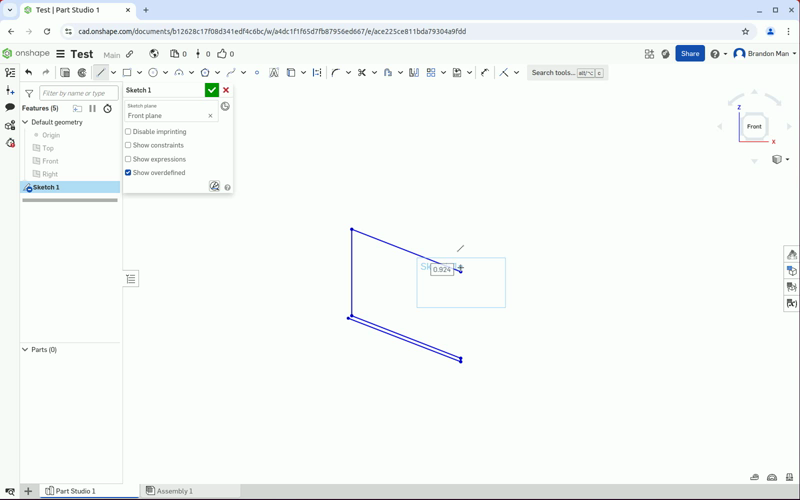
key_down(shift)
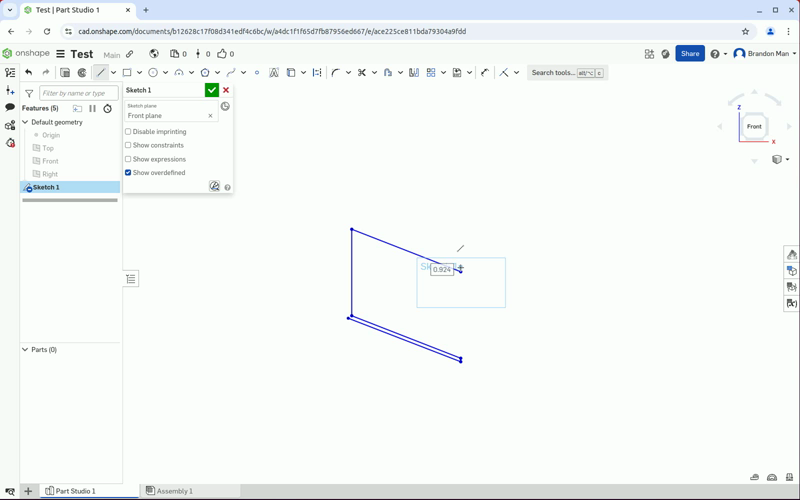
mouse_move(348, 223)
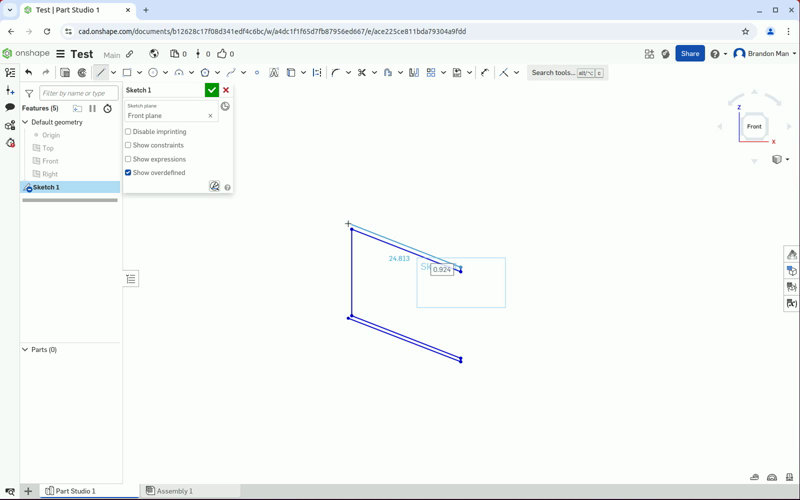
click(348, 223)
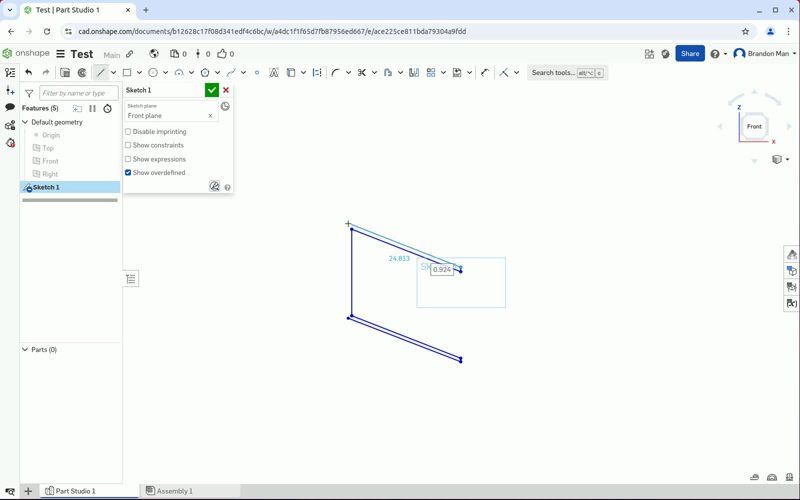
key_up(shift)
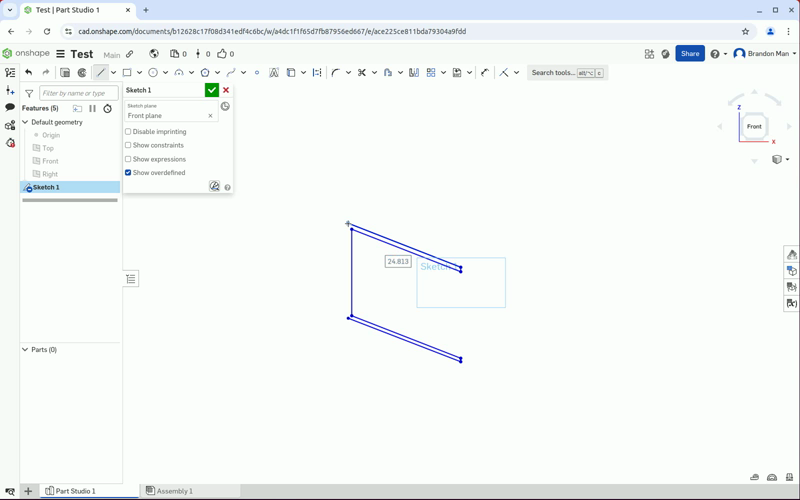
key_down(shift)
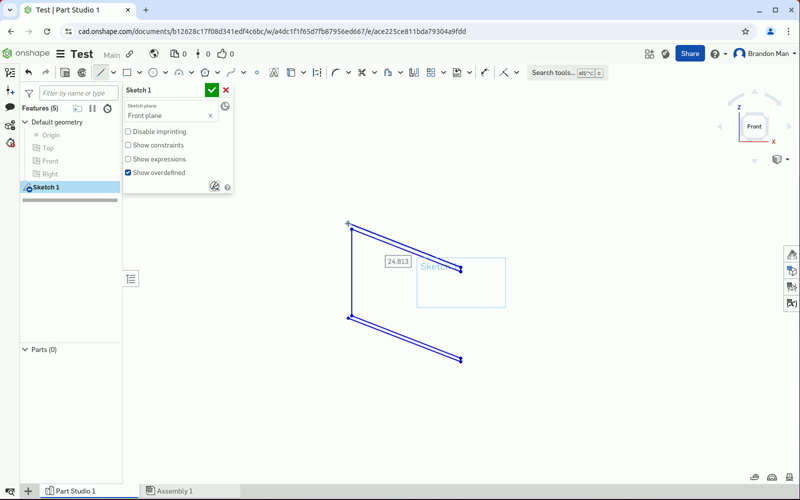
mouse_move(348, 318)
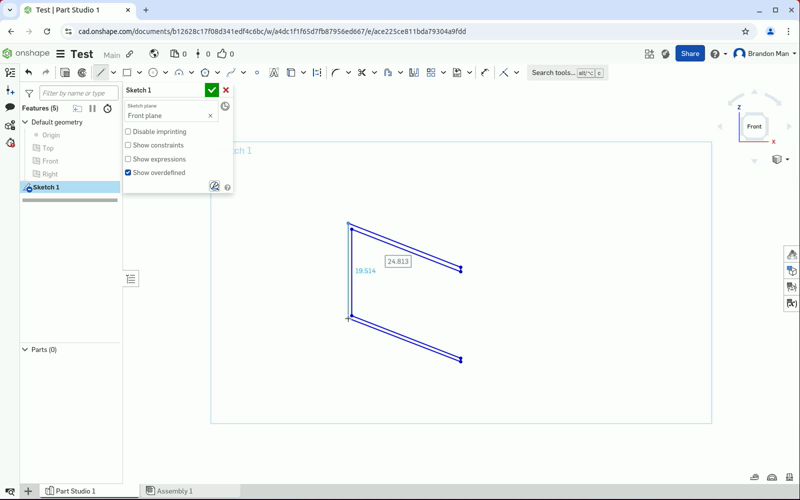
scroll(6)
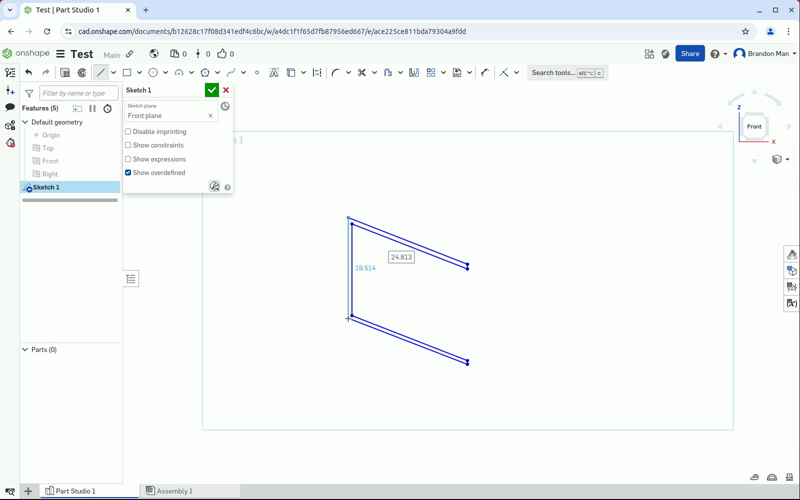
scroll(6)
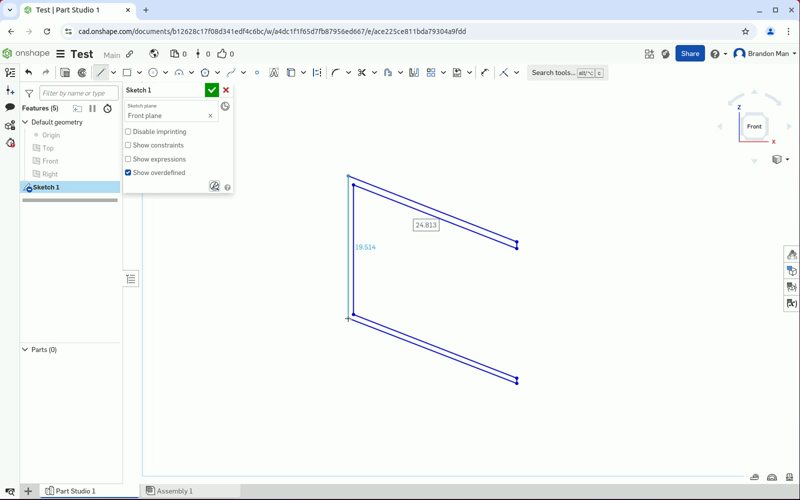
scroll(6)
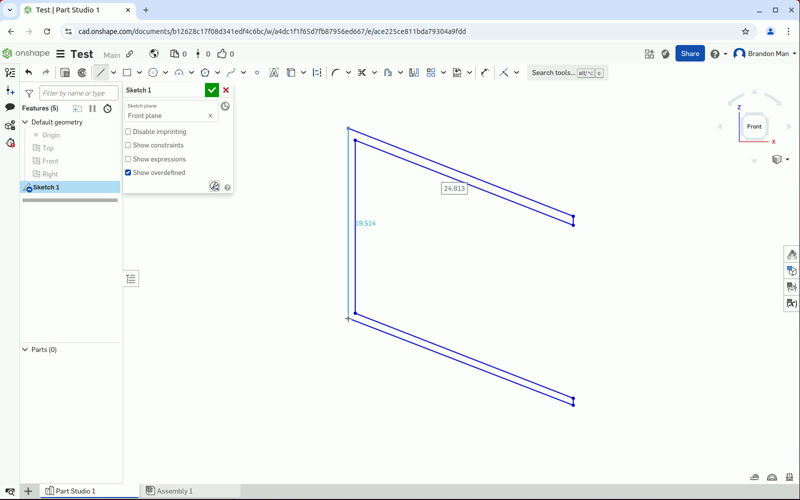
scroll(6)
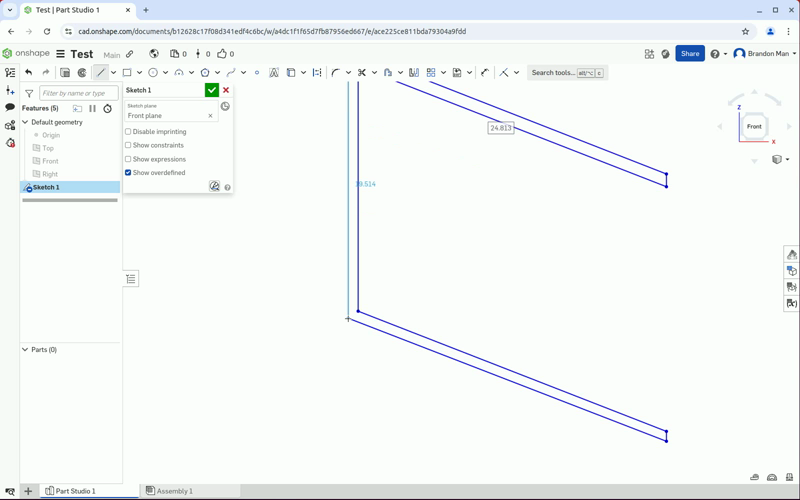
scroll(6)
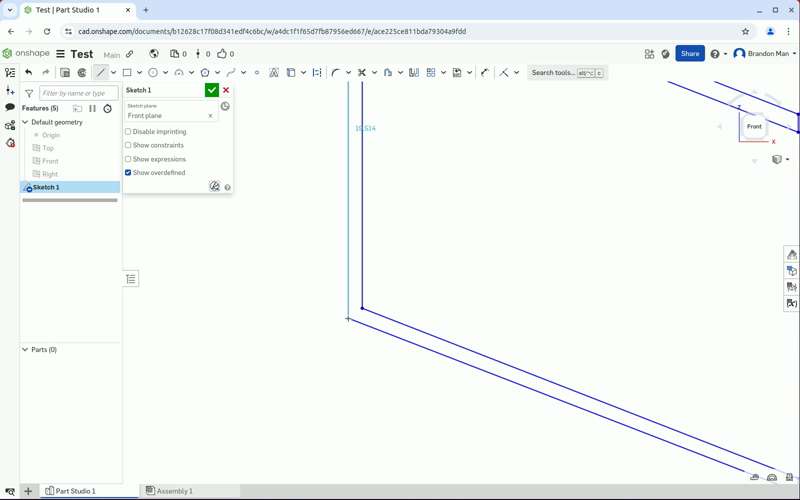
scroll(6)
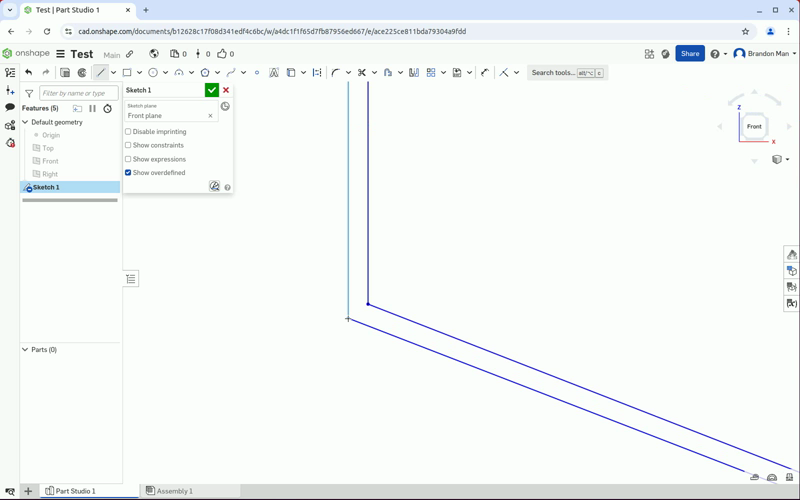
scroll(6)
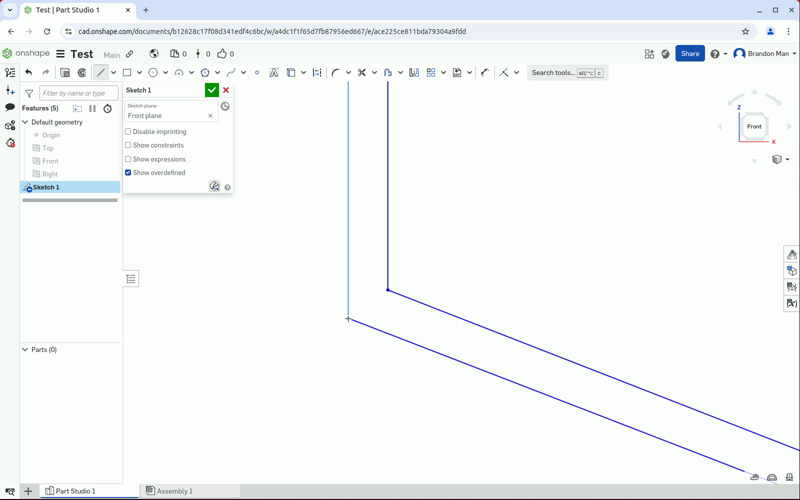
key_up(shift)
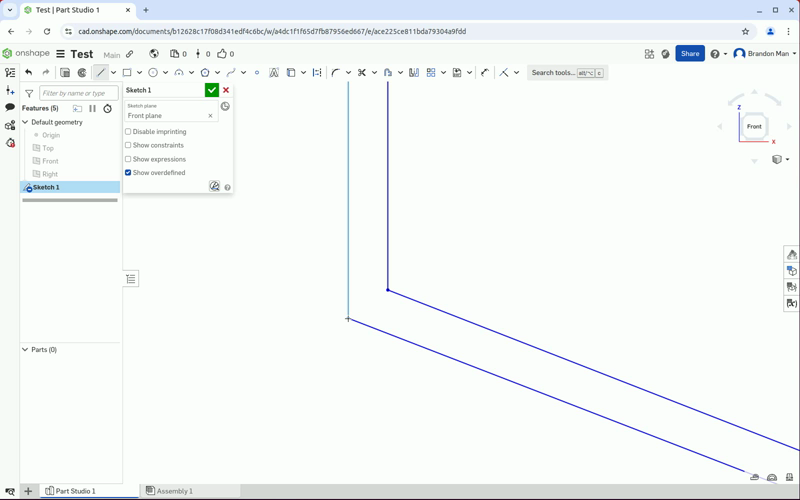
click(348, 318)
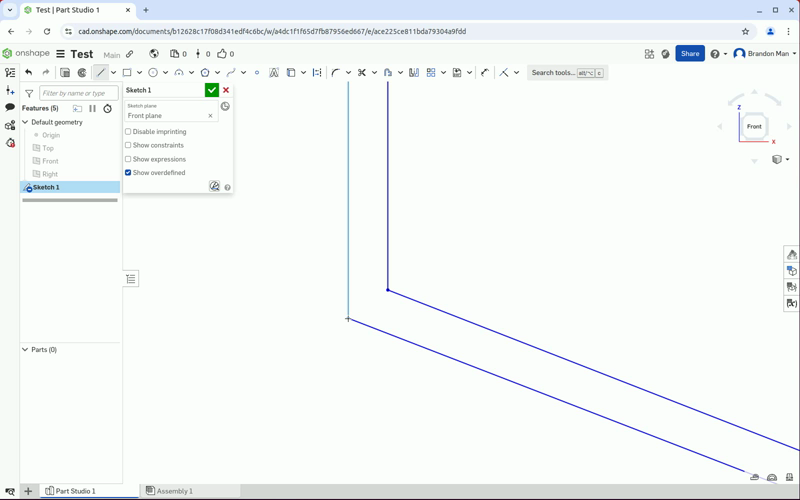
scroll(-6)
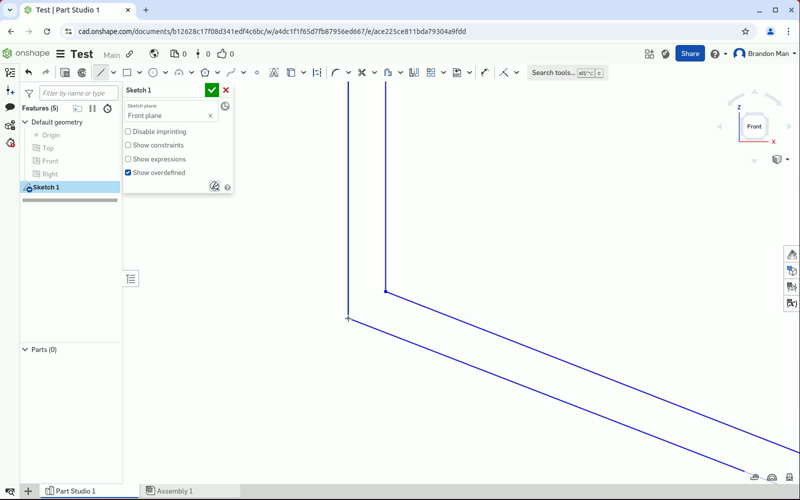
scroll(-6)
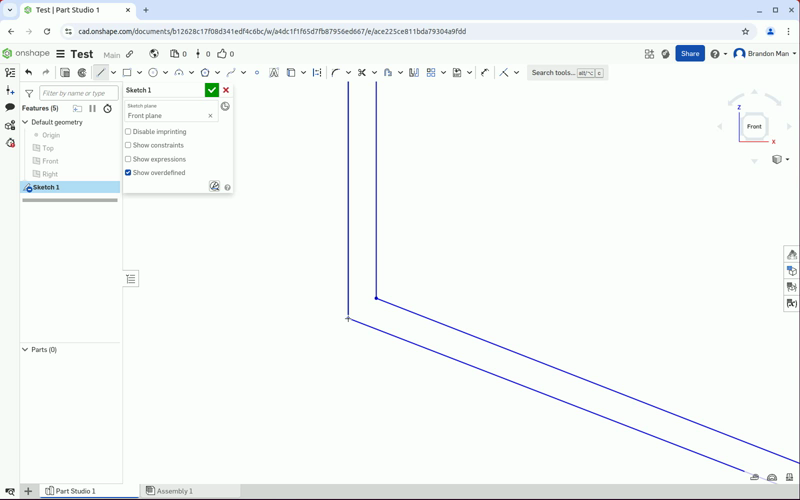
scroll(-6)
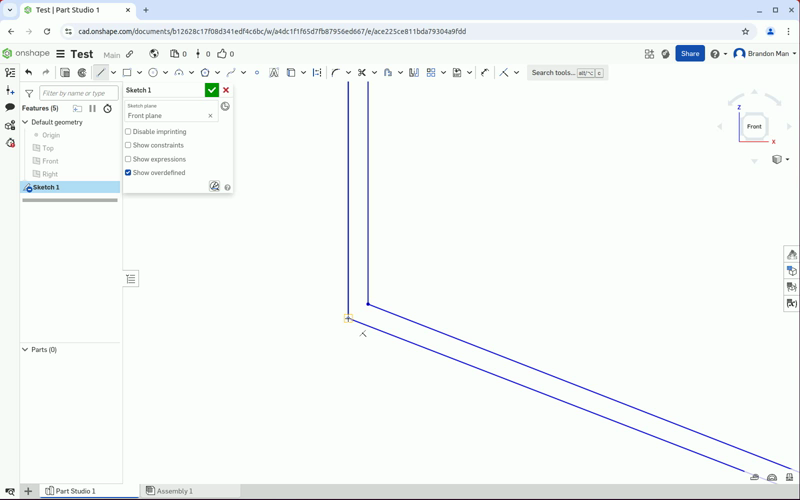
scroll(-6)
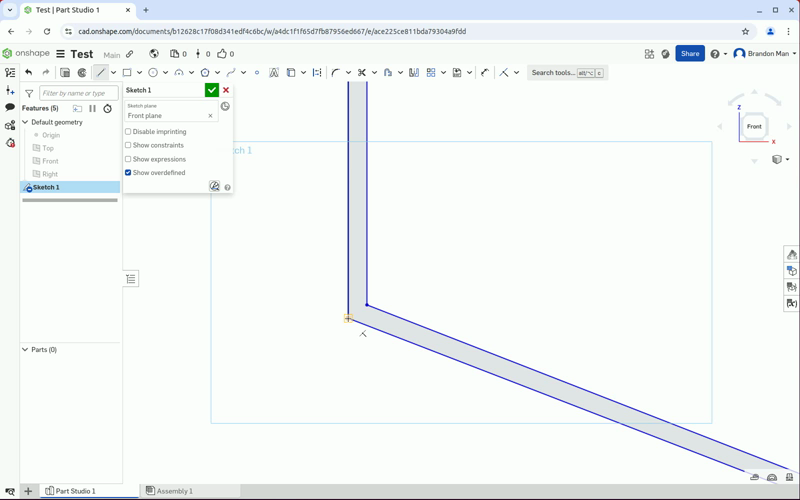
scroll(-6)
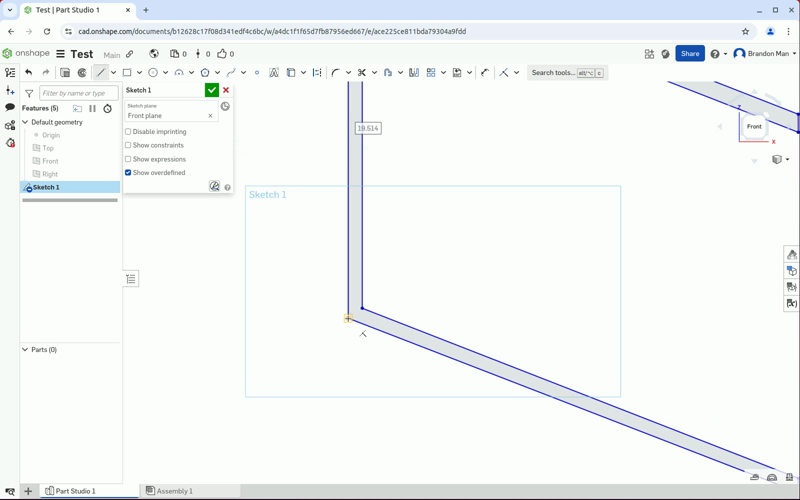
scroll(-6)
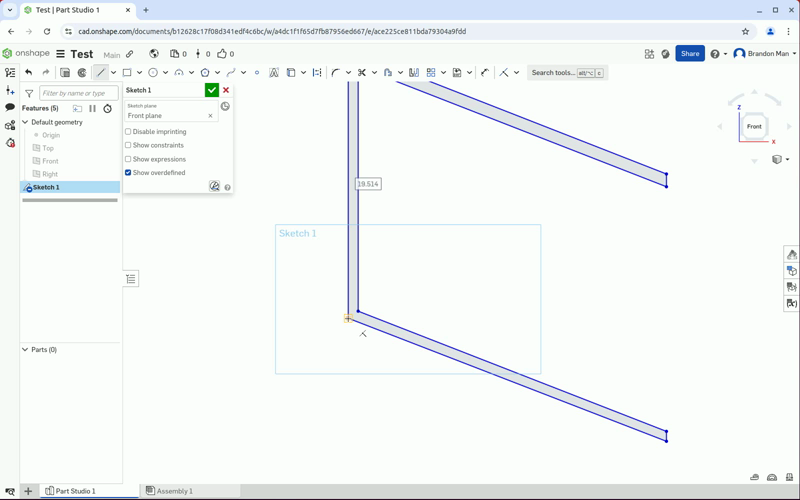
scroll(-6)
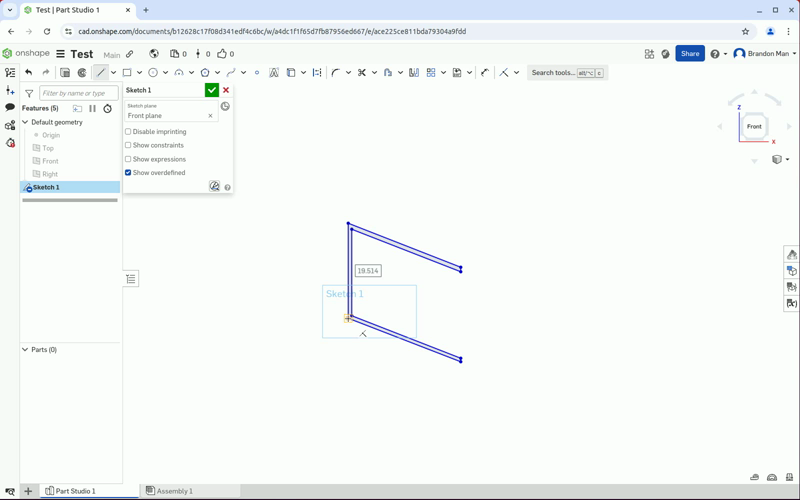
key(esc)
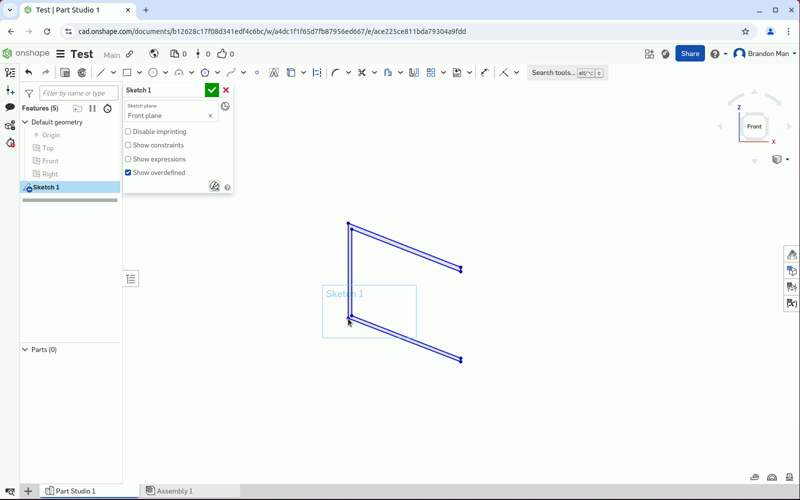
mouse_move(459, 269)
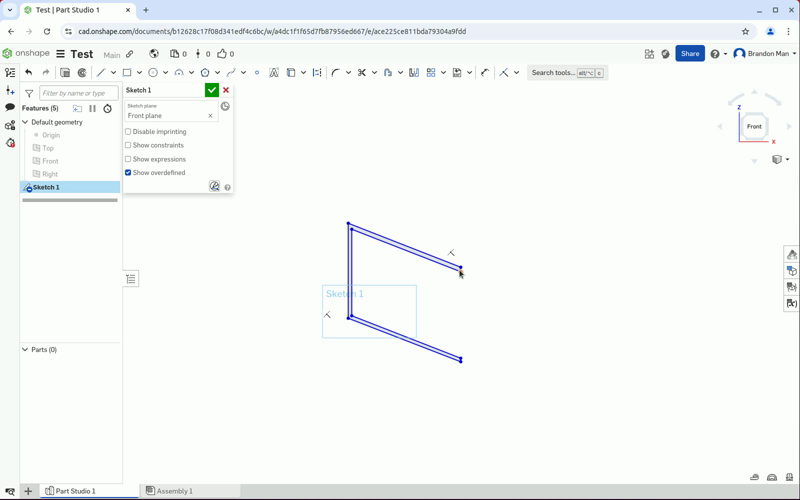
scroll(6)
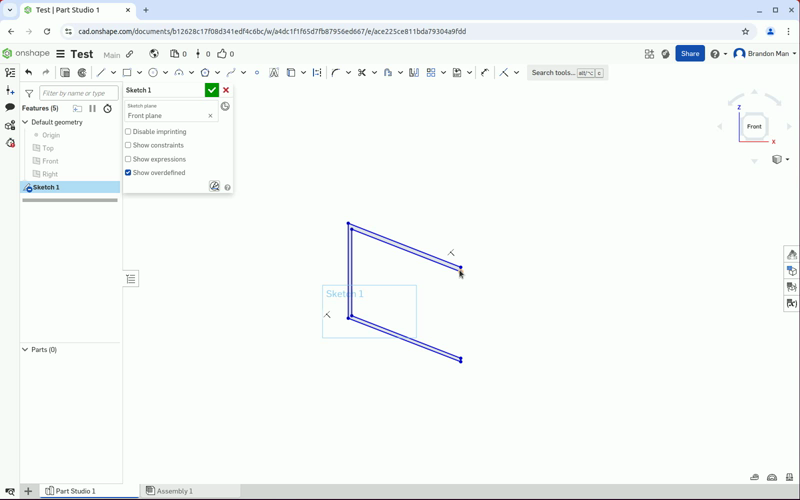
scroll(6)
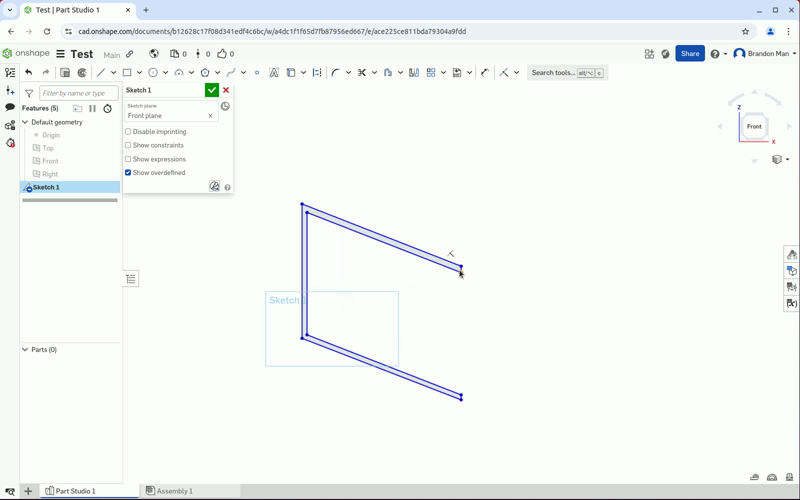
scroll(6)
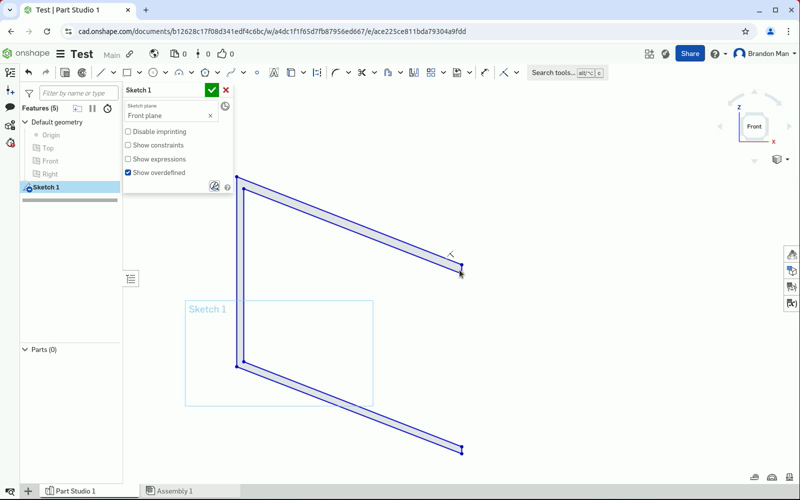
scroll(6)
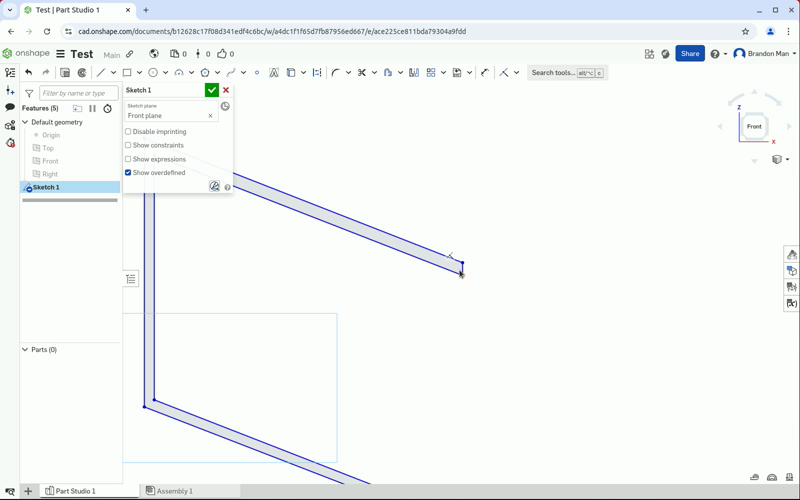
scroll(6)
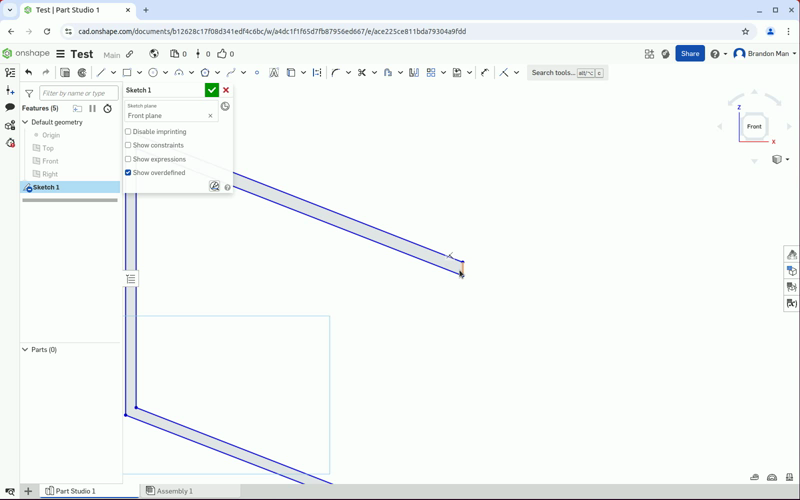
scroll(6)
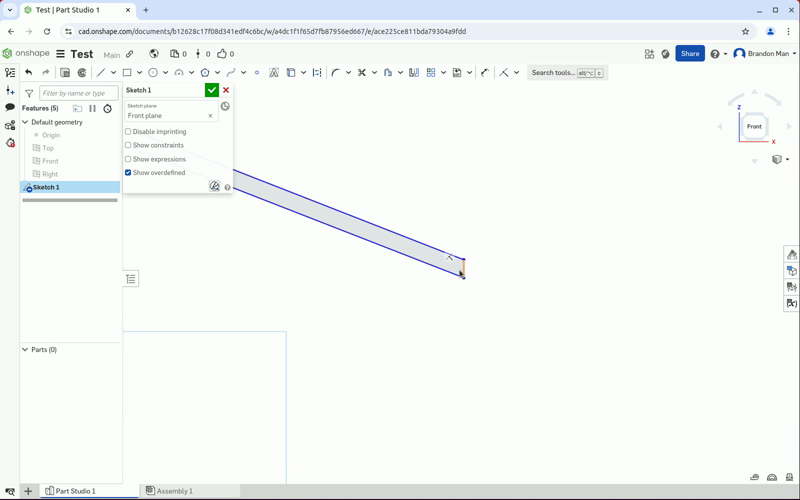
scroll(6)
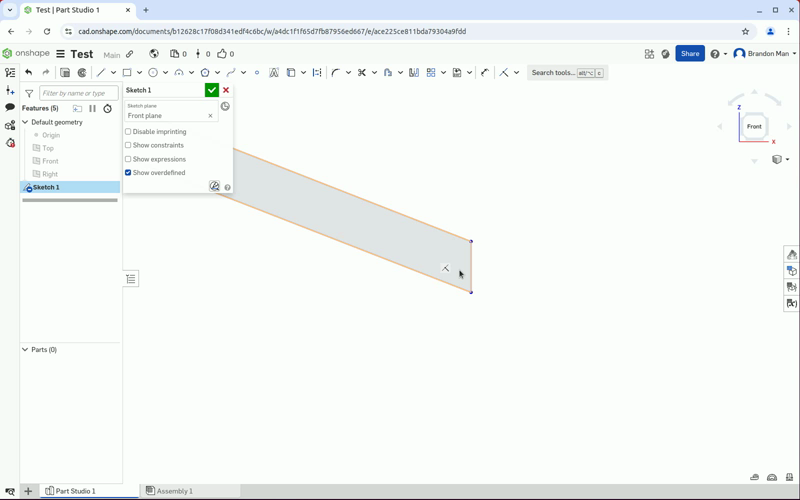
click(459, 269)
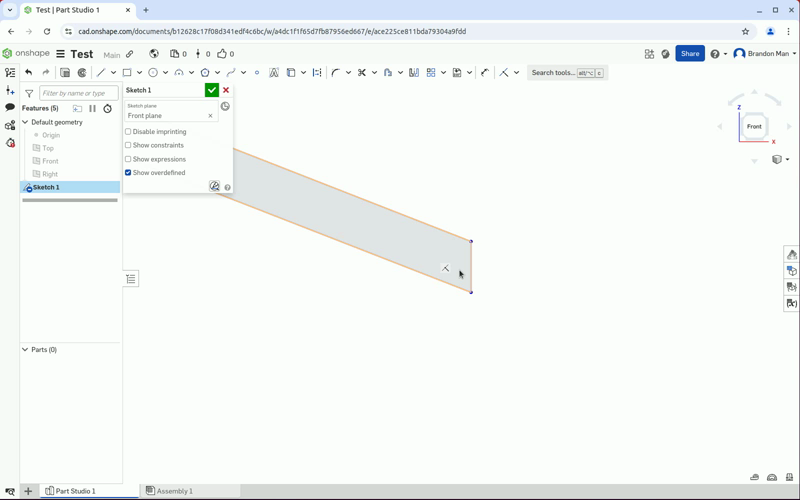
scroll(-6)
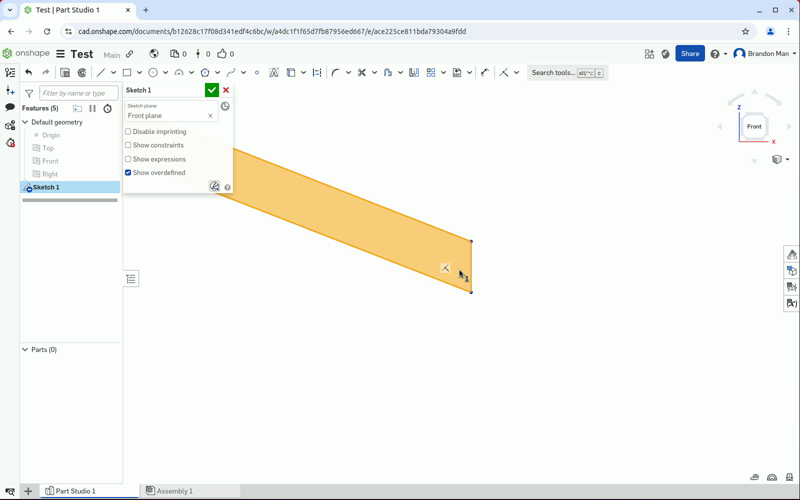
scroll(-6)
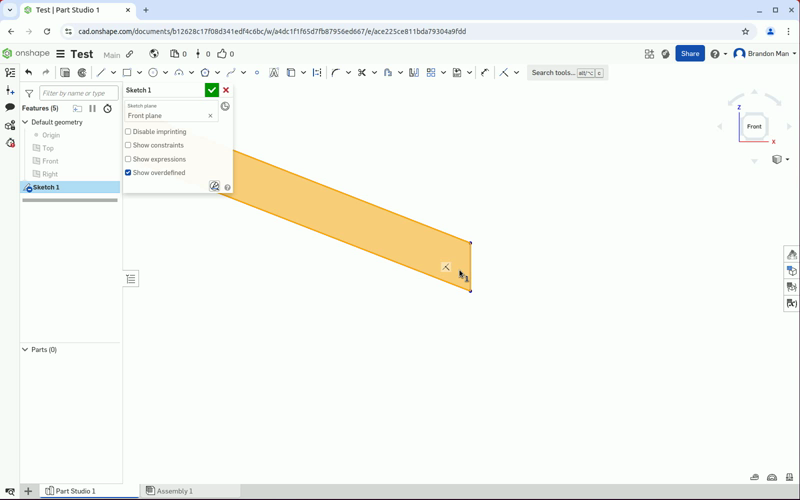
scroll(-6)
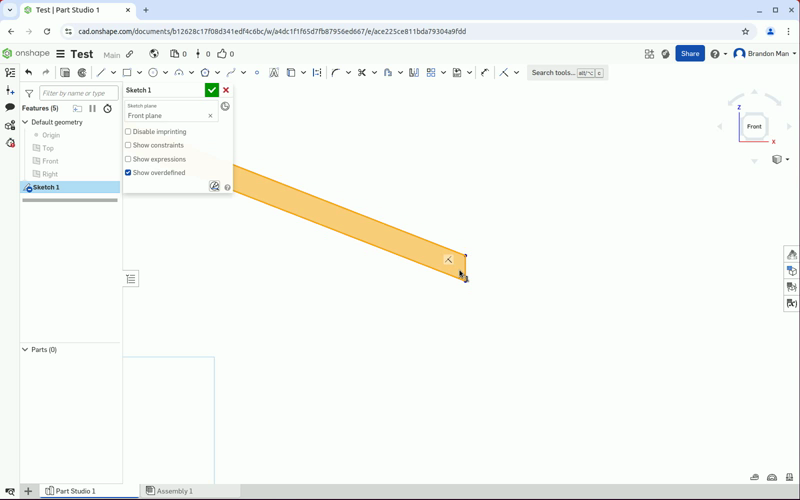
scroll(-6)
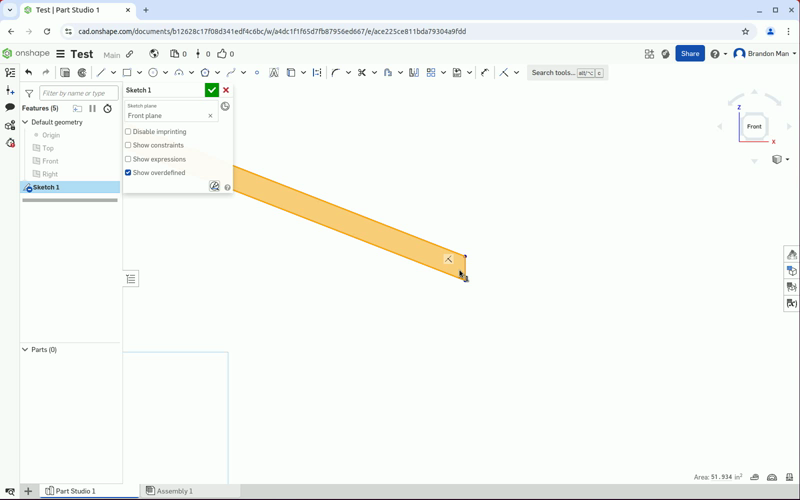
scroll(-6)
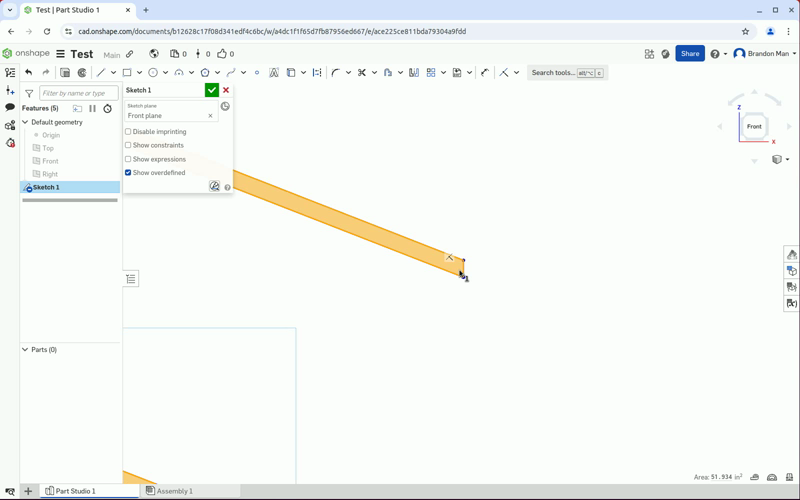
scroll(-6)
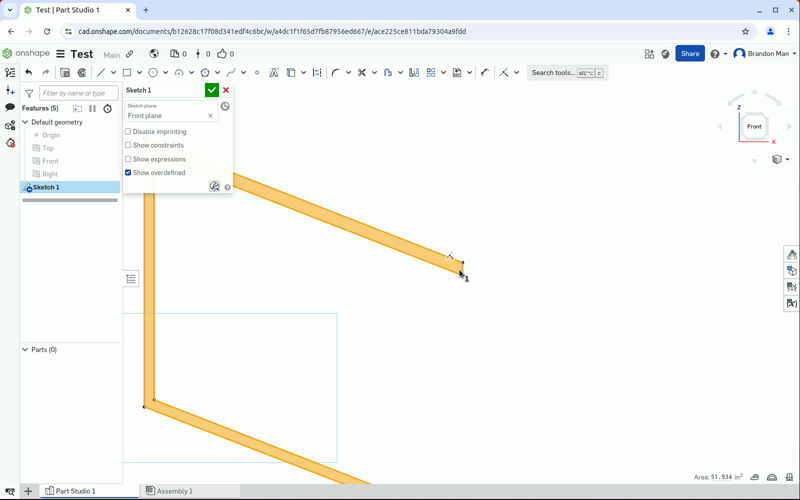
scroll(-6)
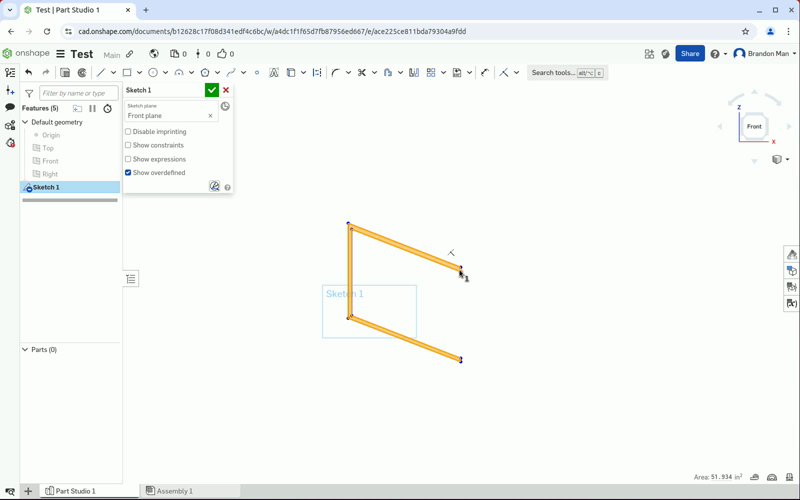
mouse_move(73, 352)
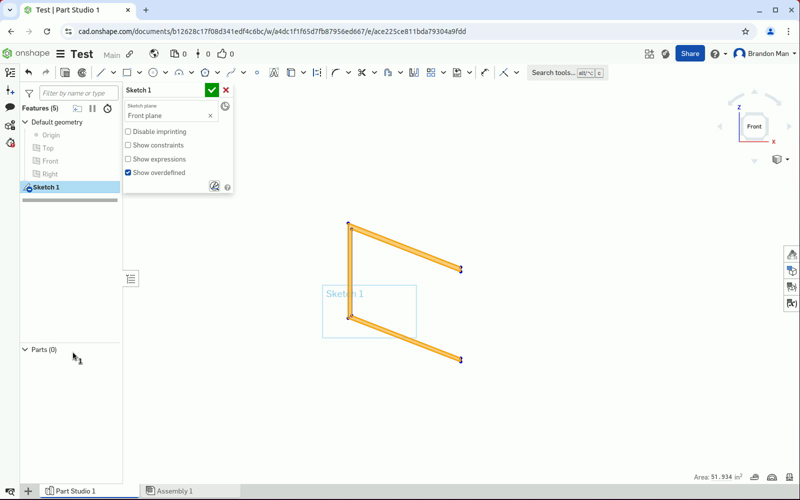
key(shift+y)
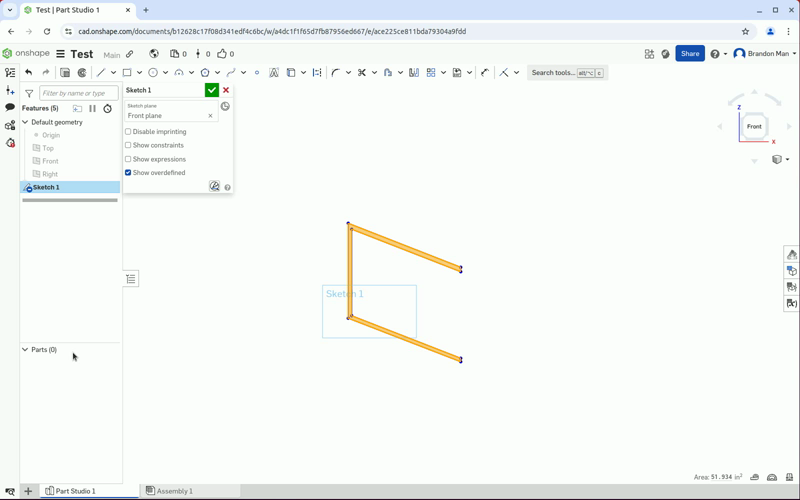
key(shift+e)
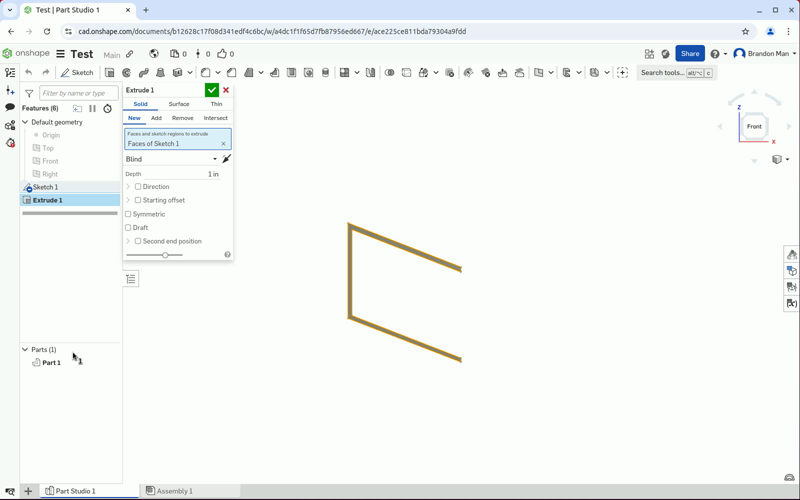
mouse_move(143, 106)
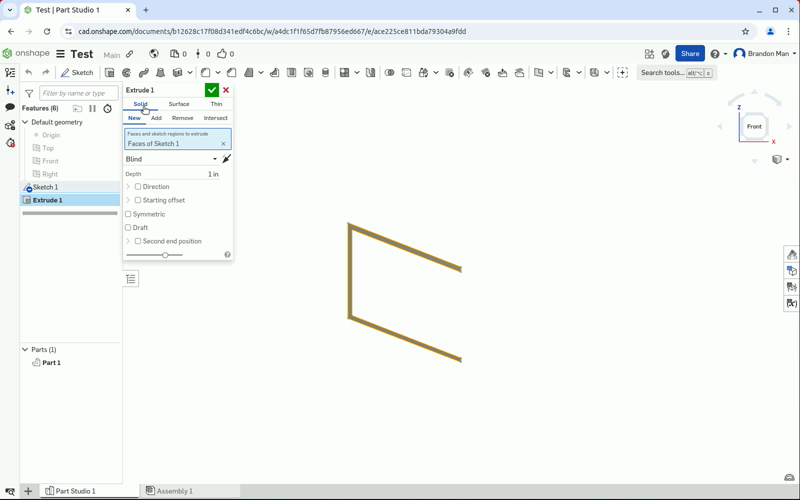
click(143, 106)
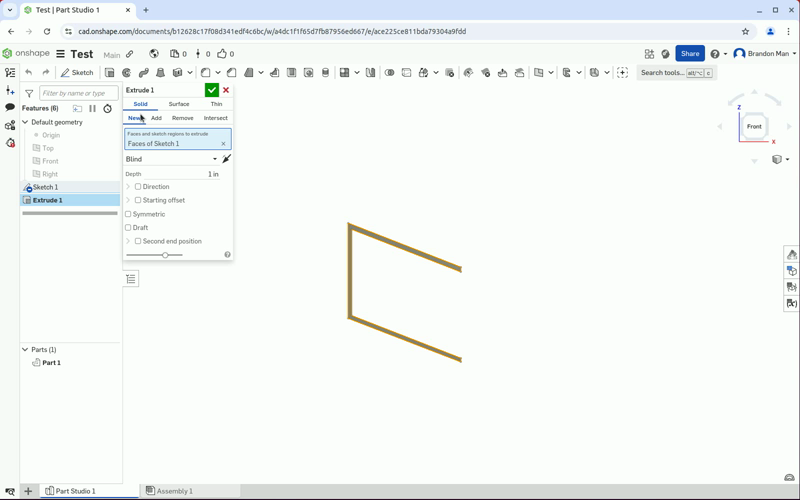
mouse_move(137, 120)
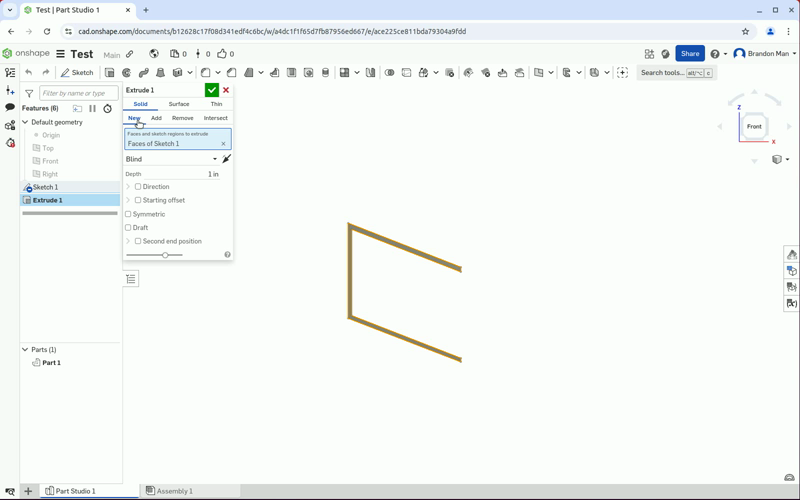
click(137, 120)
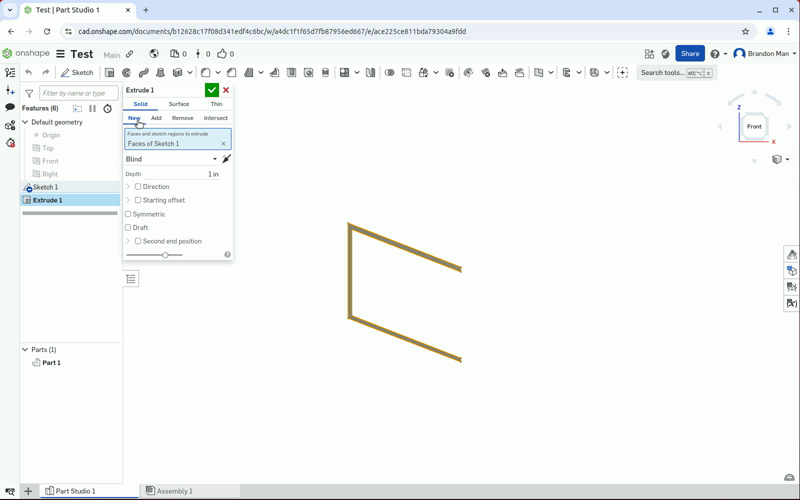
key(tab, 4)
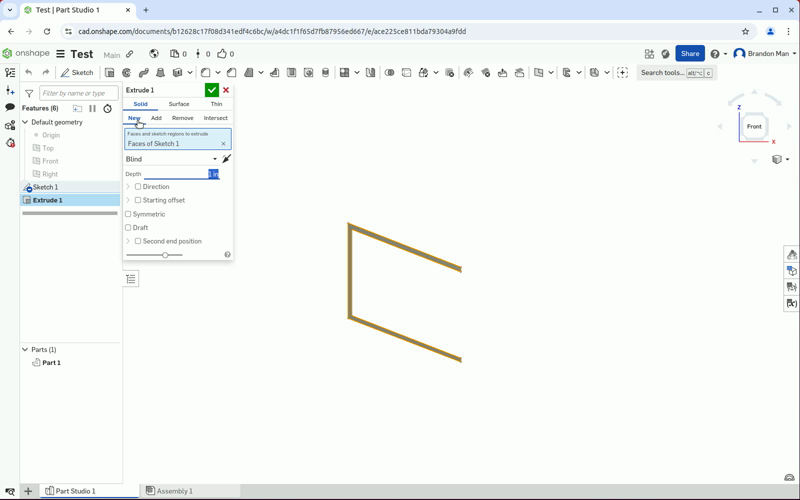
text(2.407)
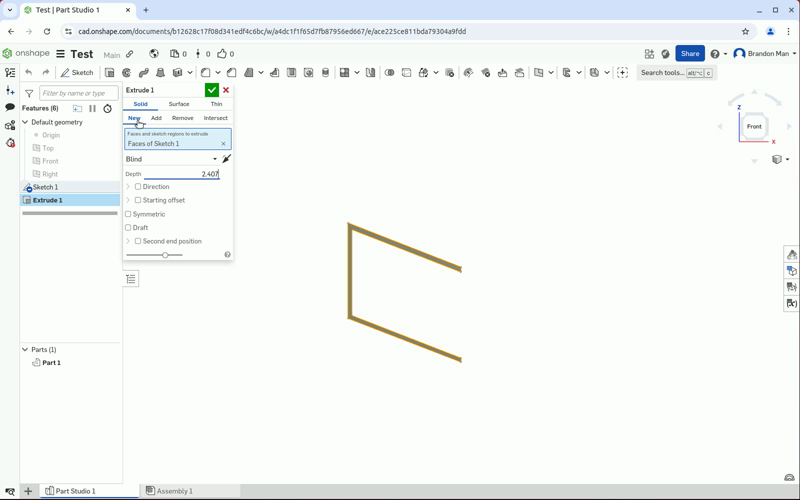
key(enter)
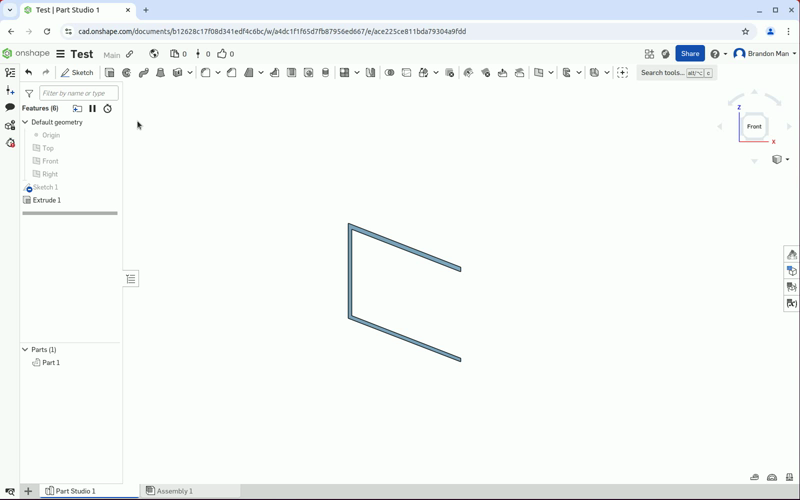
key(shift+h)
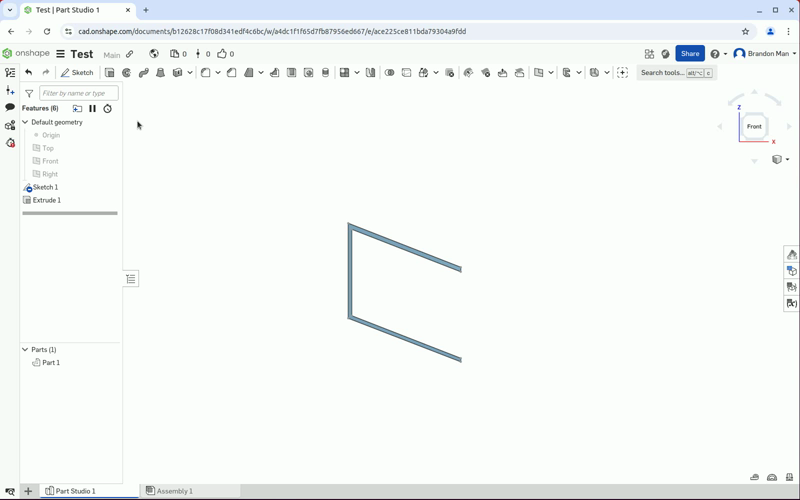
key(shift+h)
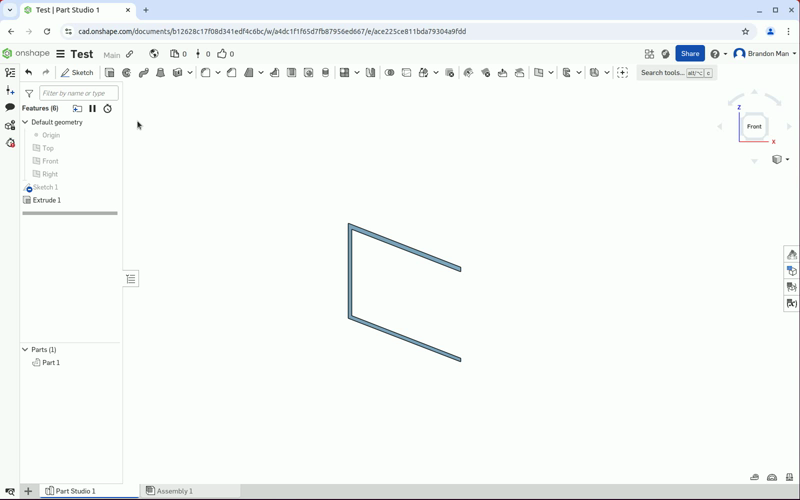
mouse_move(73, 189)
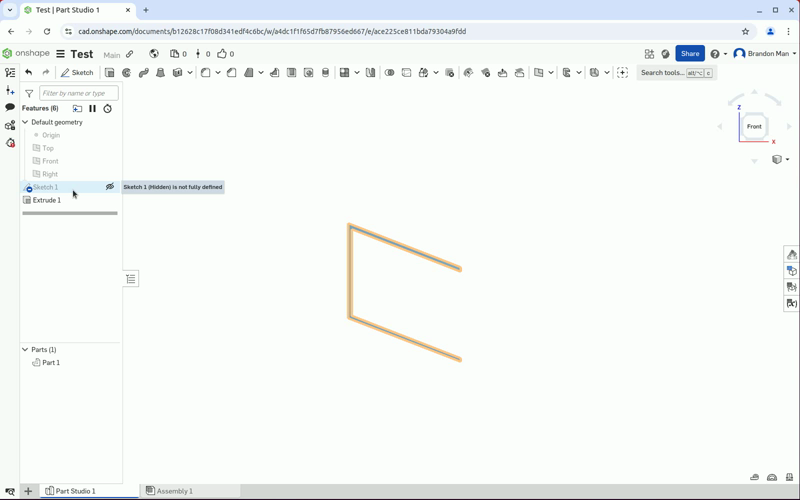
click(73, 189)
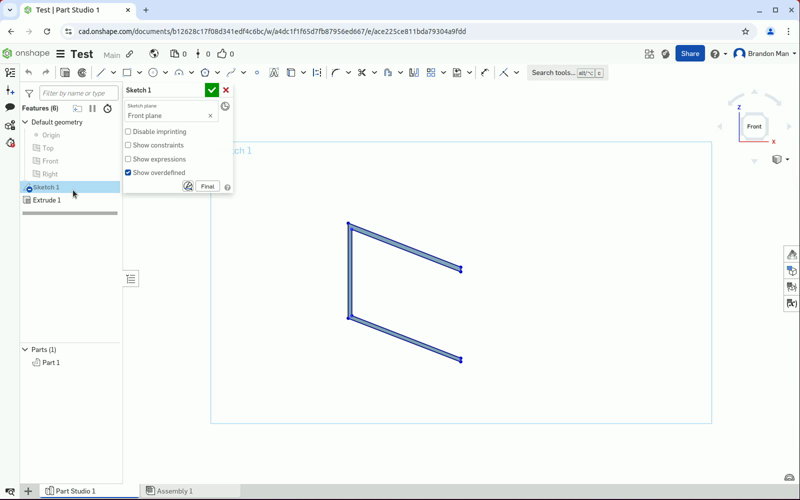
mouse_move(229, 92)
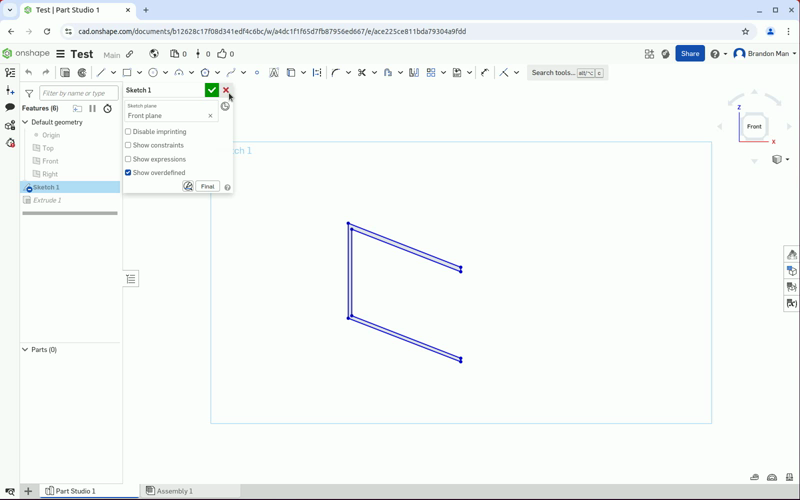
click(229, 92)
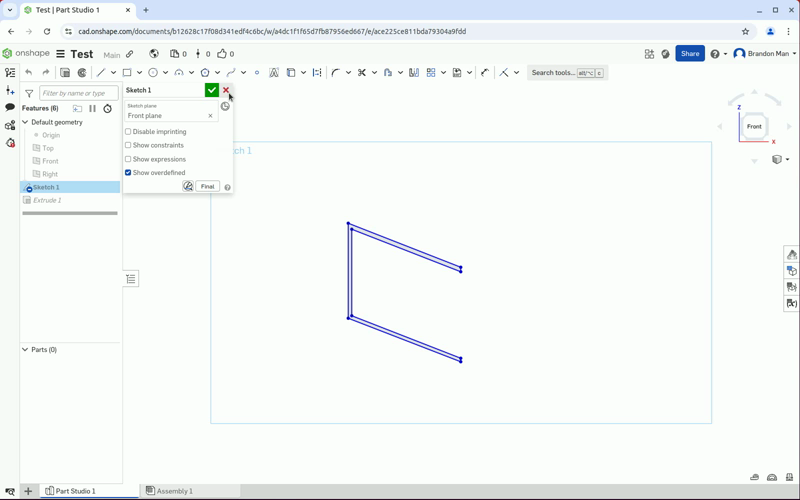
key(shift+s)
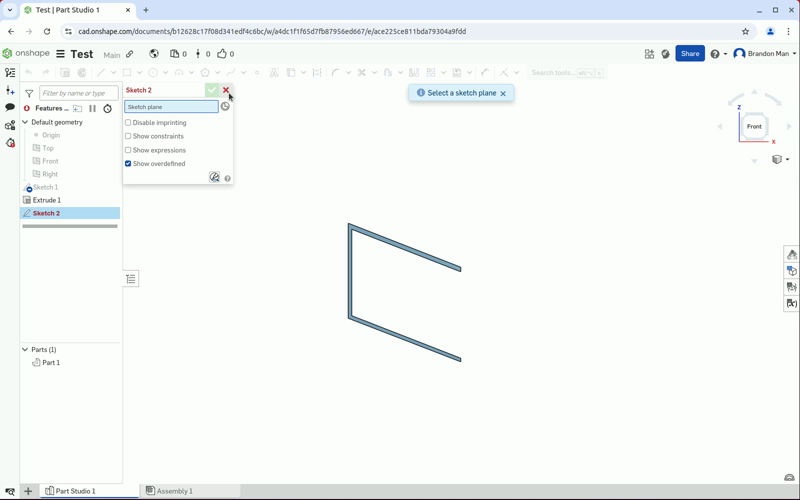
mouse_move(73, 163)
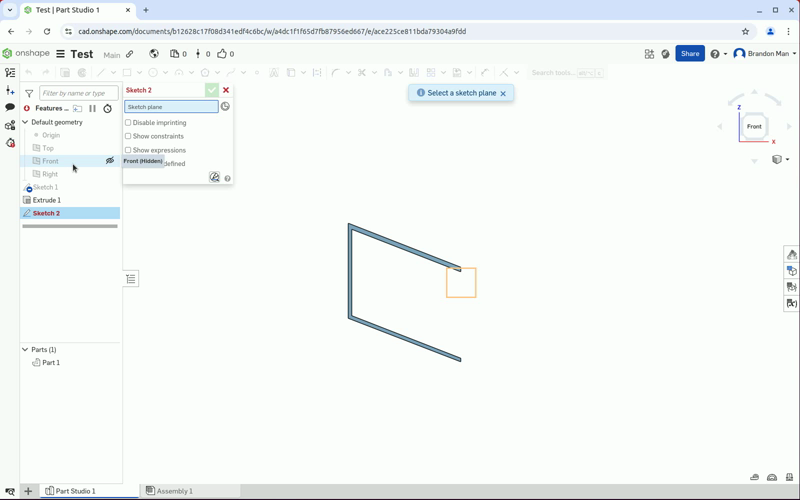
click(73, 163)
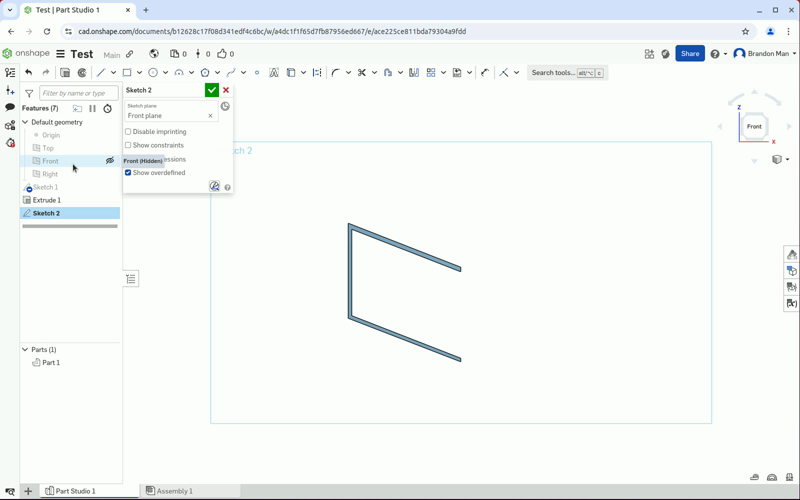
mouse_move(73, 352)
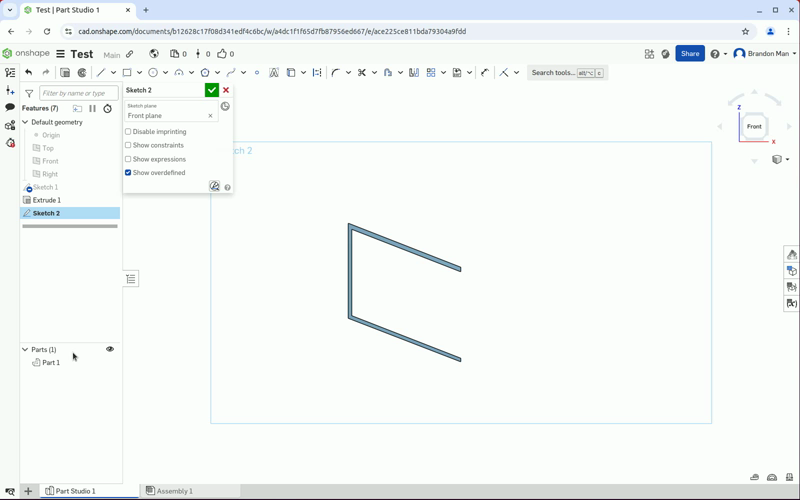
key(y)
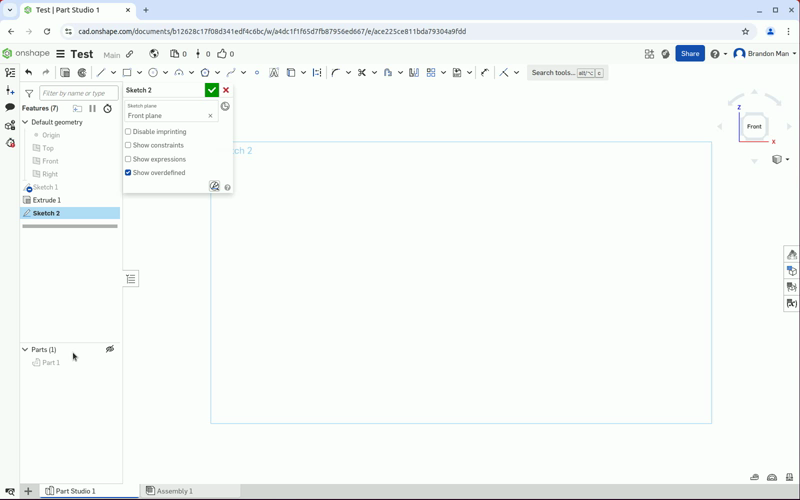
key(l)
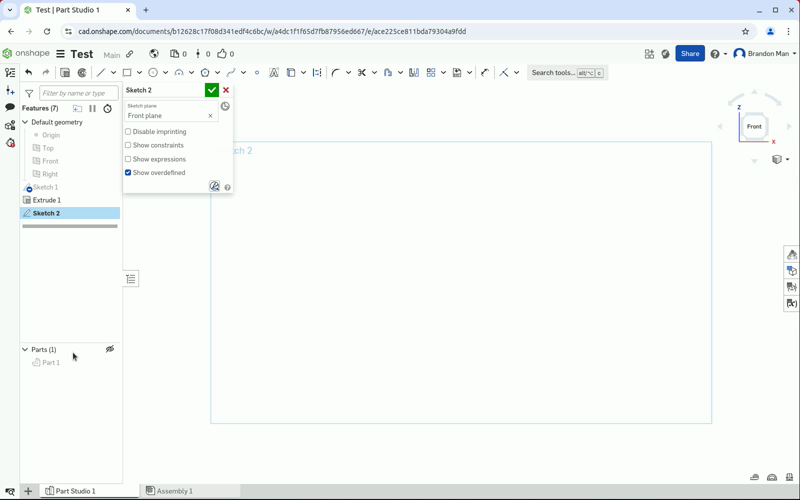
key_down(shift)
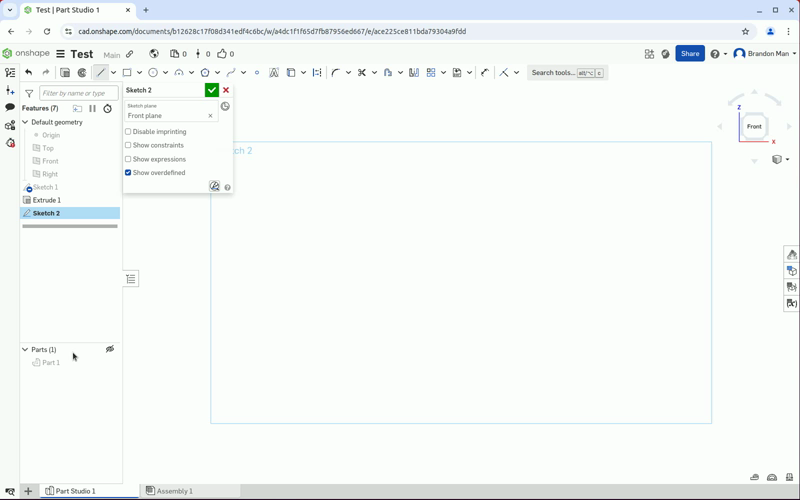
mouse_move(460, 361)
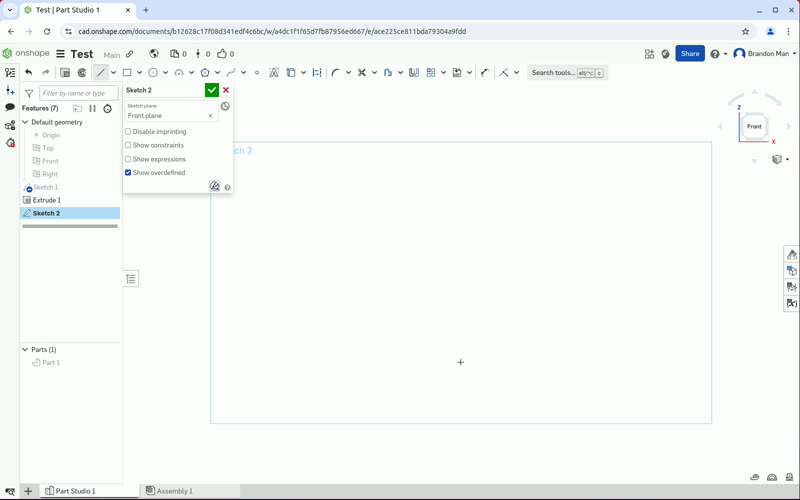
click(460, 361)
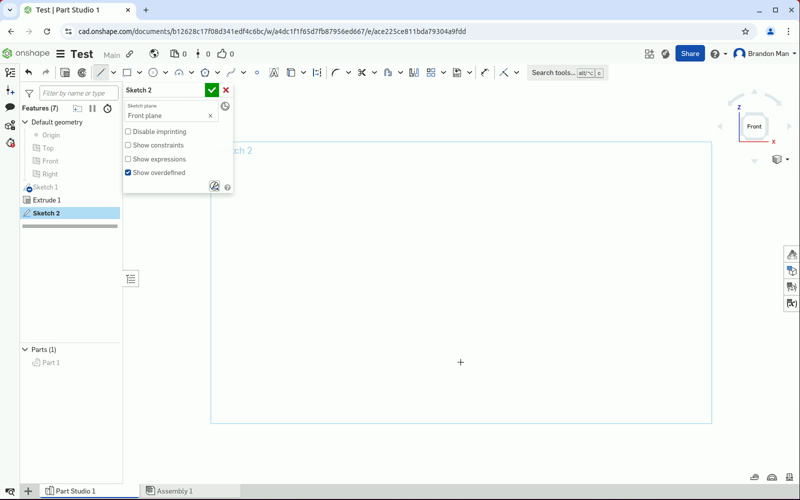
key_up(shift)
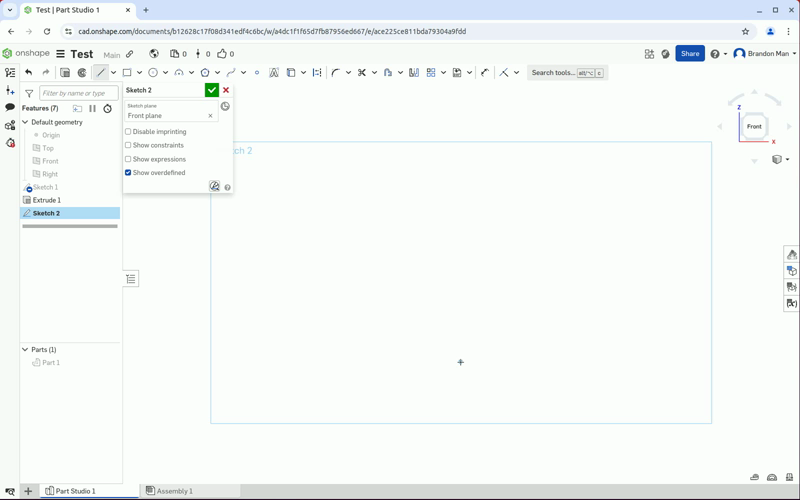
key_down(shift)
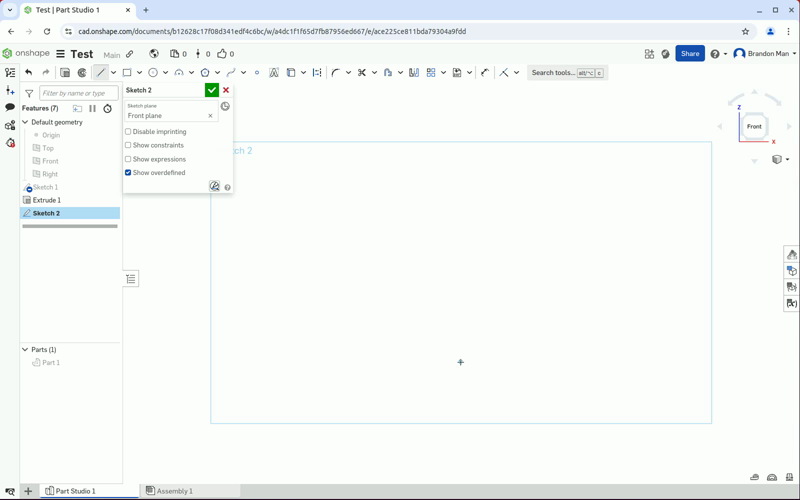
mouse_move(573, 317)
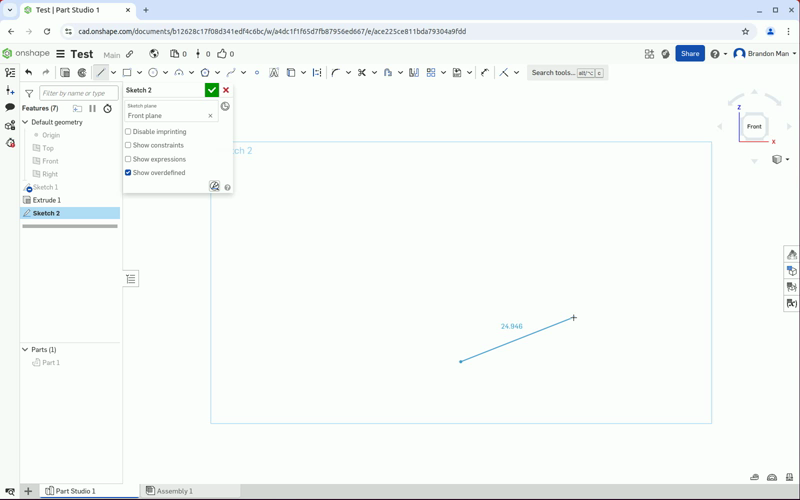
click(573, 317)
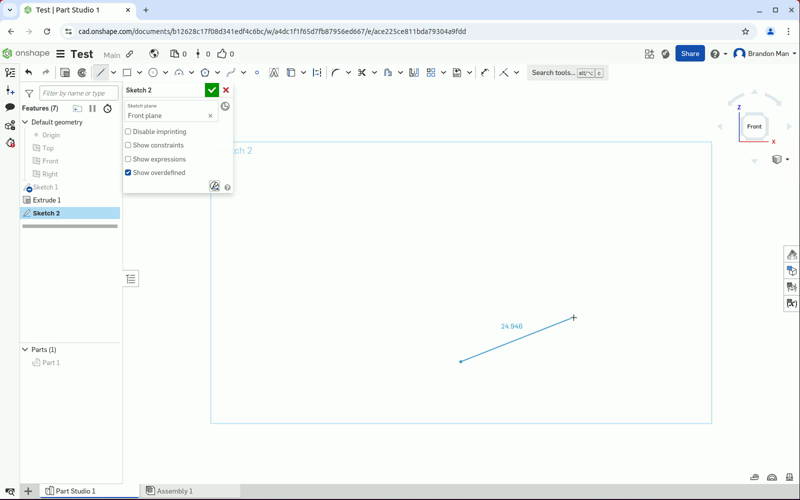
key_up(shift)
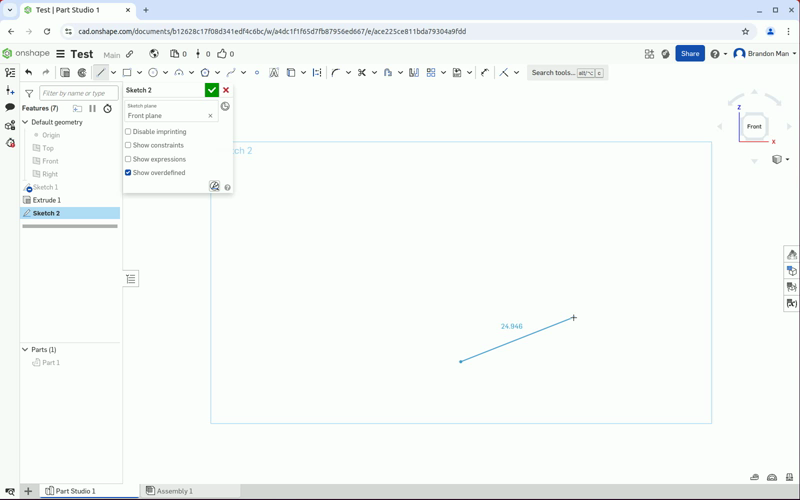
key_down(shift)
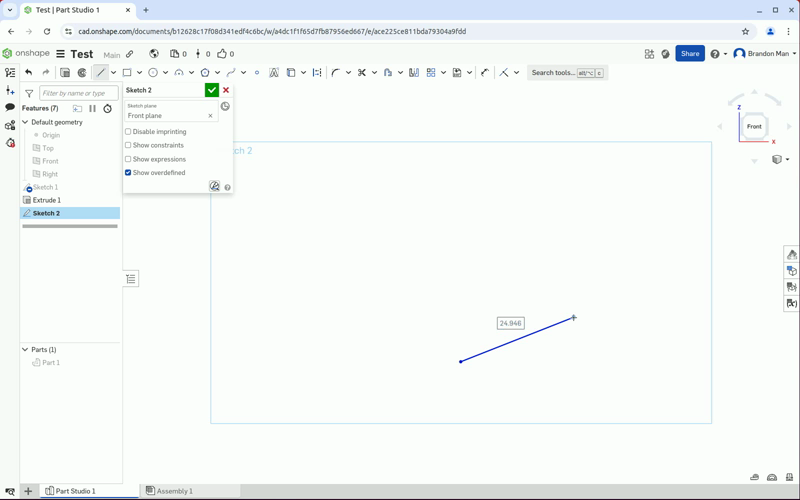
mouse_move(573, 222)
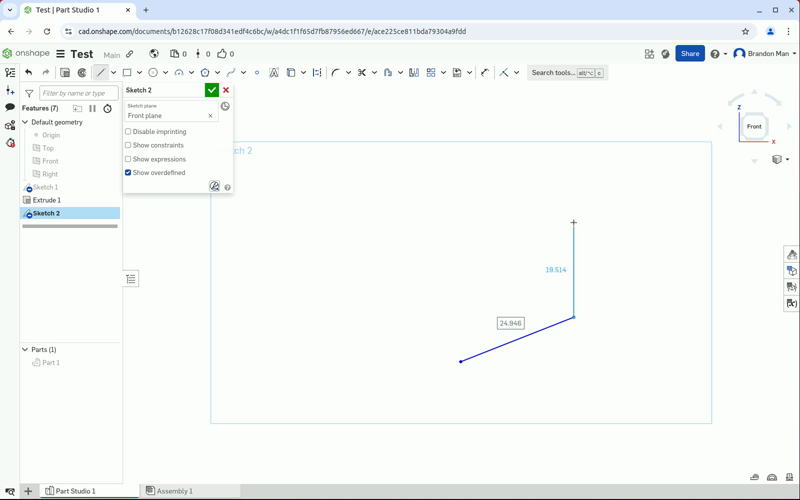
click(573, 222)
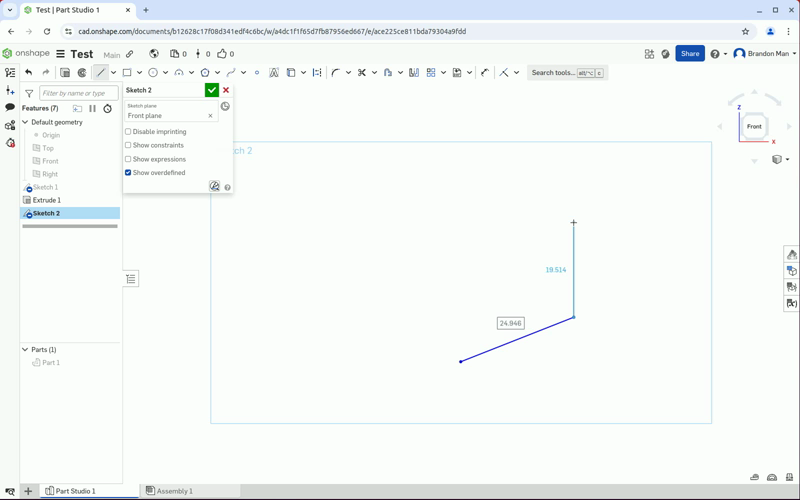
key_up(shift)
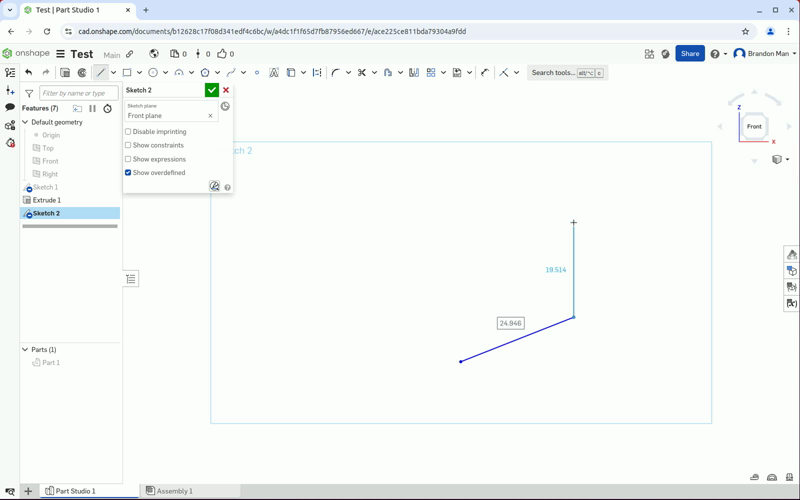
key_down(shift)
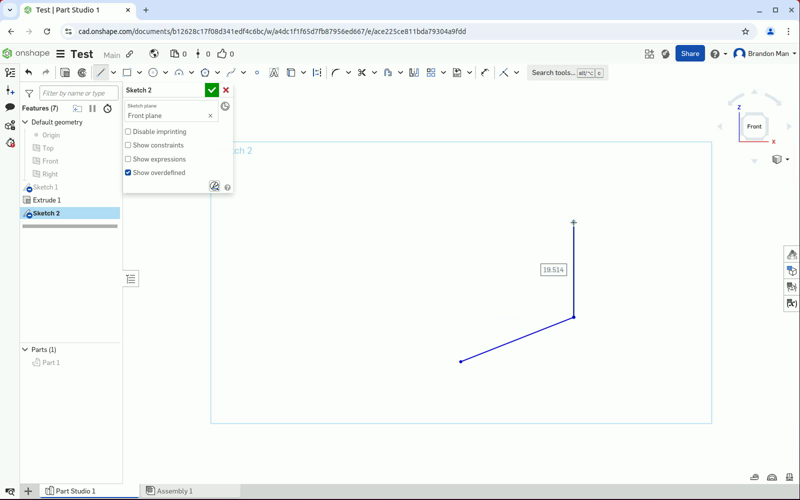
mouse_move(460, 266)
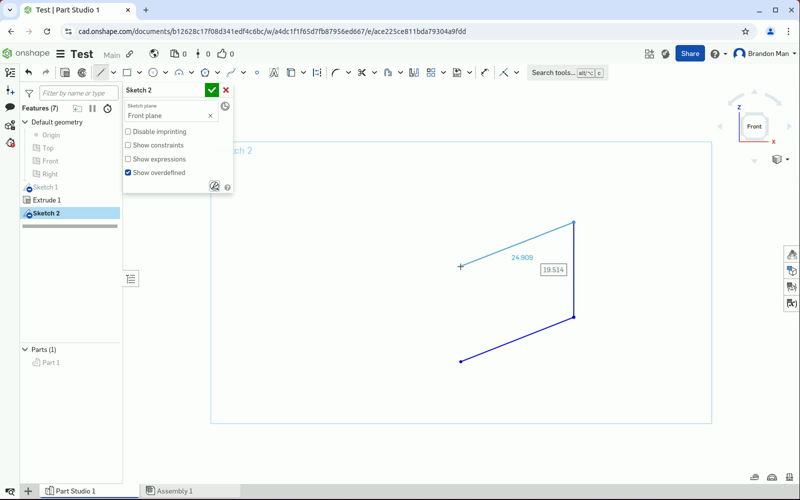
click(460, 266)
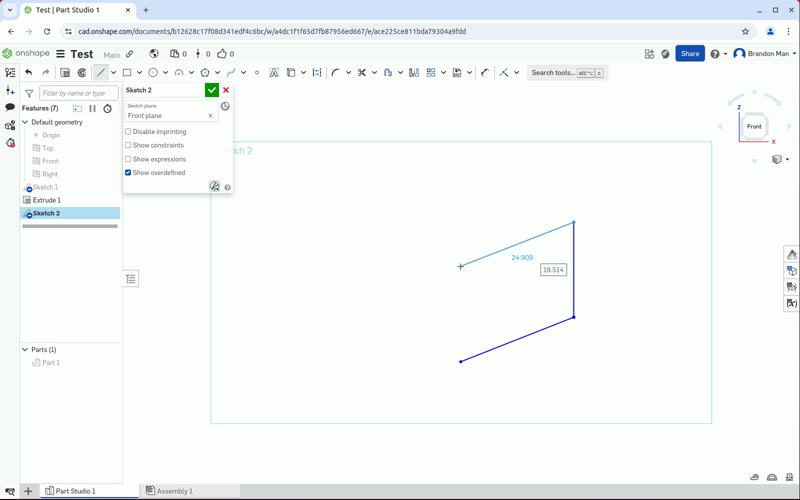
key_up(shift)
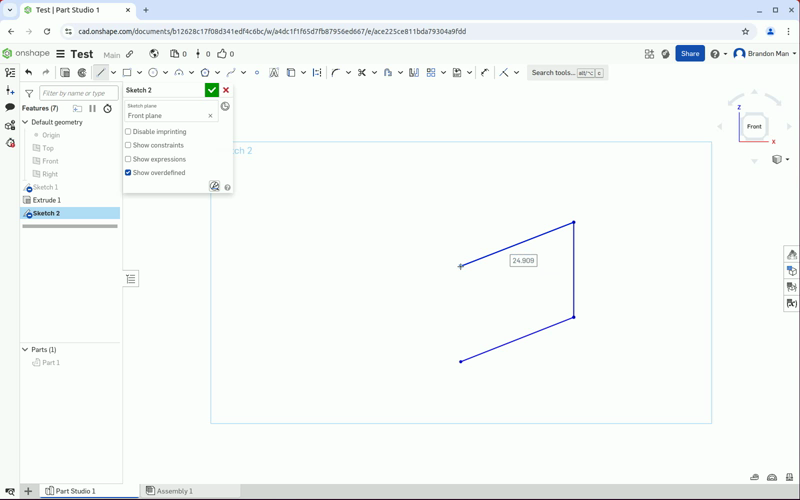
key_down(shift)
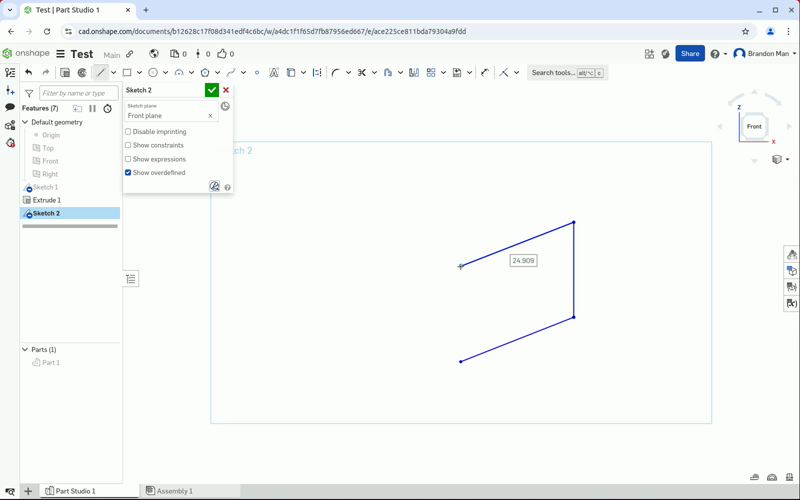
mouse_move(490, 266)
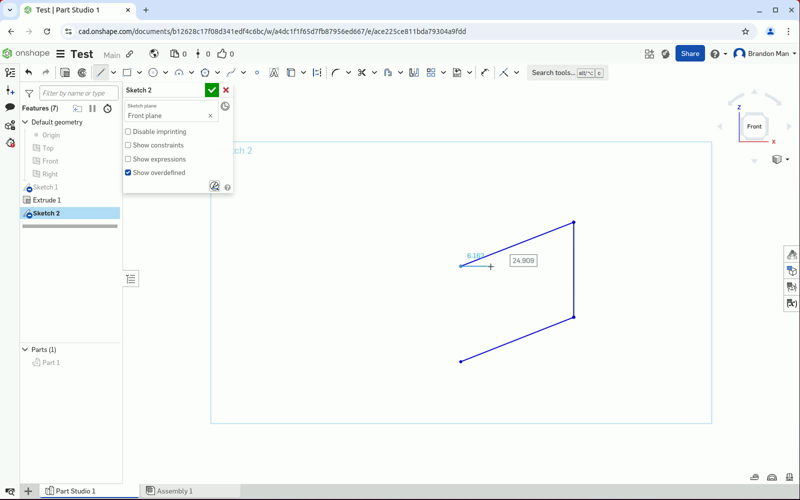
mouse_move(460, 270)
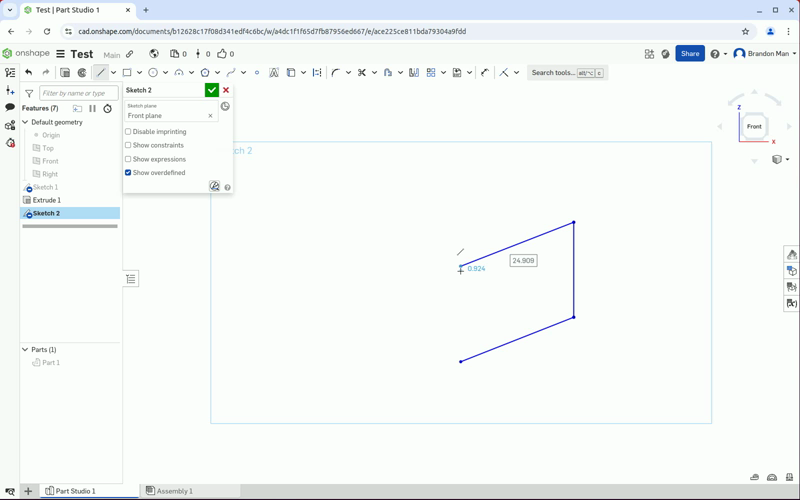
scroll(6)
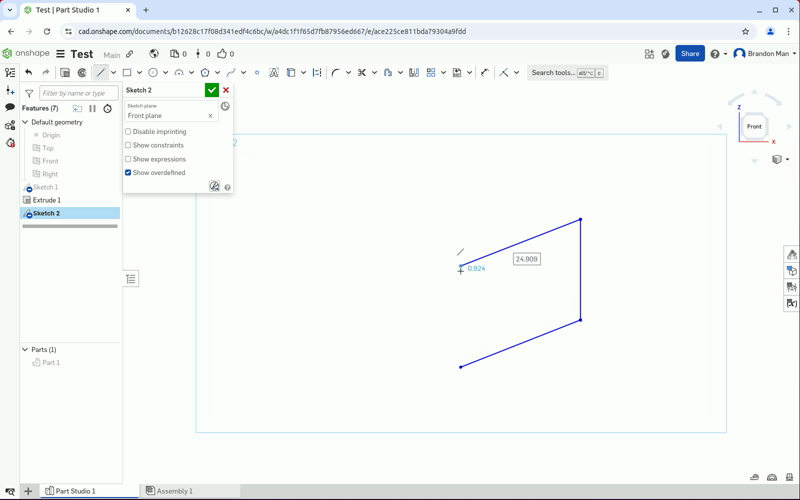
scroll(6)
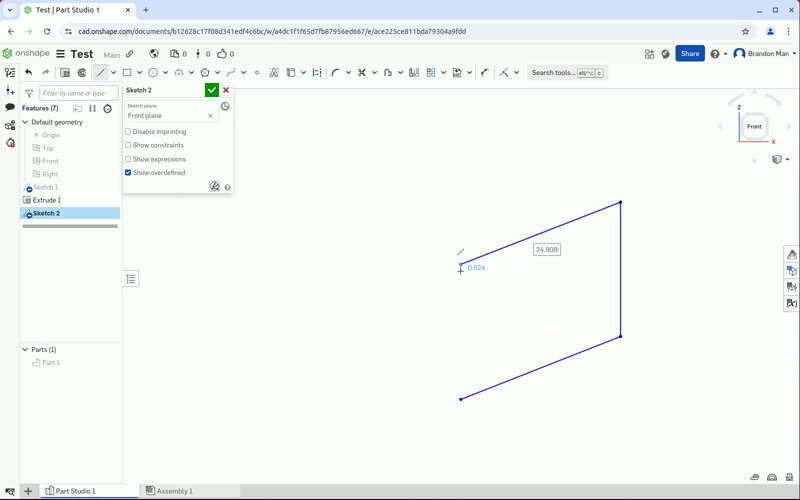
scroll(6)
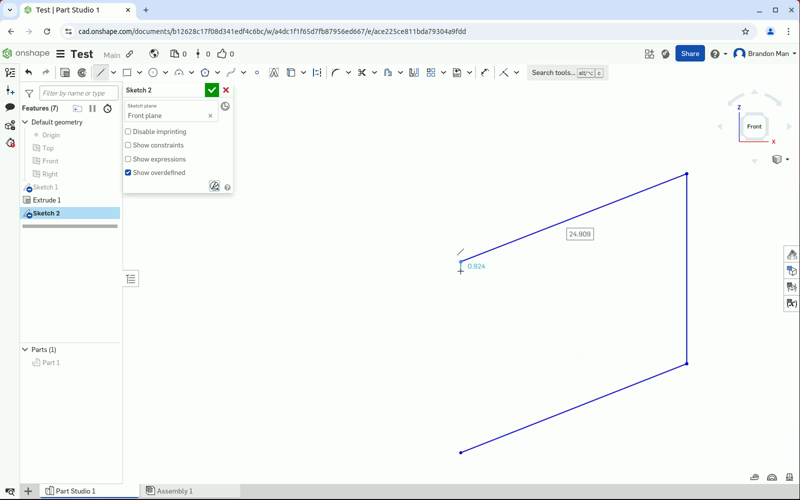
scroll(6)
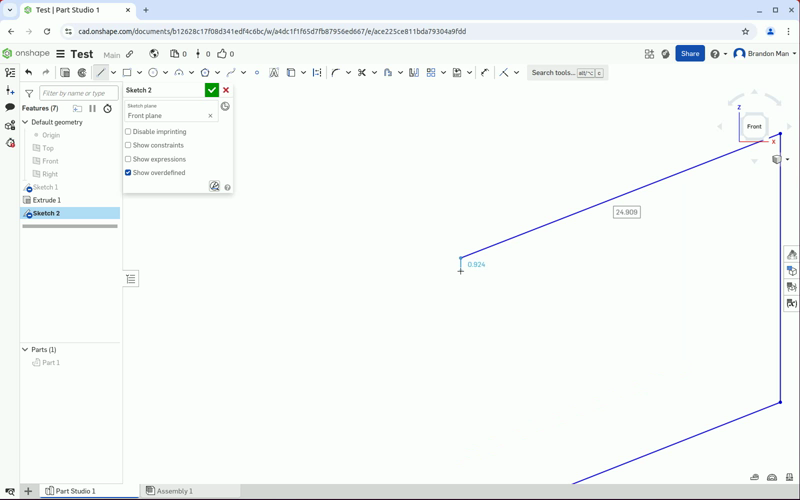
scroll(6)
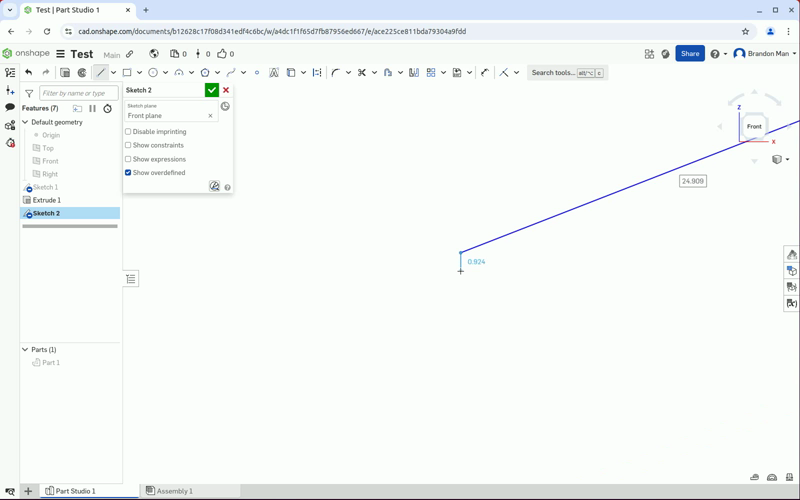
scroll(6)
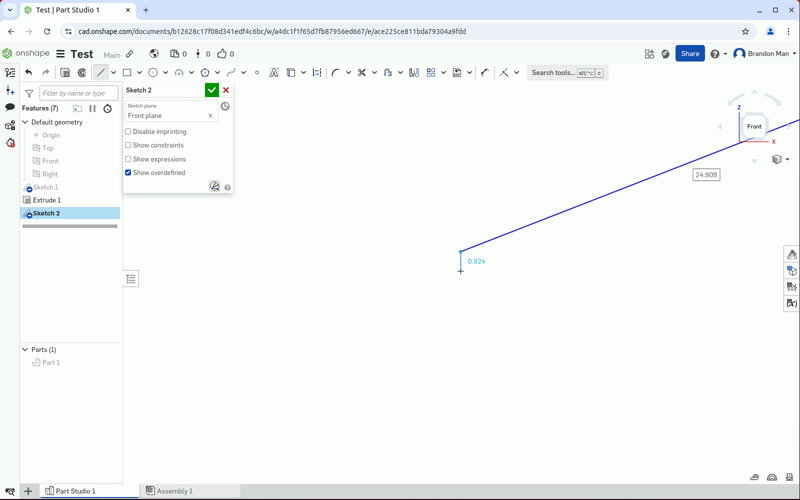
scroll(6)
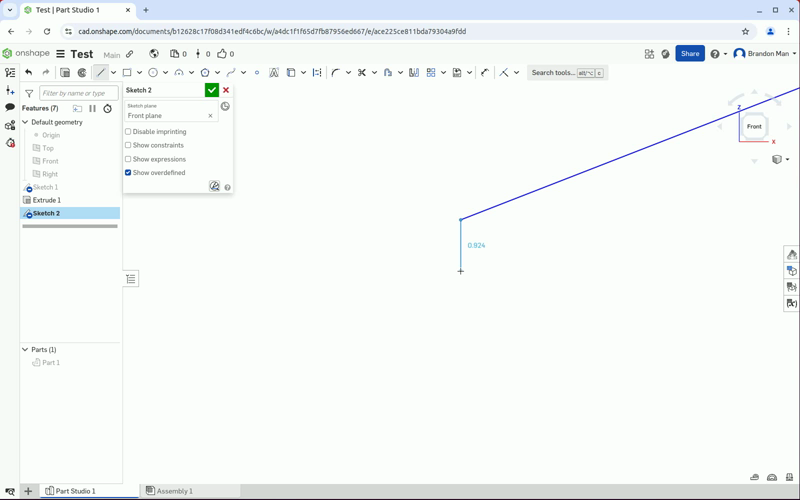
click(460, 270)
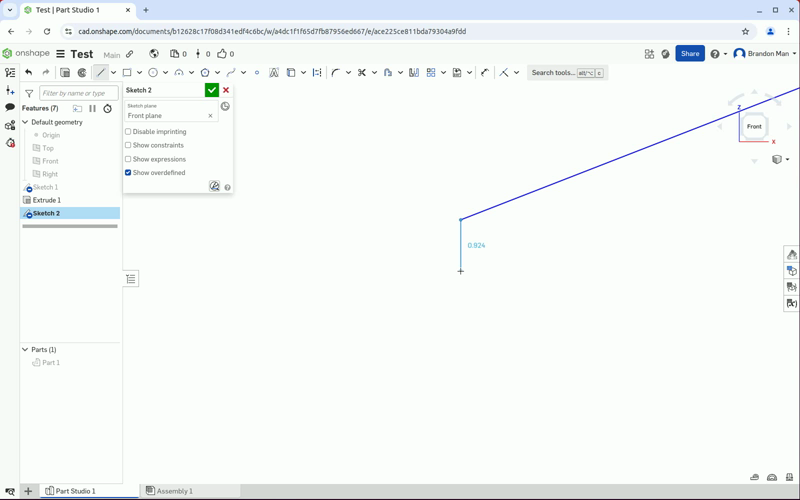
scroll(-6)
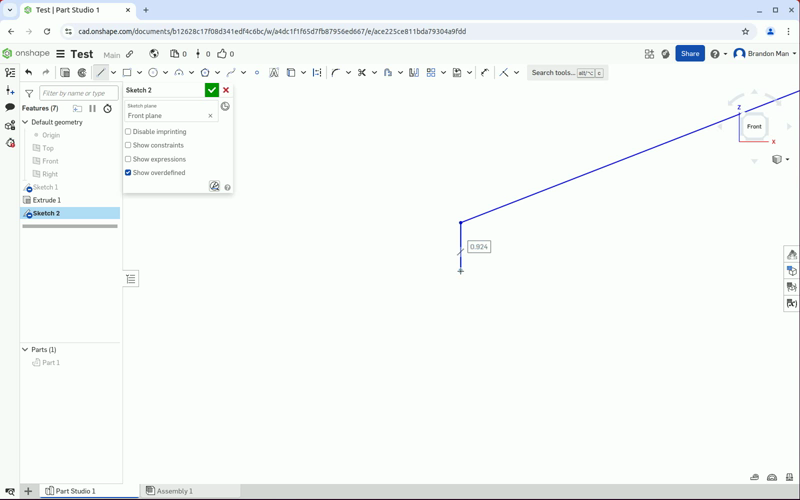
scroll(-6)
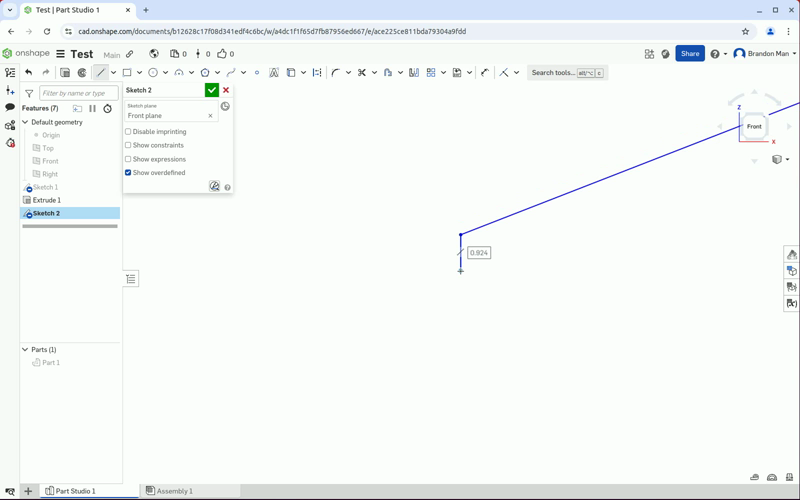
scroll(-6)
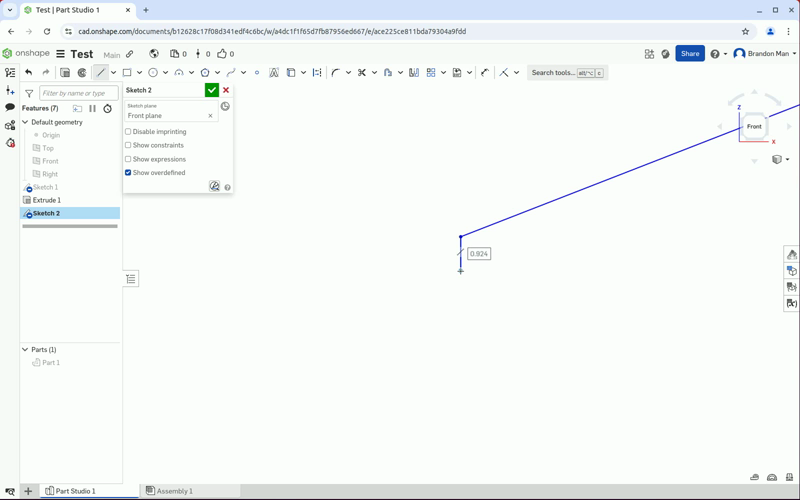
scroll(-6)
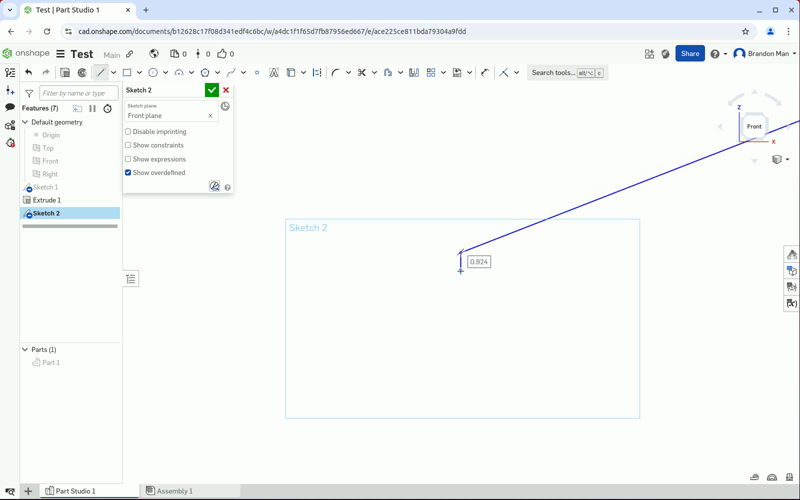
scroll(-6)
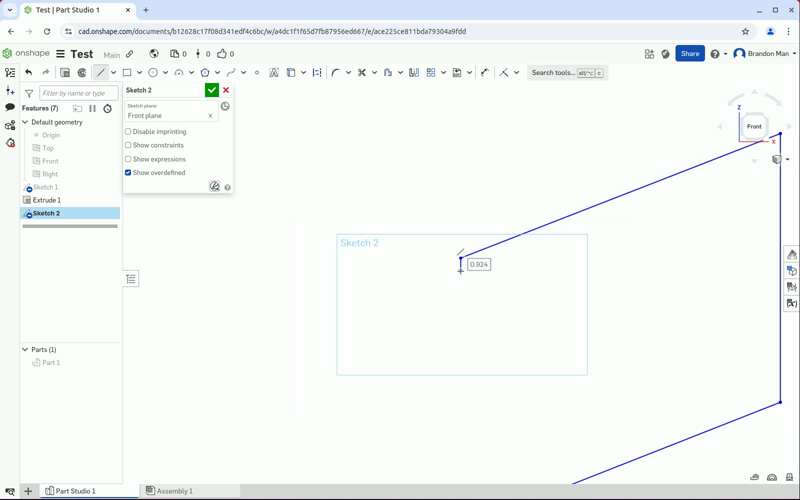
scroll(-6)
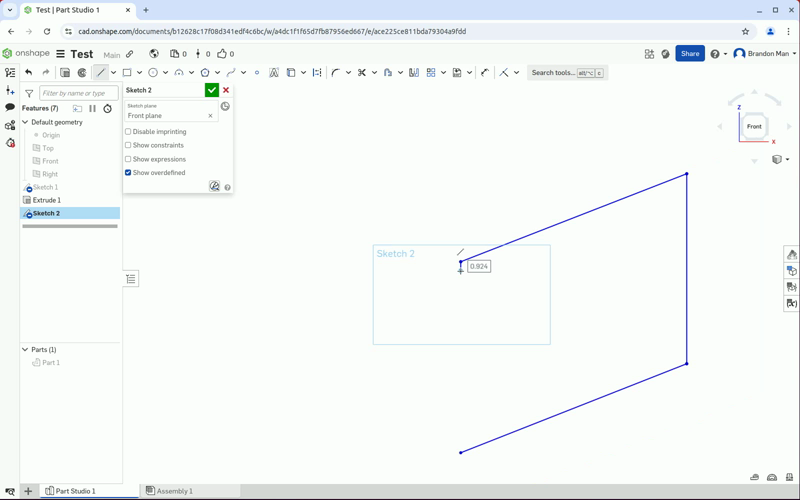
scroll(-6)
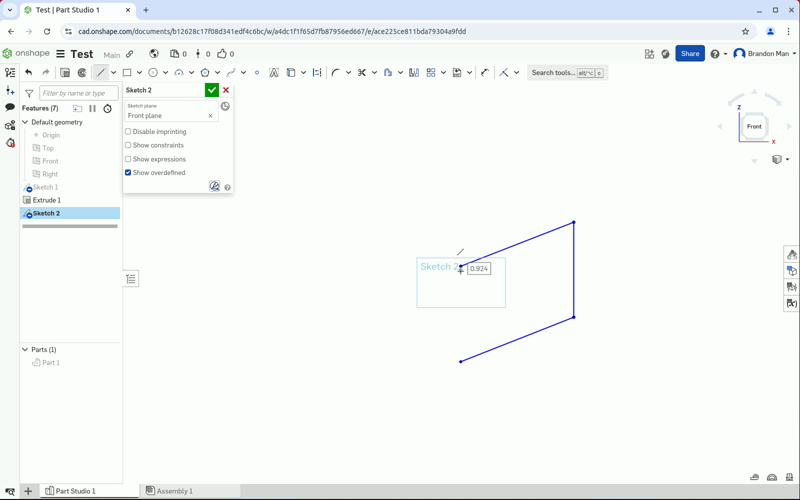
key_up(shift)
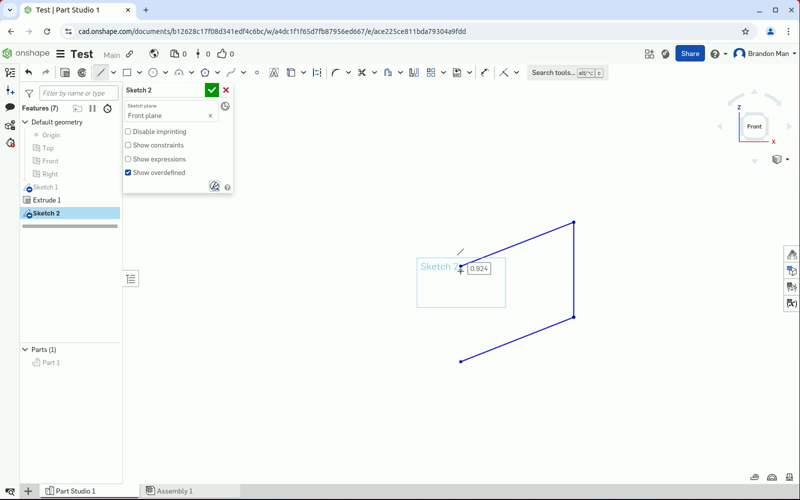
key_down(shift)
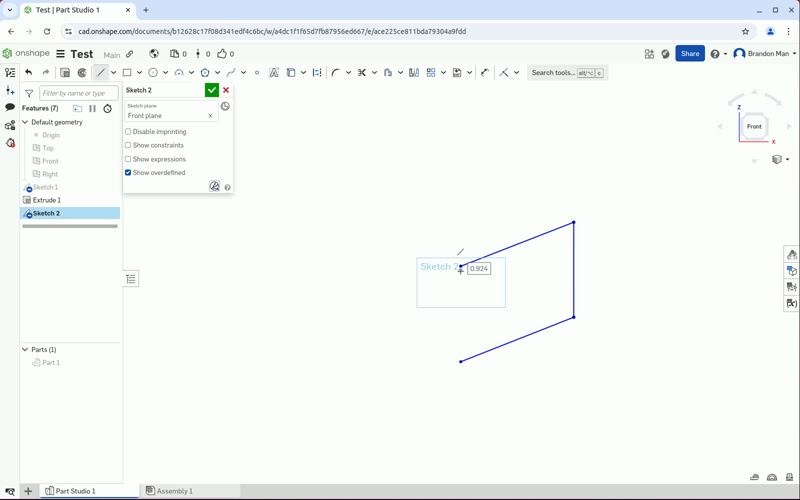
mouse_move(569, 228)
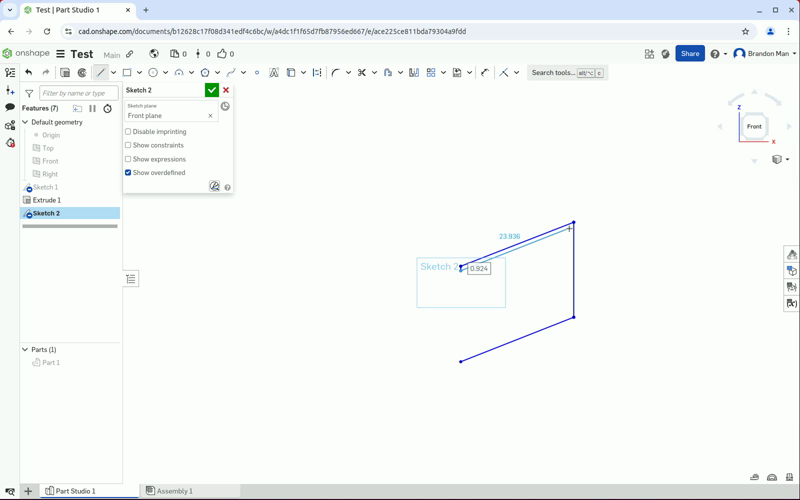
click(569, 228)
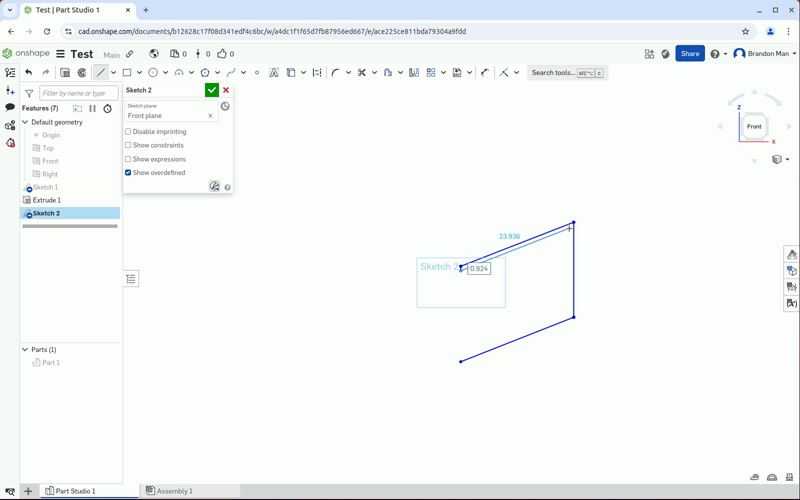
key_up(shift)
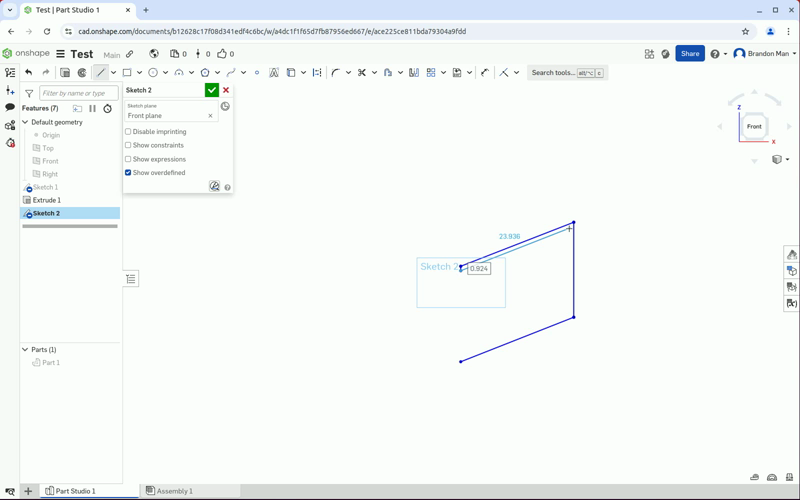
key_down(shift)
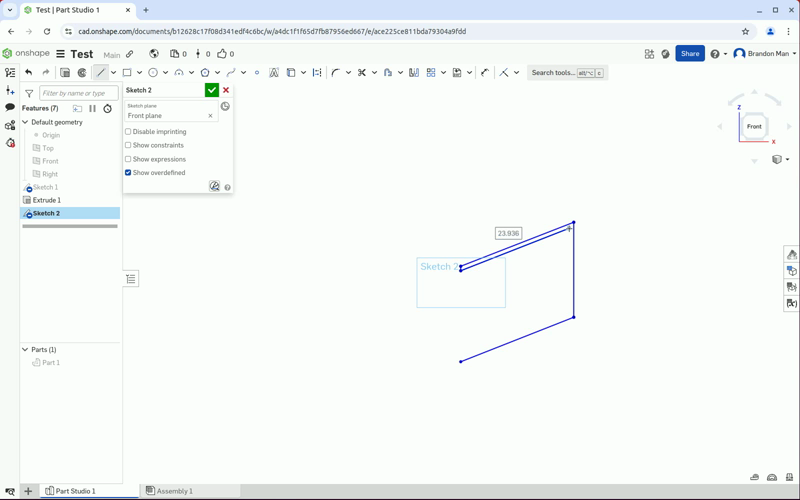
mouse_move(569, 314)
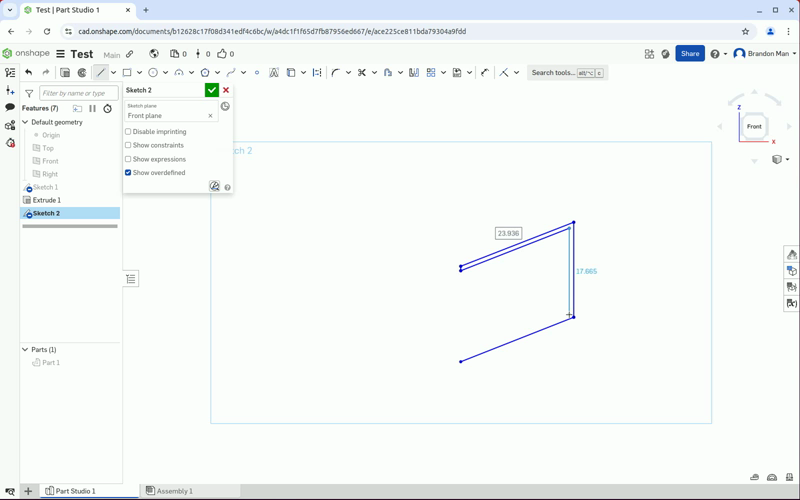
click(569, 314)
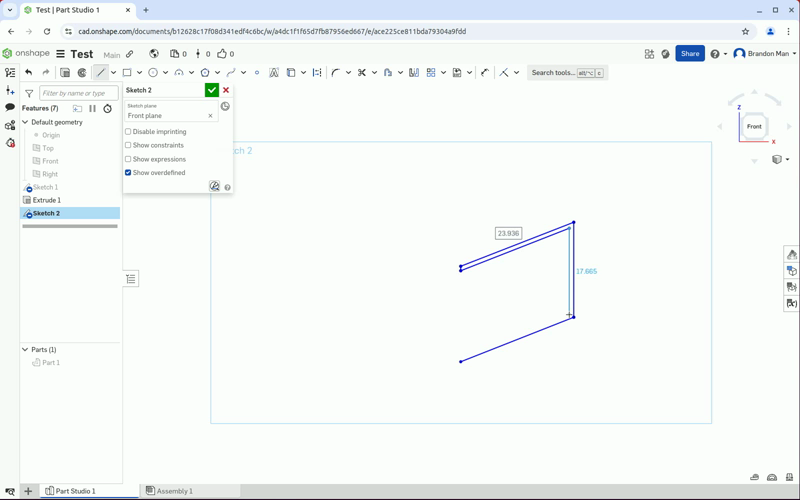
key_up(shift)
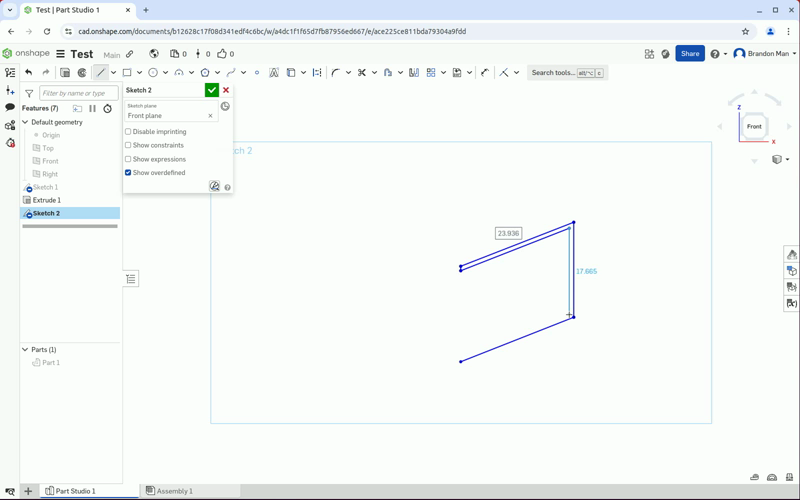
key_down(shift)
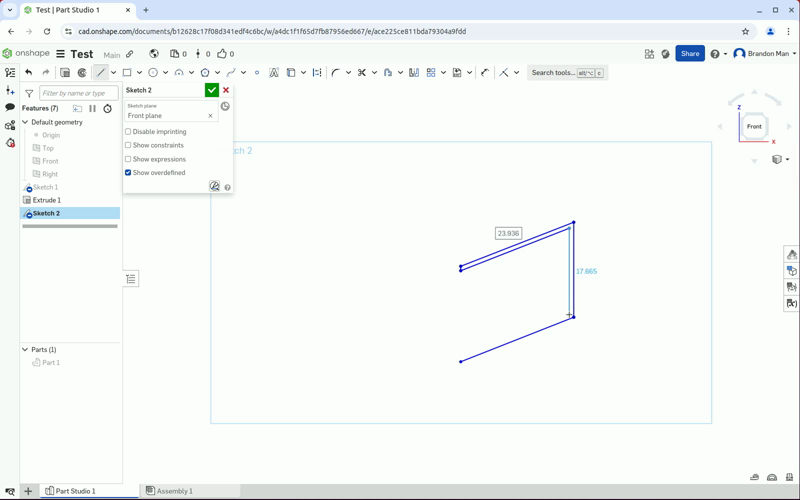
mouse_move(460, 357)
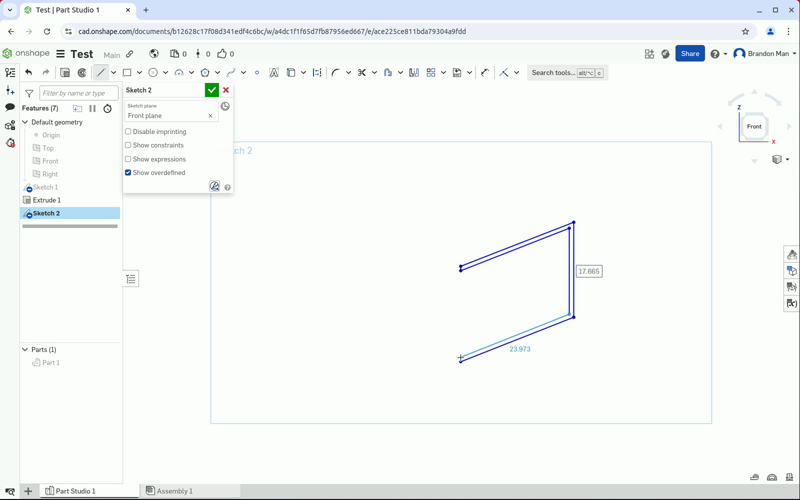
click(460, 357)
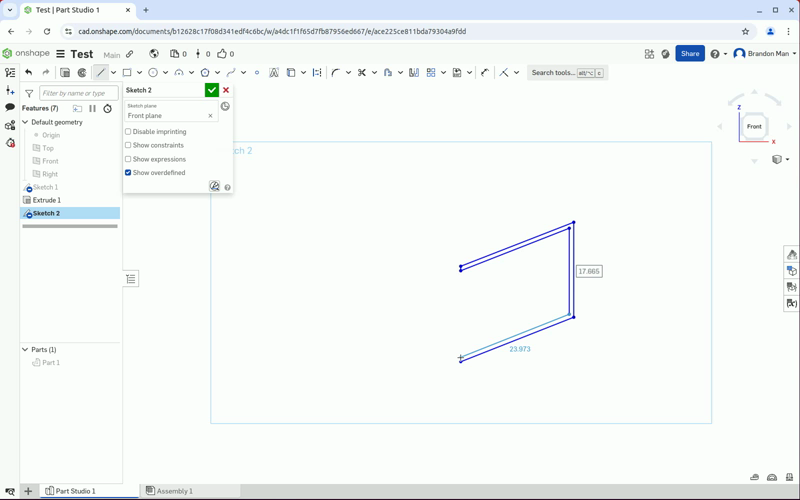
key_up(shift)
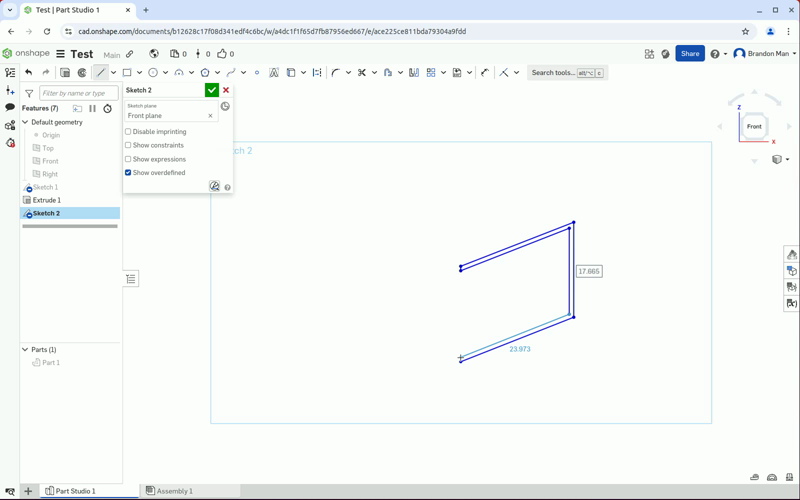
mouse_move(490, 357)
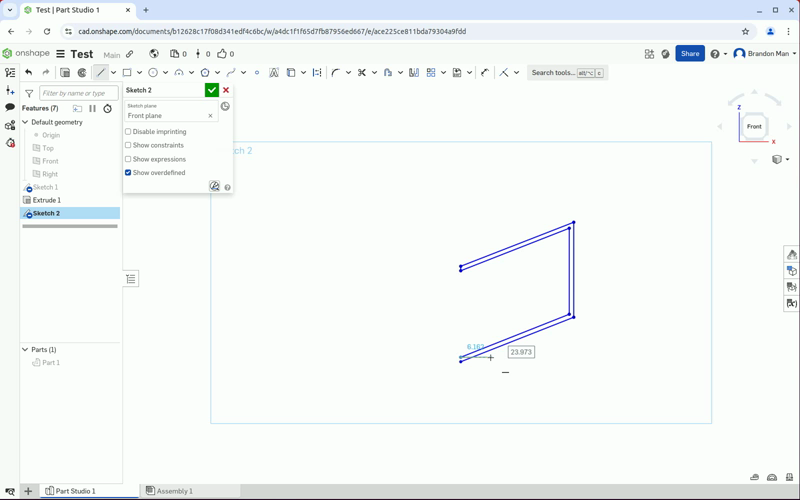
key_down(shift)
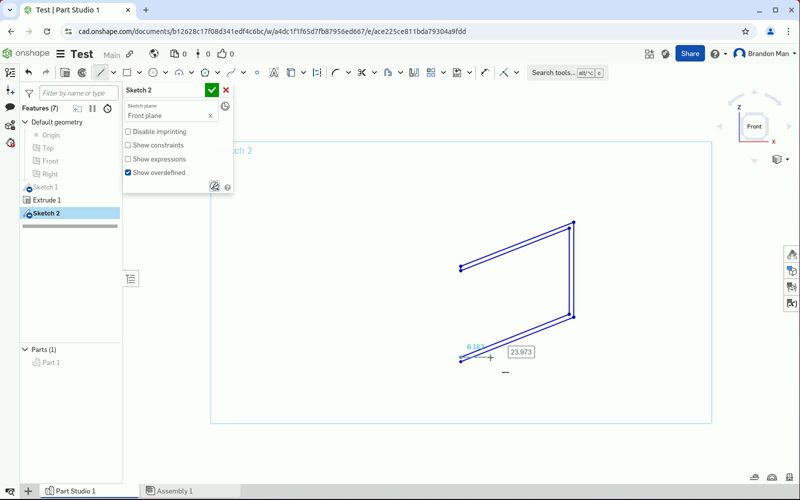
mouse_move(460, 361)
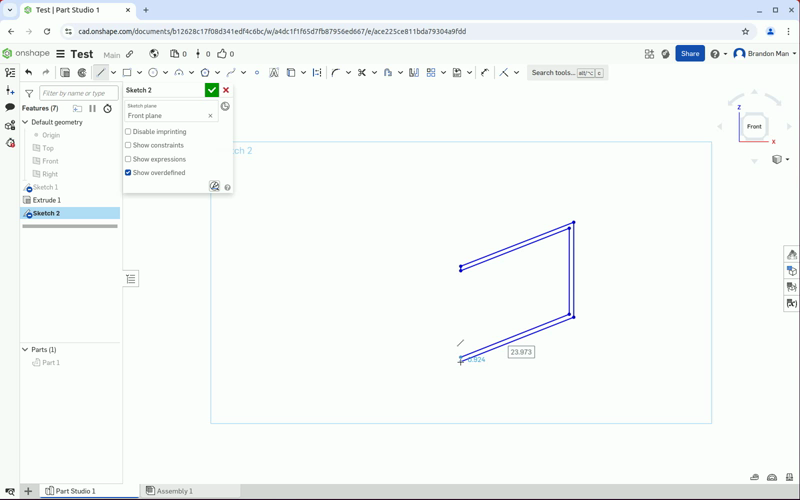
scroll(6)
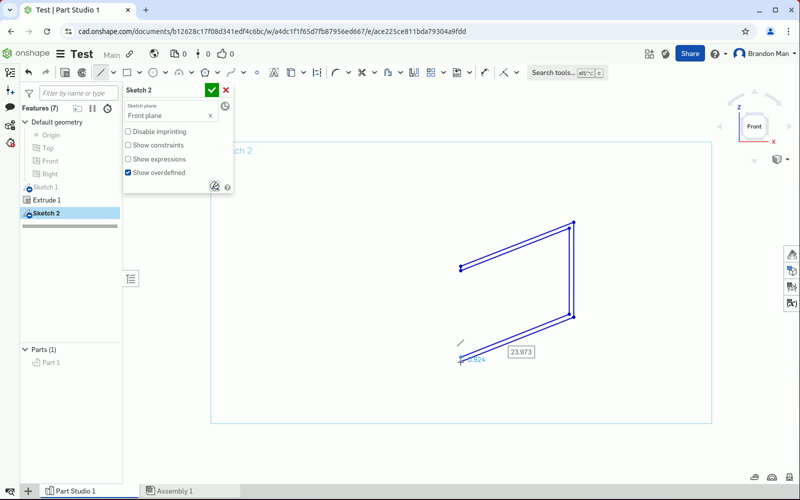
scroll(6)
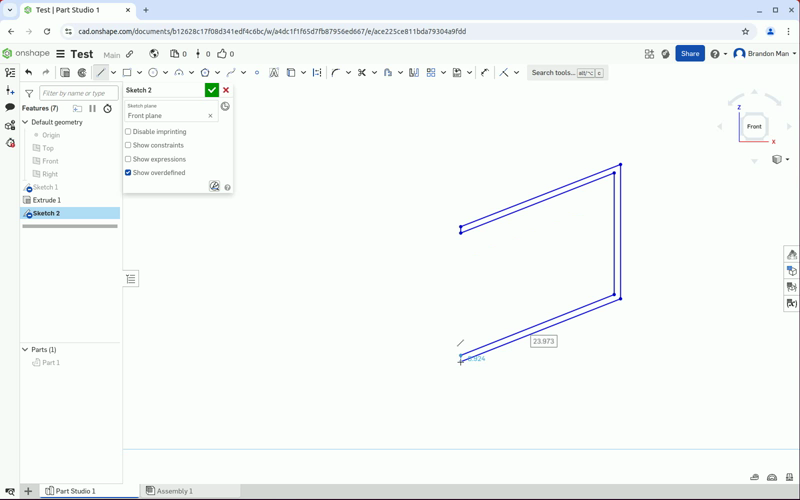
scroll(6)
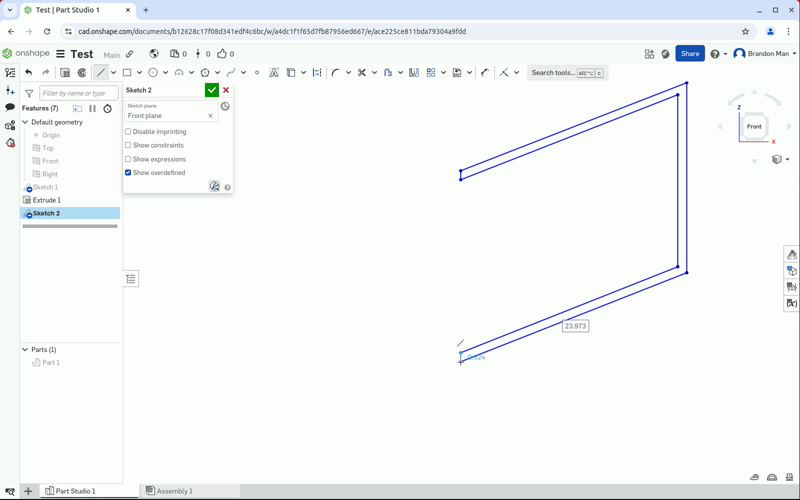
scroll(6)
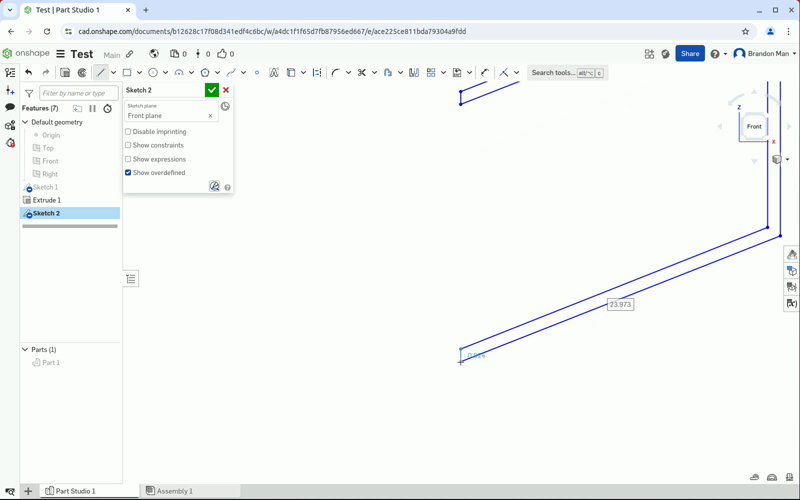
scroll(6)
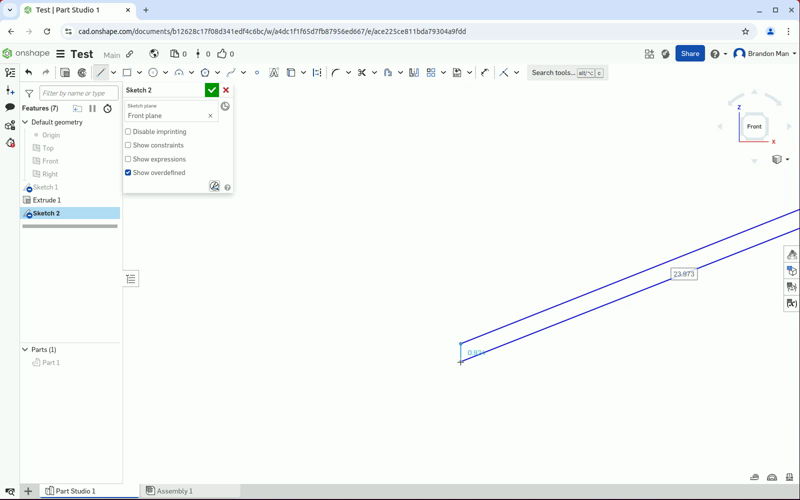
scroll(6)
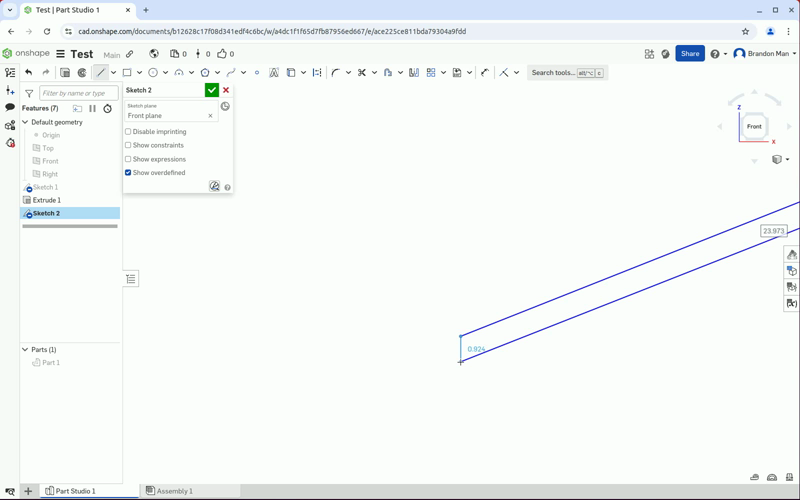
scroll(6)
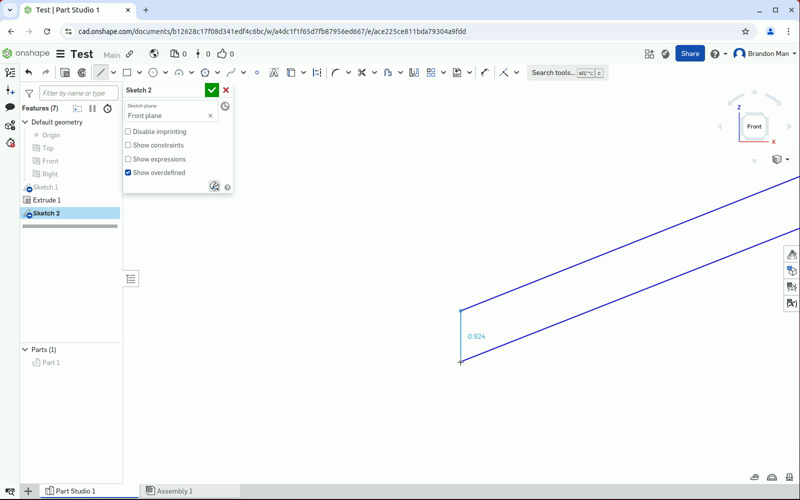
key_up(shift)
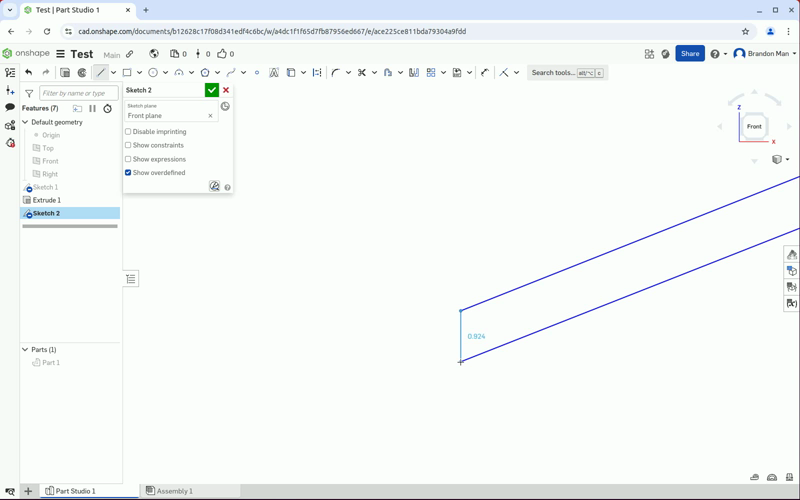
click(460, 361)
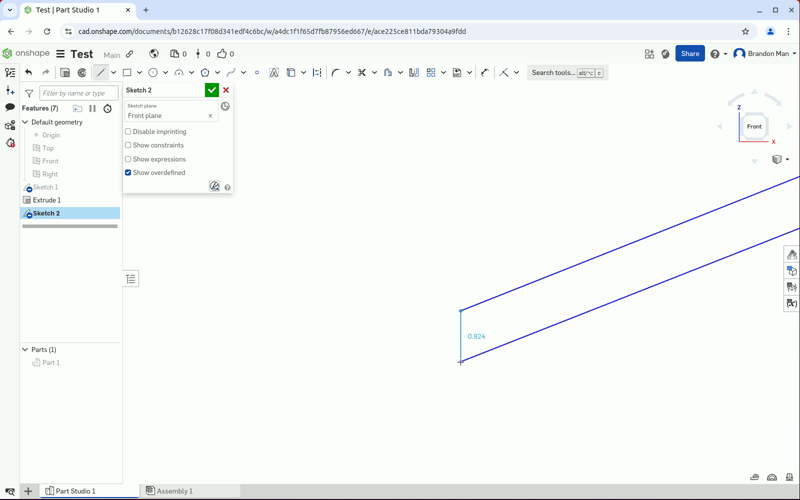
scroll(-6)
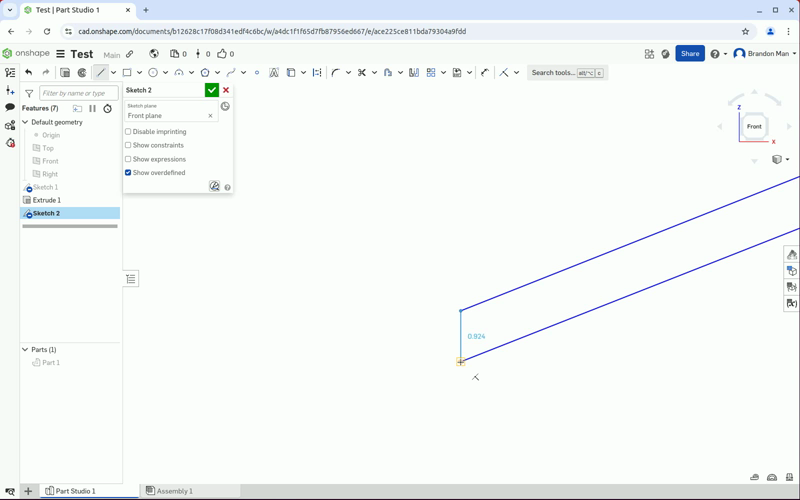
scroll(-6)
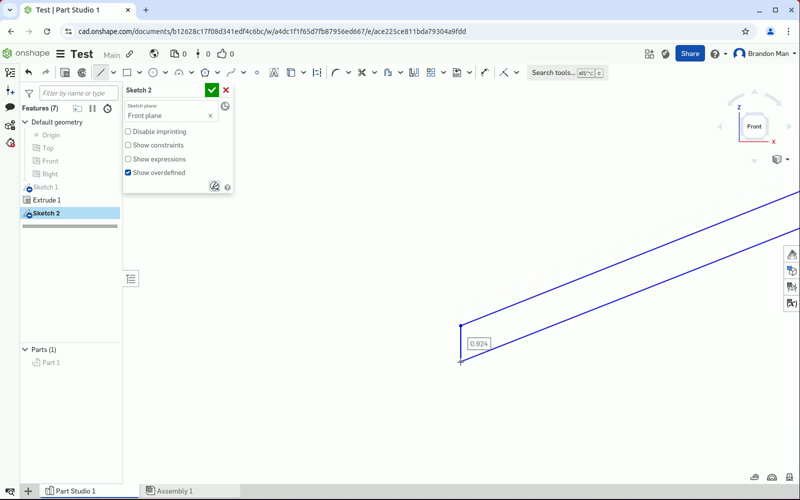
scroll(-6)
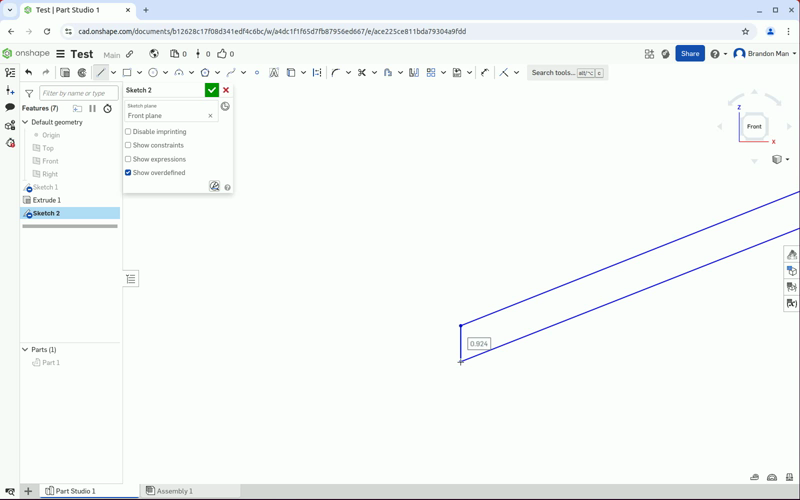
scroll(-6)
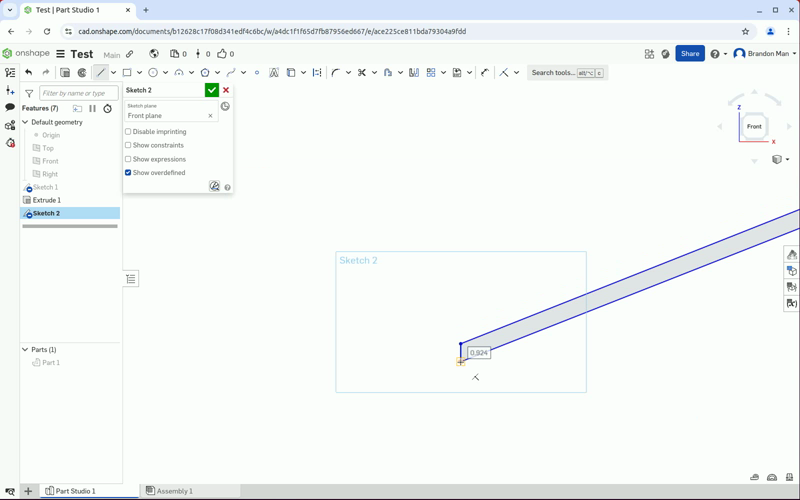
scroll(-6)
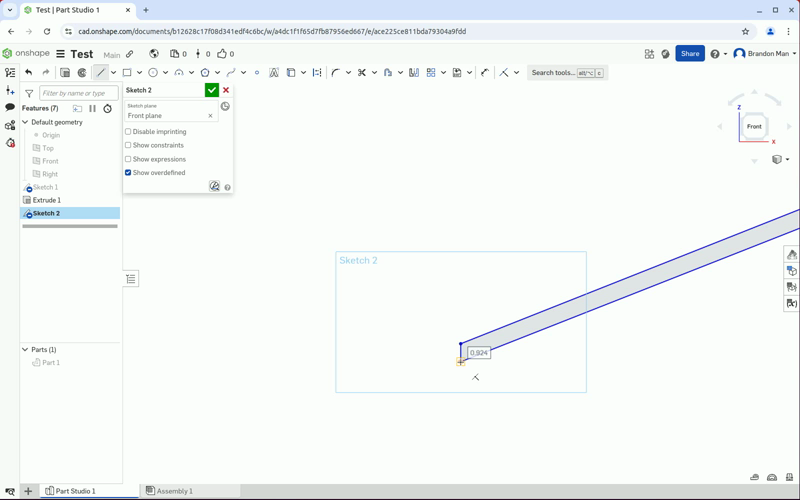
scroll(-6)
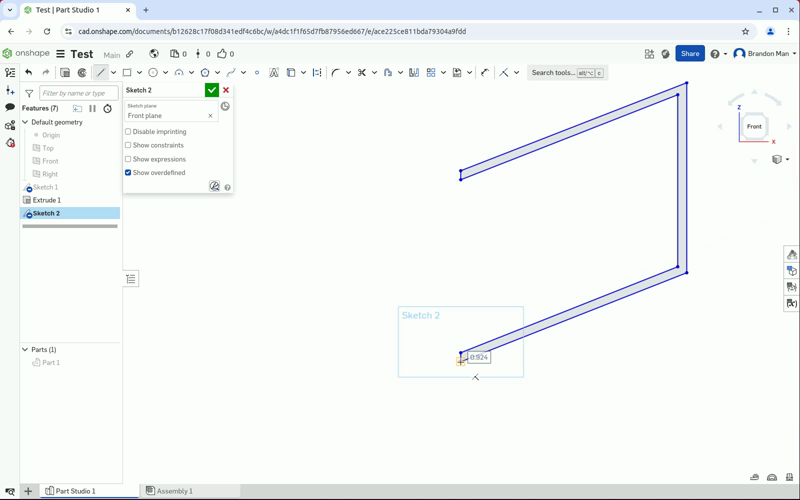
scroll(-6)
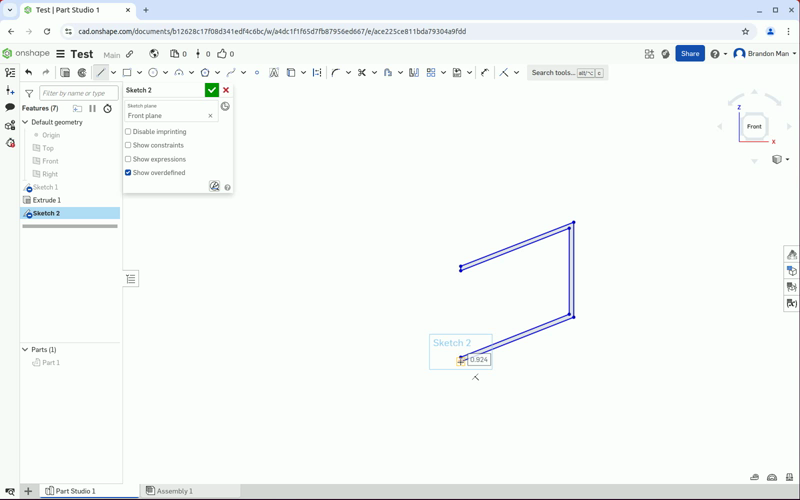
key(esc)
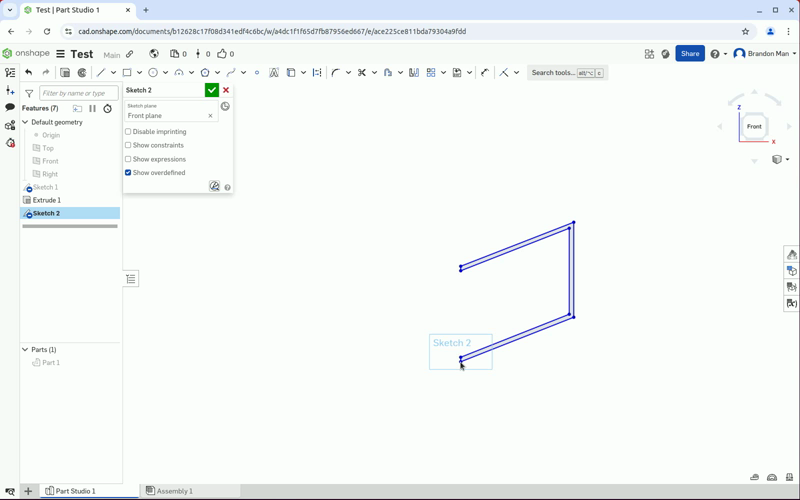
mouse_move(541, 237)
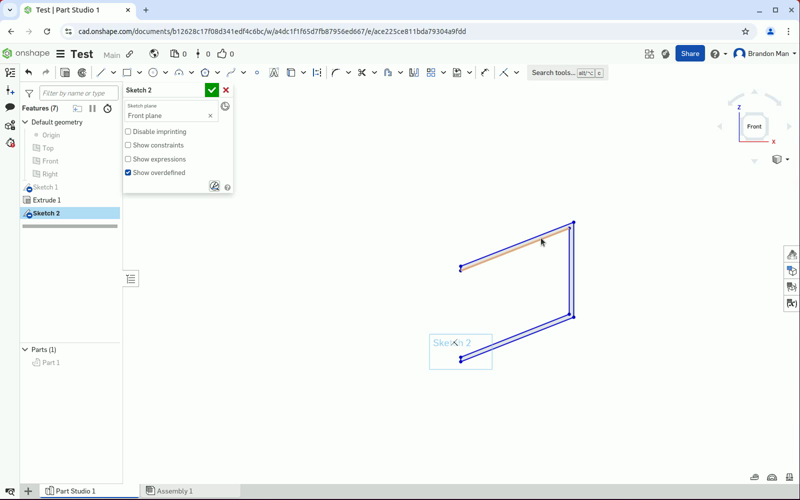
scroll(6)
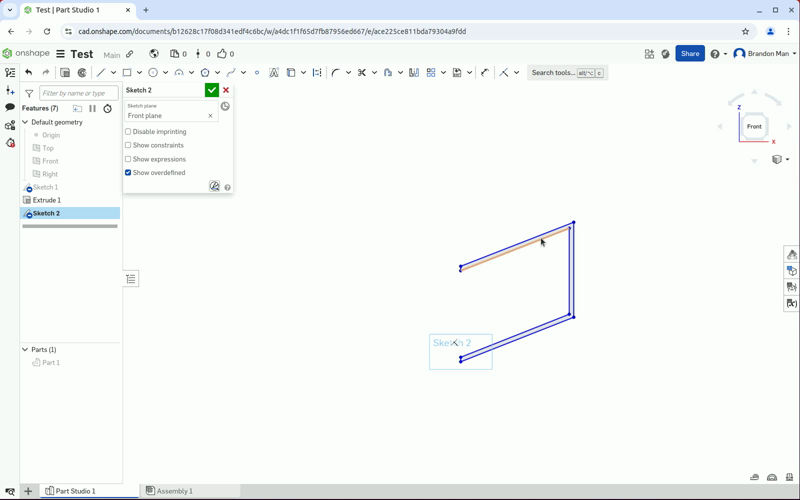
scroll(6)
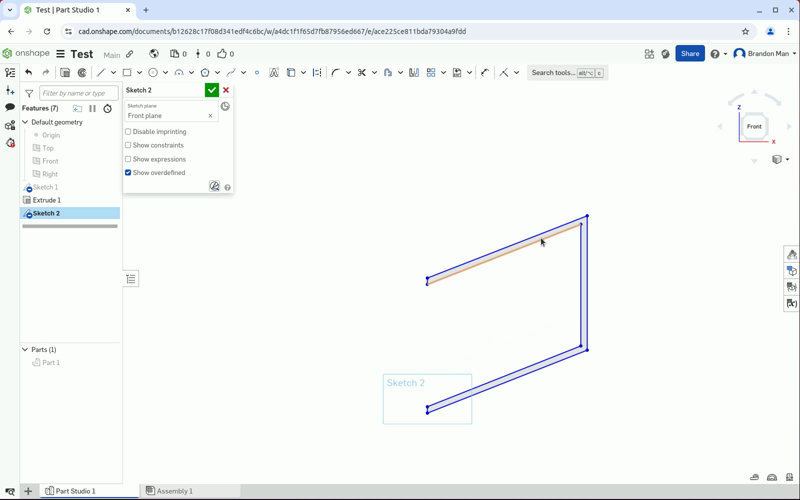
scroll(6)
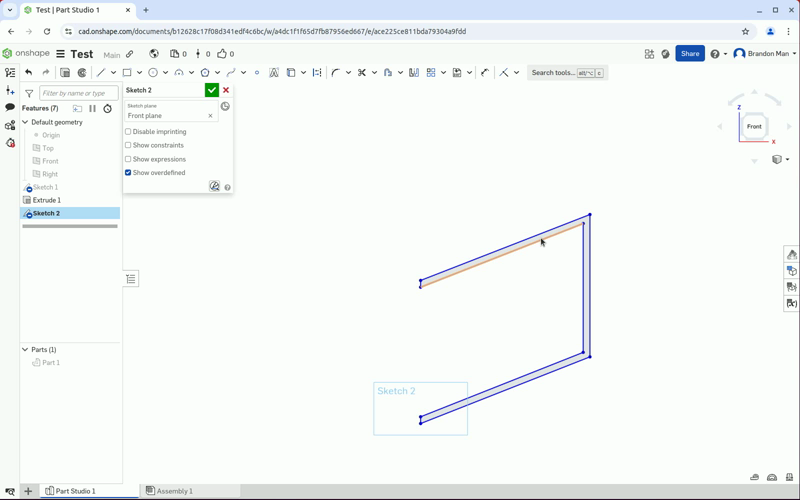
scroll(6)
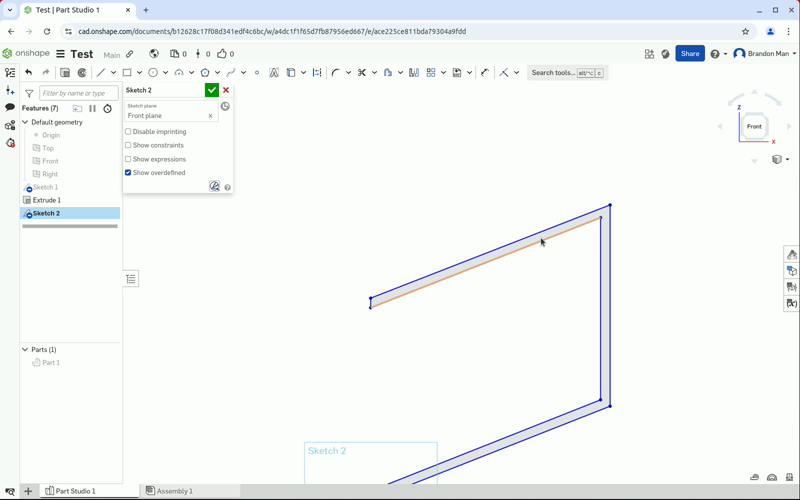
scroll(6)
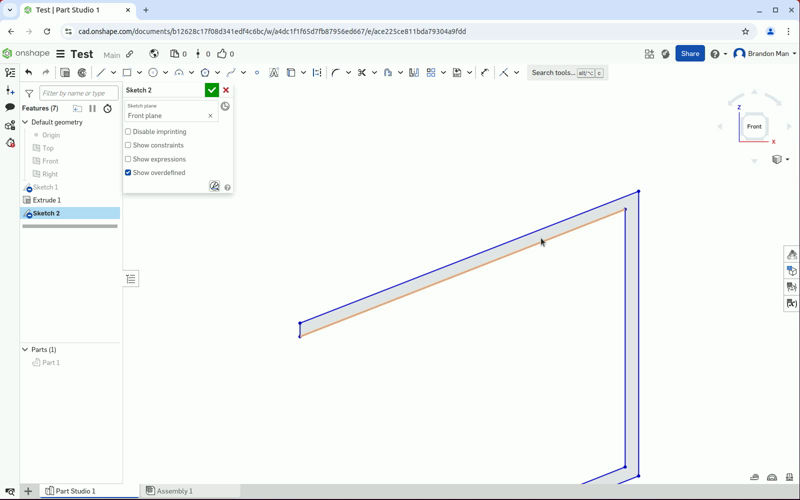
scroll(6)
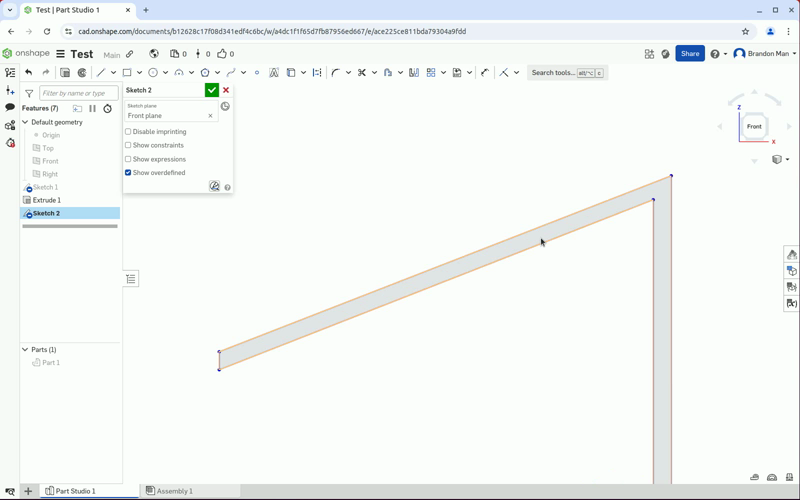
scroll(6)
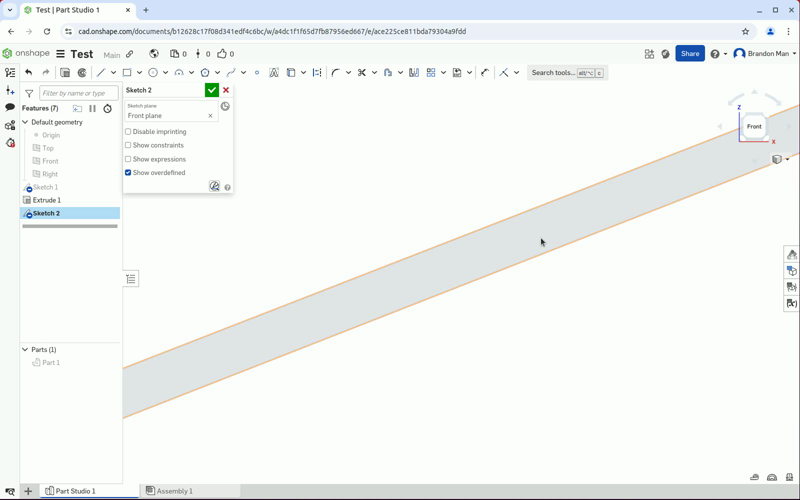
click(541, 237)
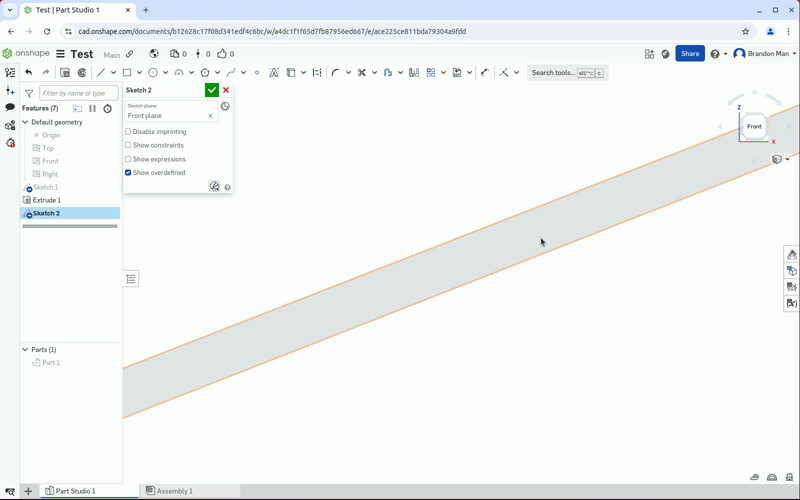
scroll(-6)
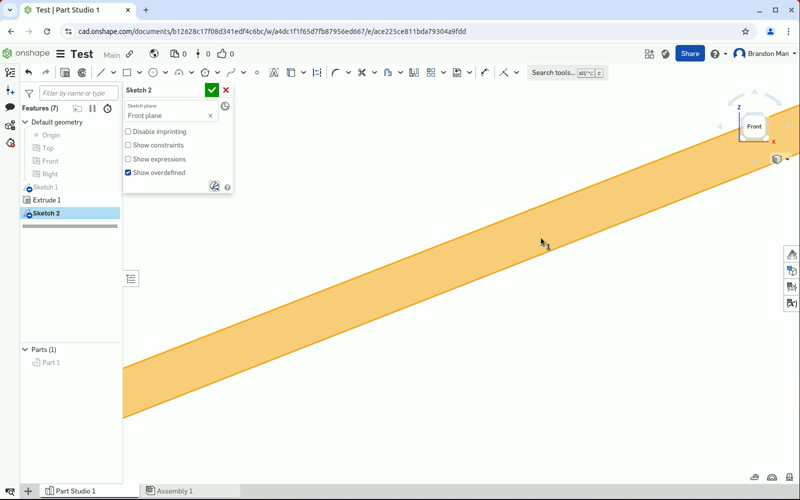
scroll(-6)
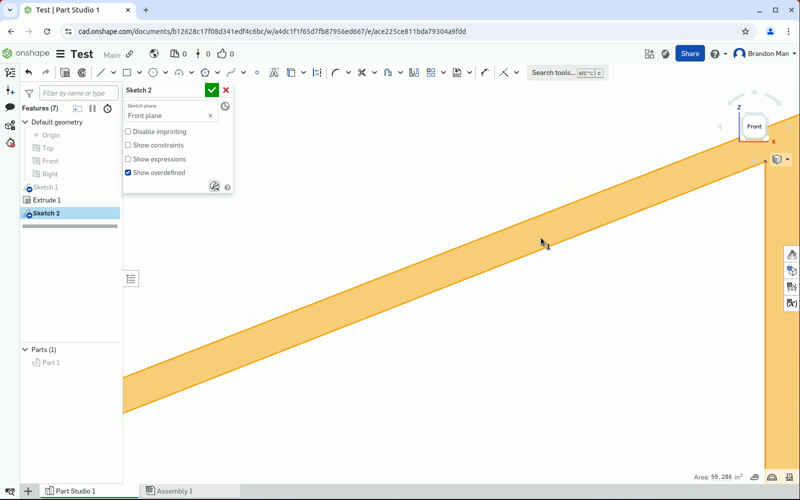
scroll(-6)
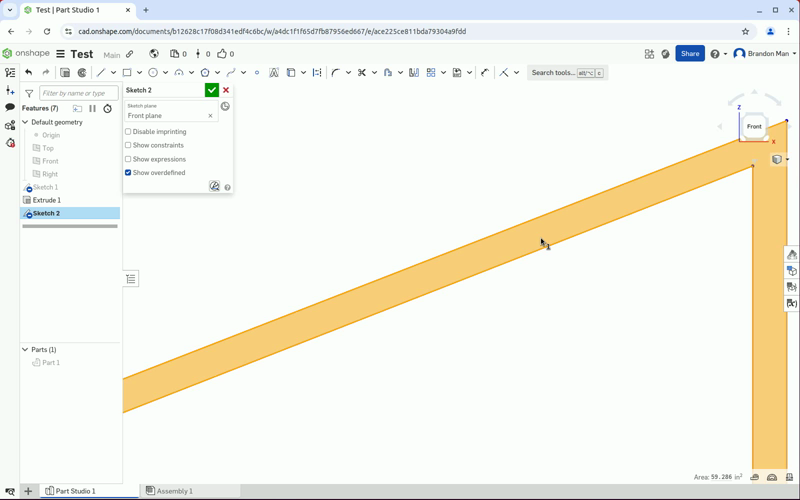
scroll(-6)
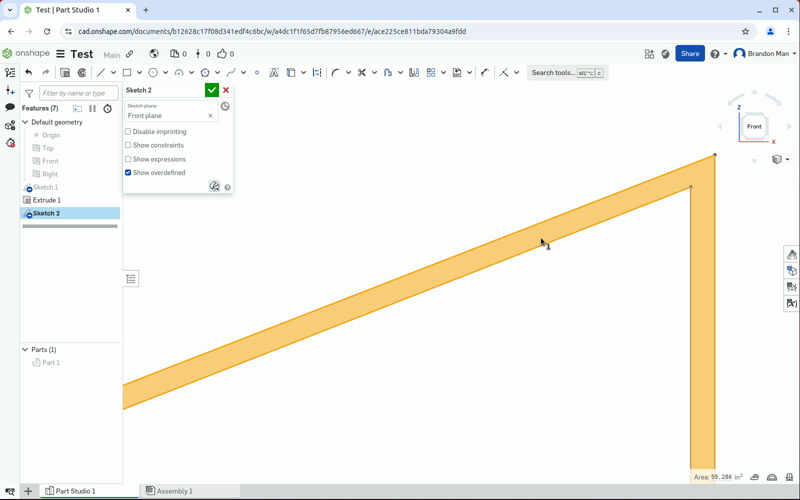
scroll(-6)
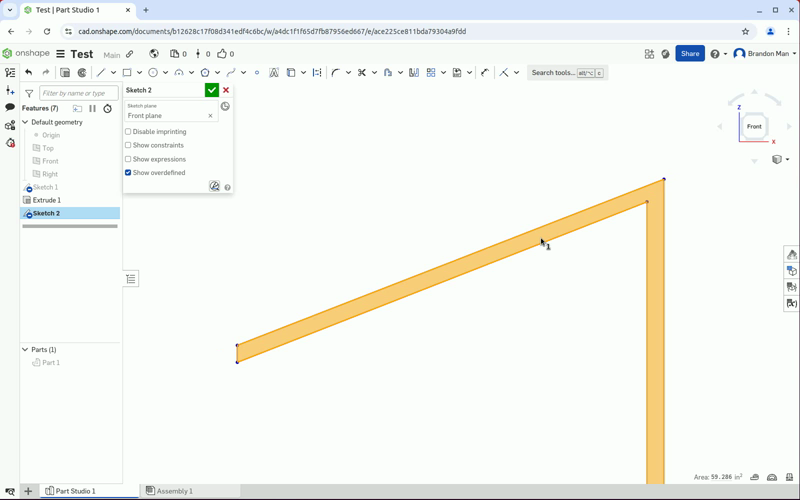
scroll(-6)
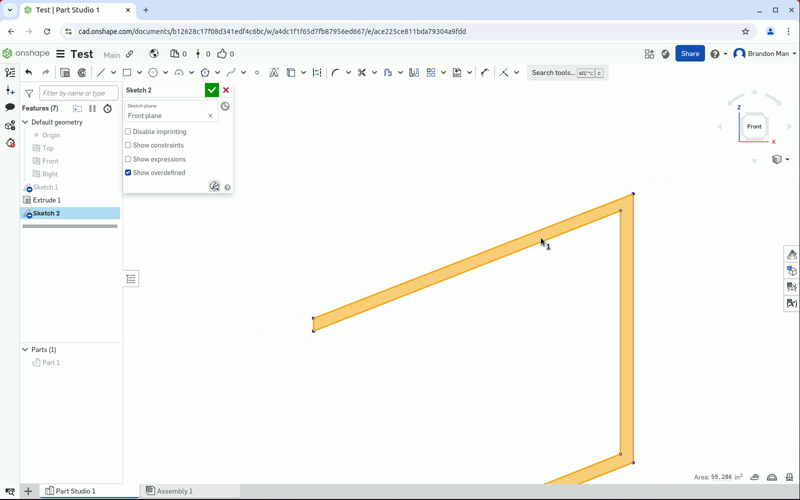
scroll(-6)
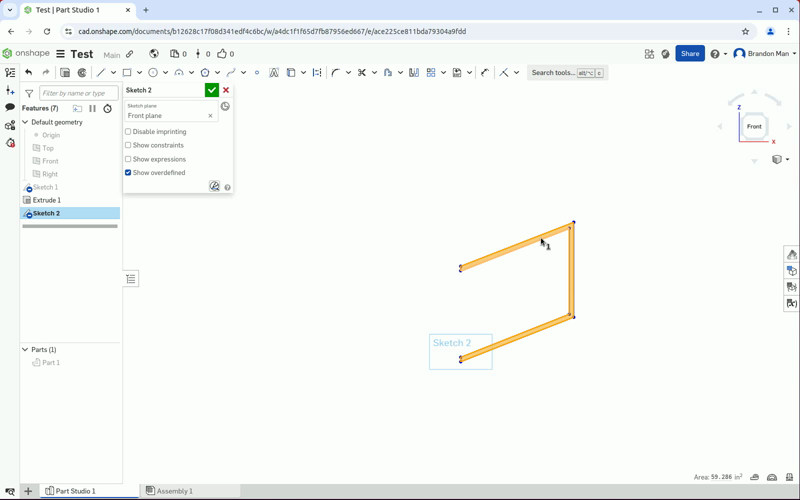
mouse_move(73, 352)
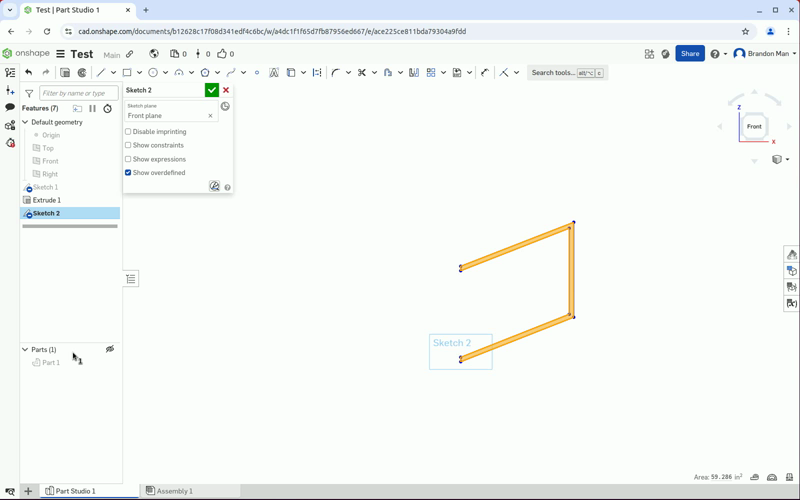
key(shift+y)
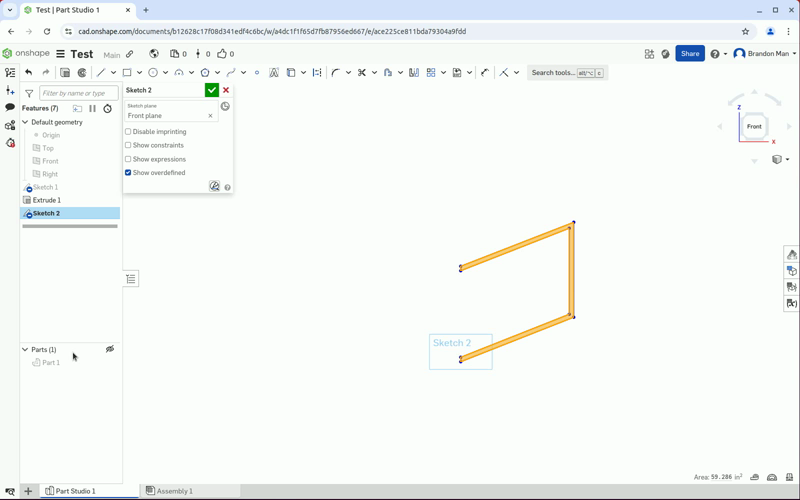
key(shift+e)
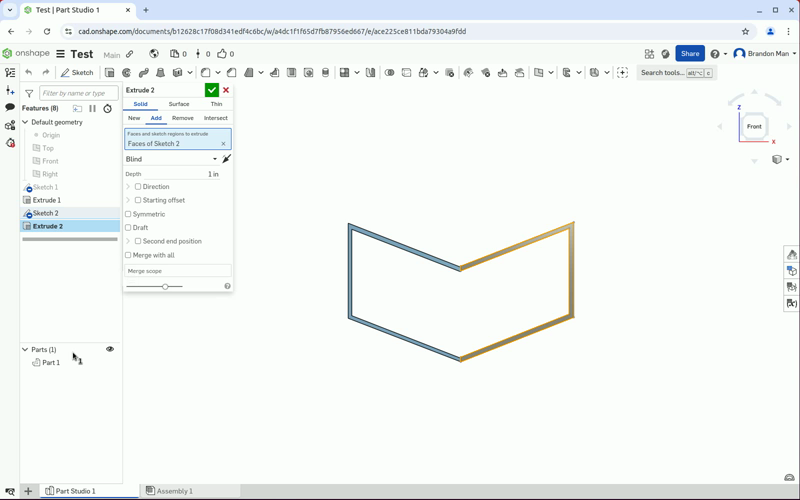
mouse_move(143, 106)
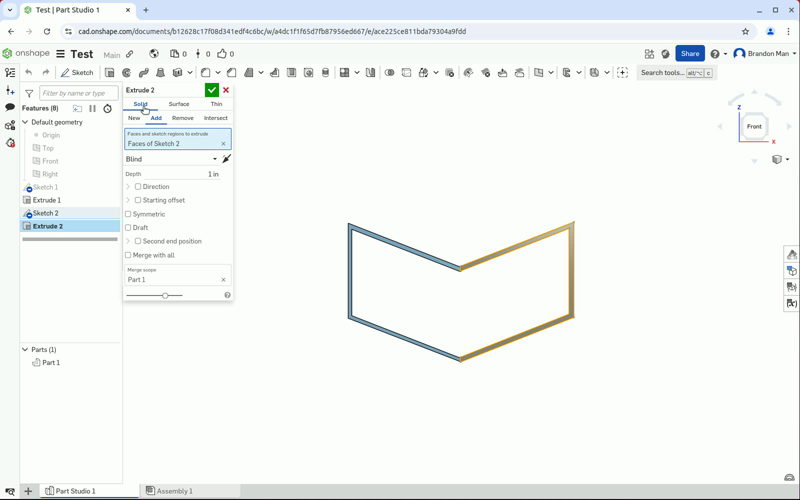
click(143, 106)
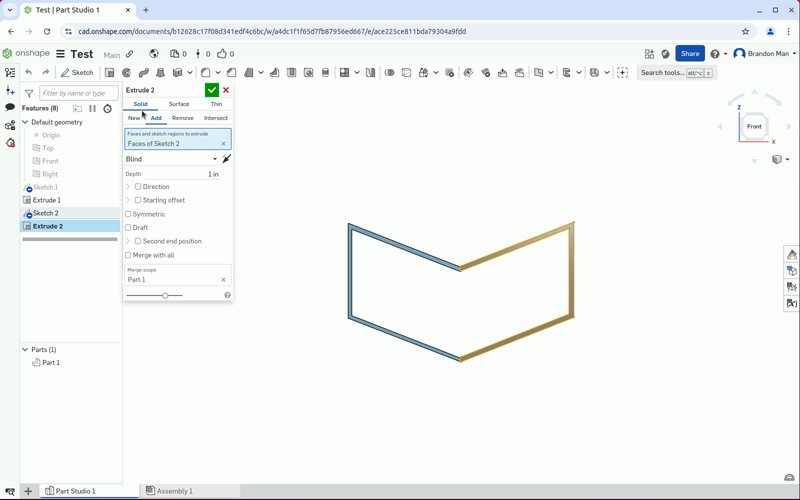
mouse_move(137, 120)
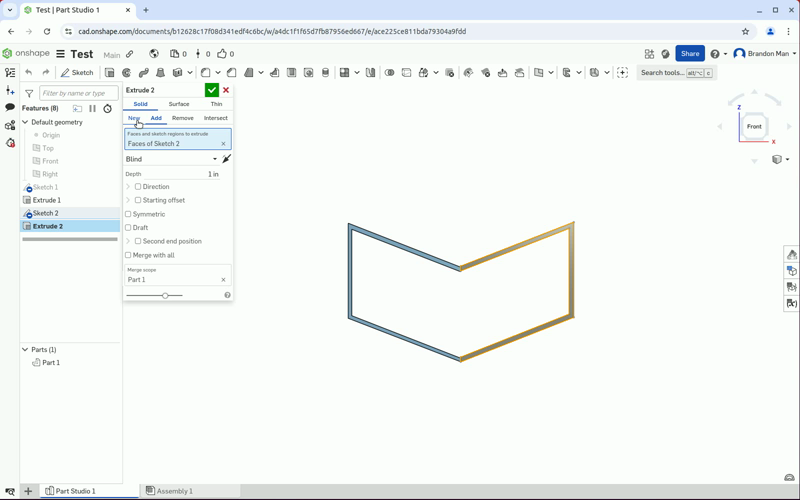
click(137, 120)
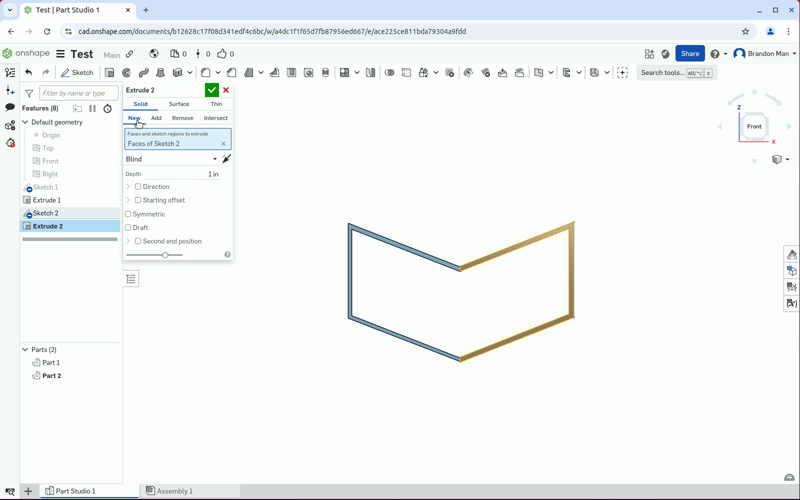
key(tab, 4)
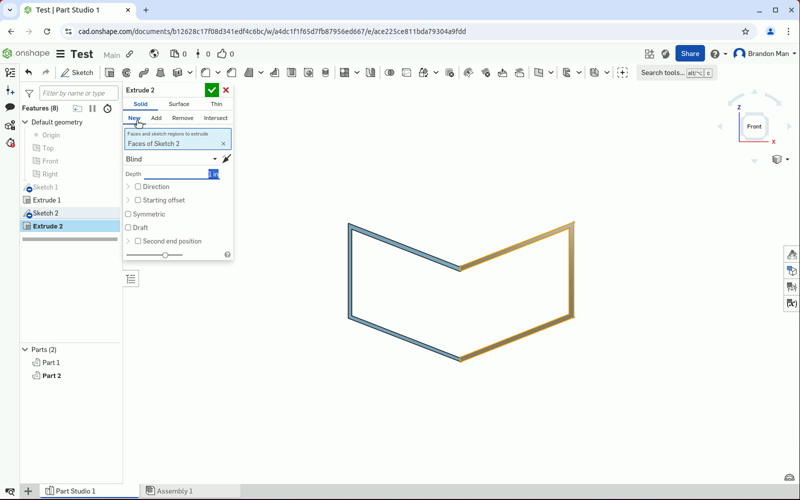
text(2.407)
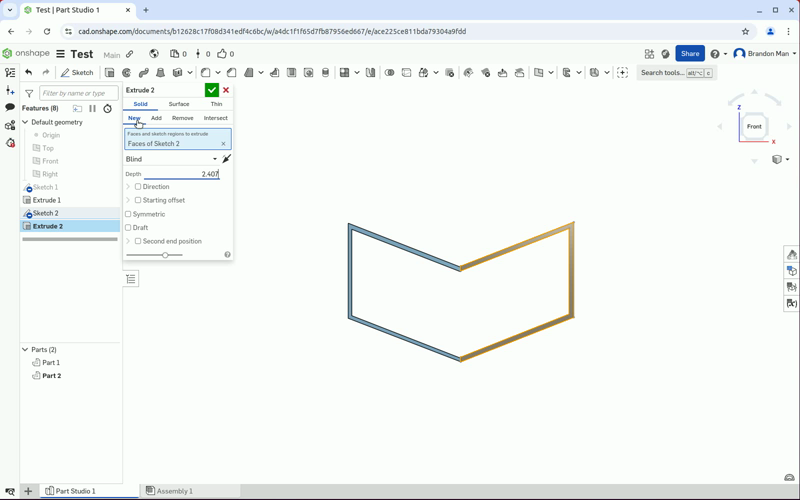
key(enter)
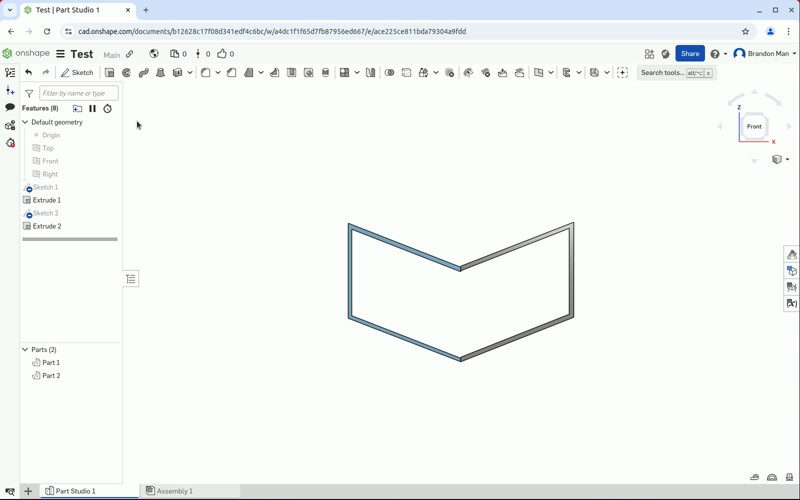
key(shift+h)
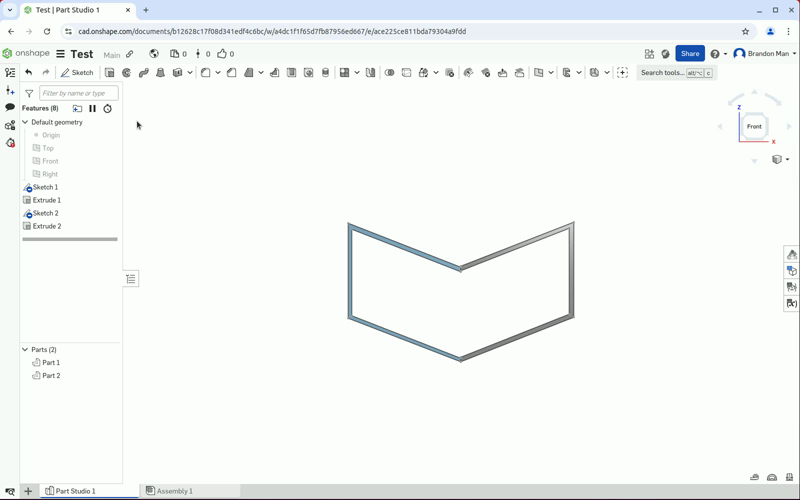
key(shift+h)
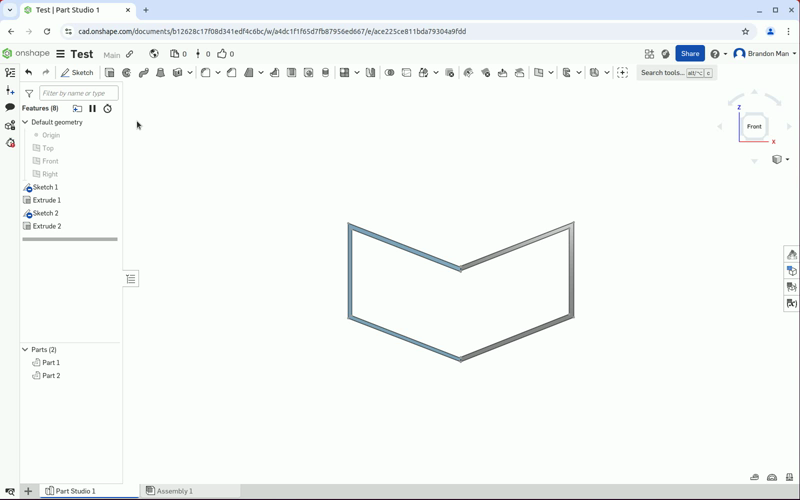
key(shift+7)
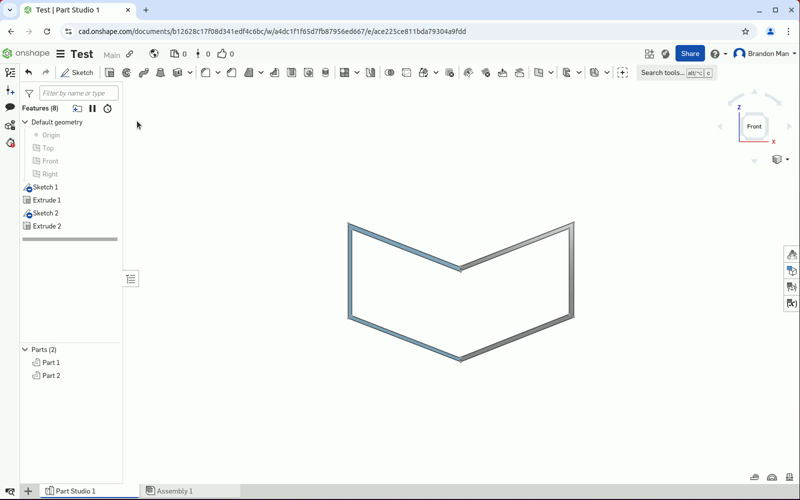
key(left, 2)
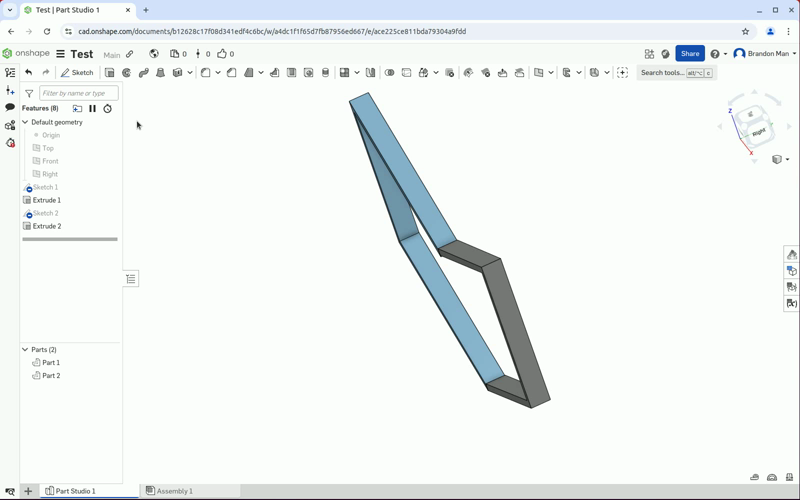
key(down, 2)
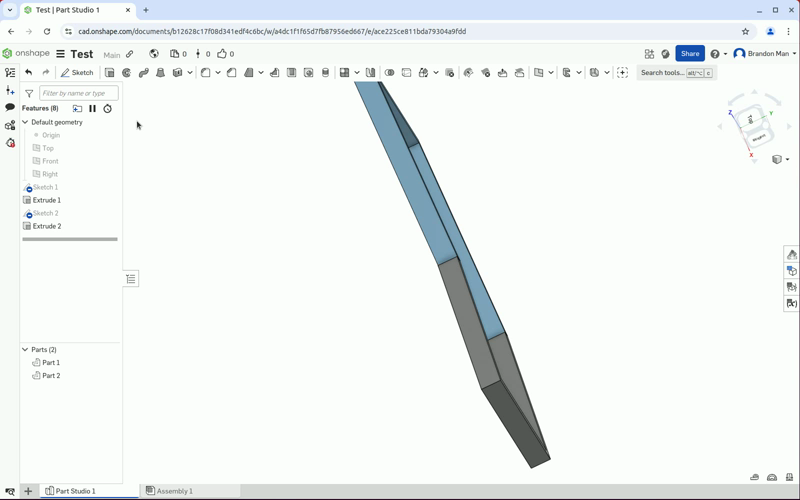
key(up, 2)
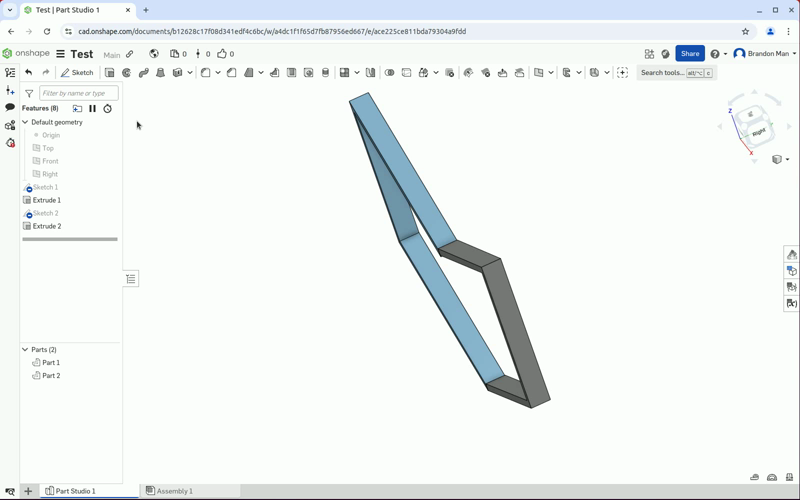
key(right, 2)
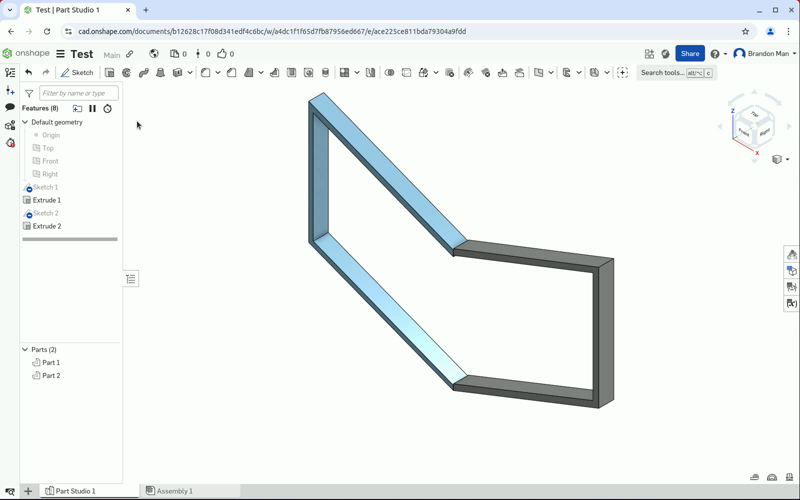
mouse_move(73, 189)
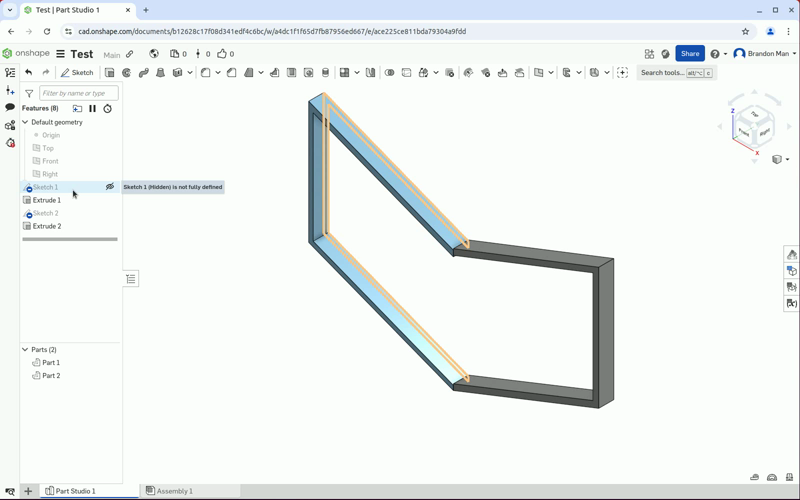
click(73, 189)